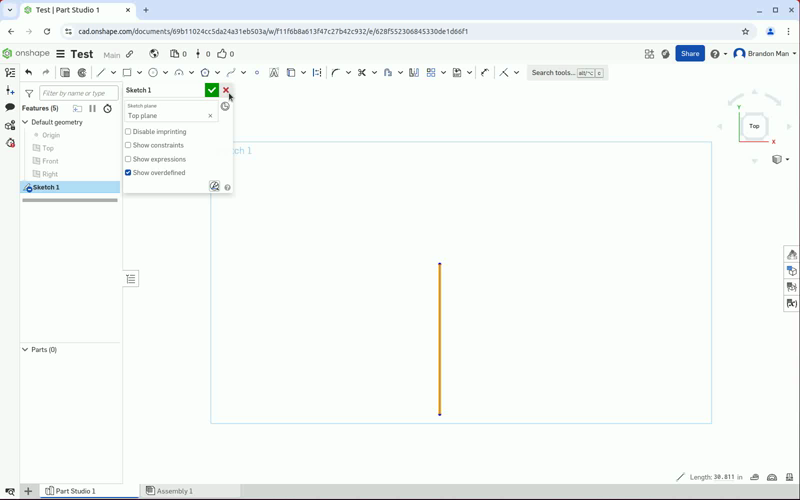
key(shift+h)
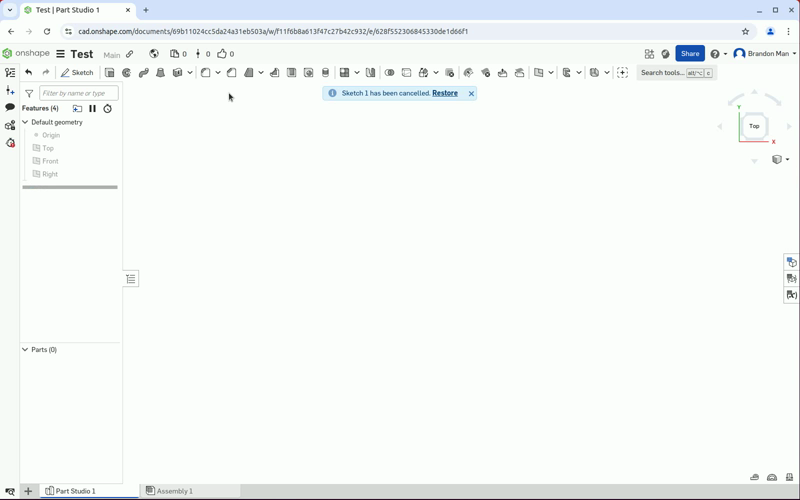
mouse_move(73, 352)
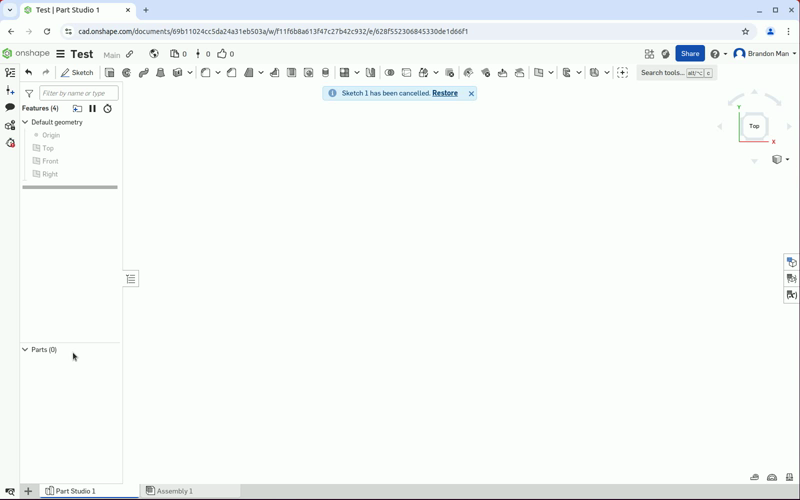
key(y)
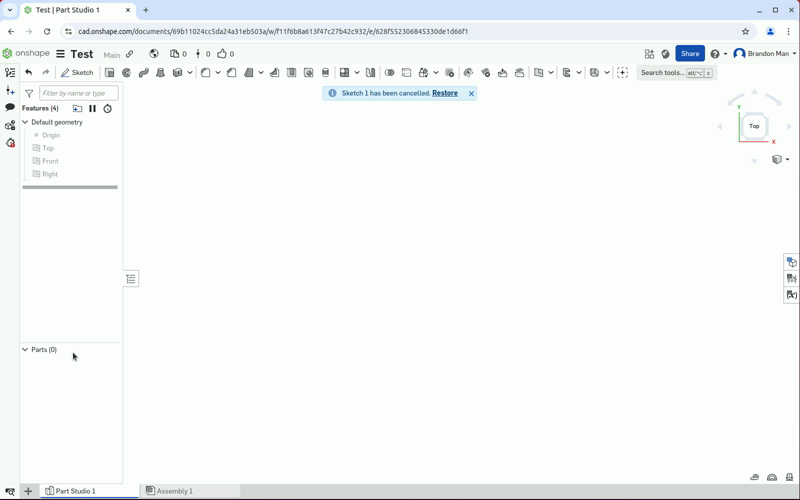
key(shift+p)
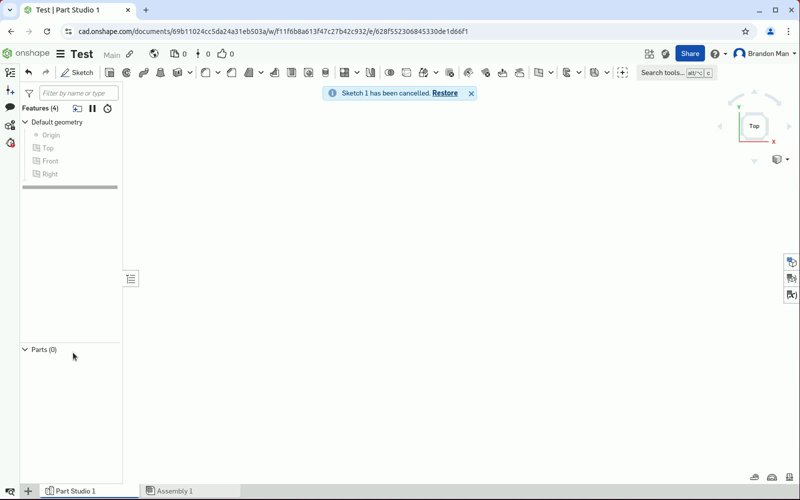
key(space)
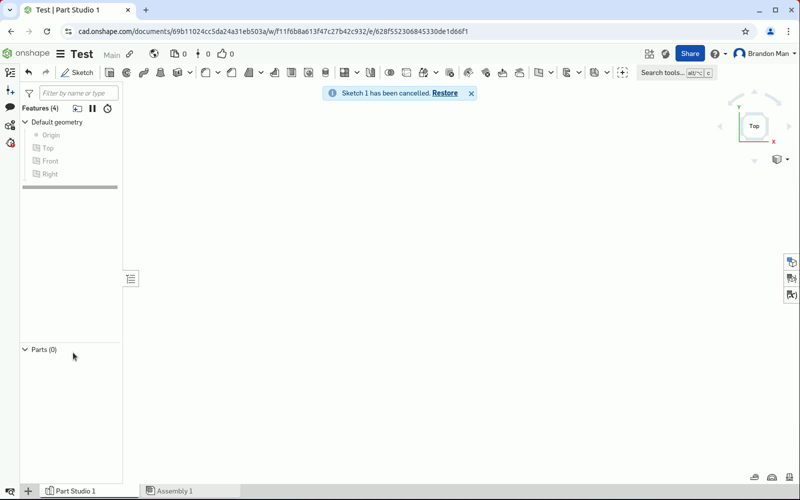
key_down(shift)
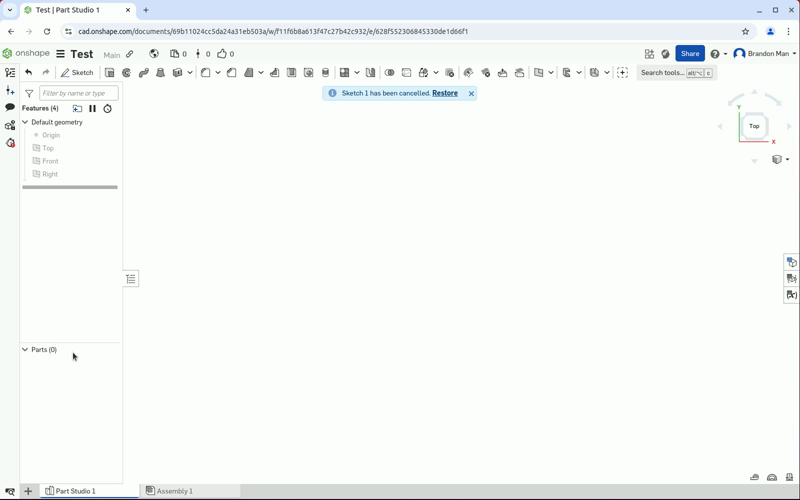
key(up)
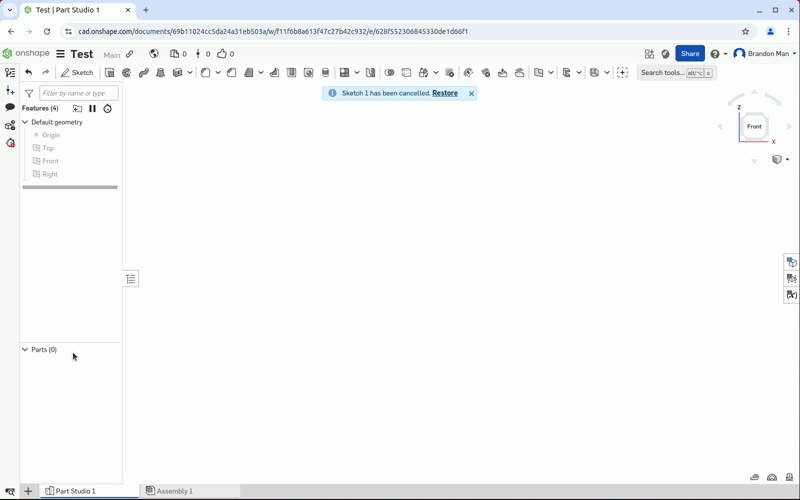
key_up(shift)
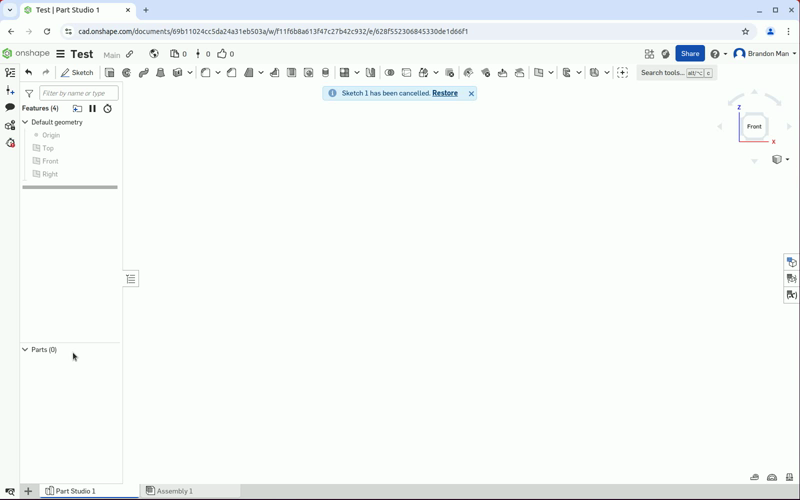
mouse_move(73, 352)
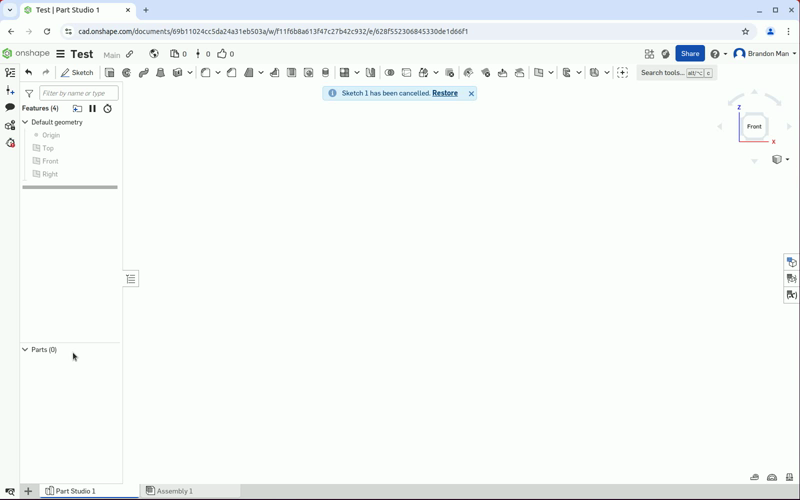
key(shift+y)
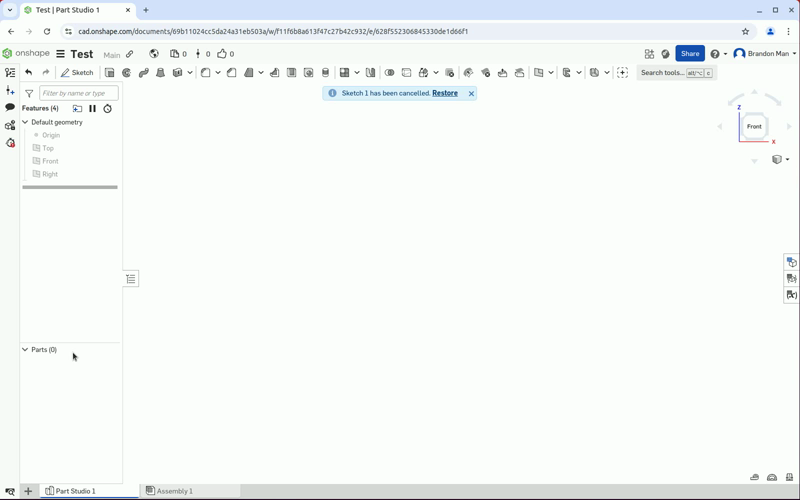
key(shift+s)
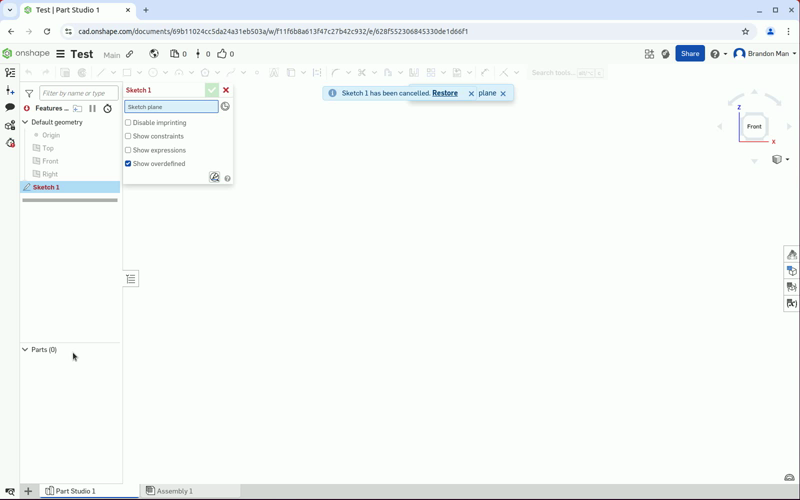
mouse_move(73, 163)
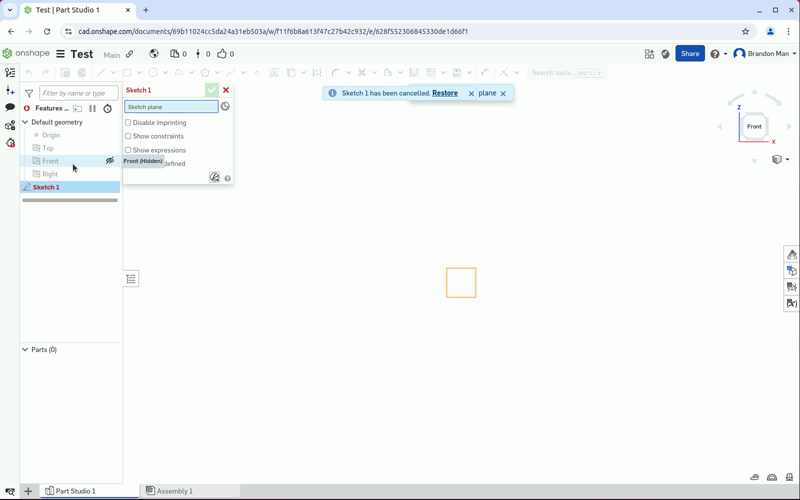
click(73, 163)
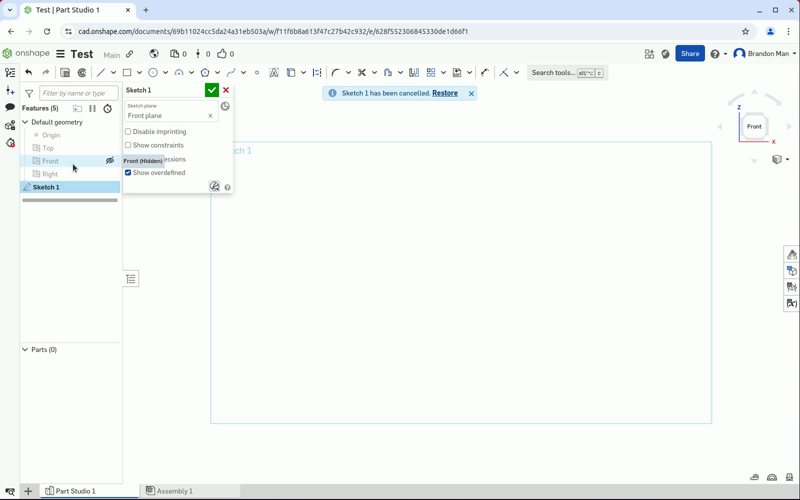
mouse_move(73, 352)
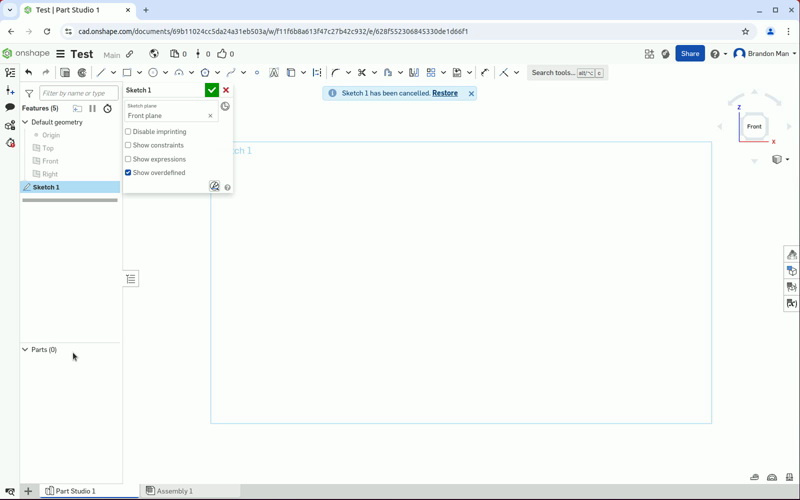
key(y)
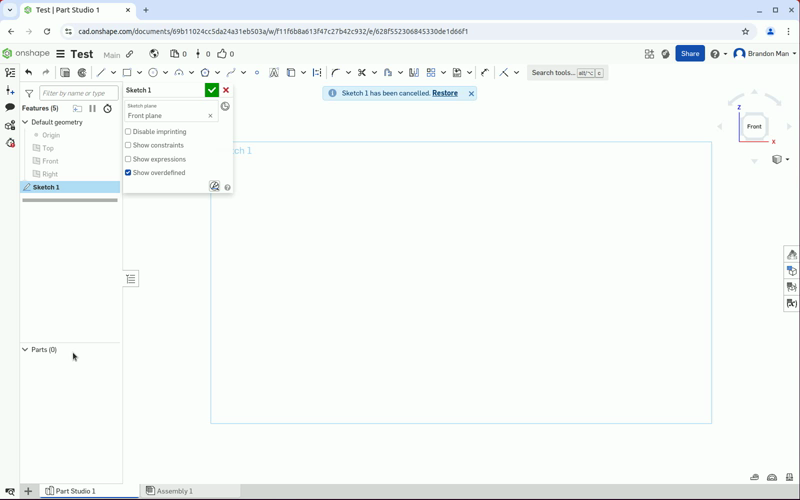
key(l)
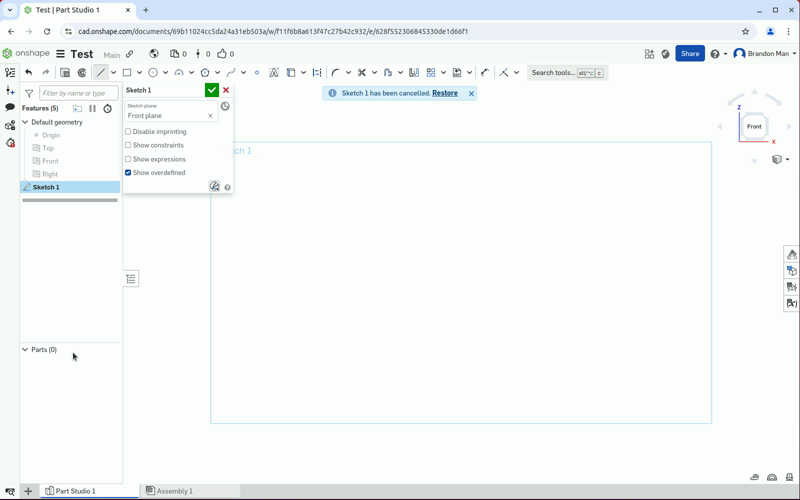
key_down(shift)
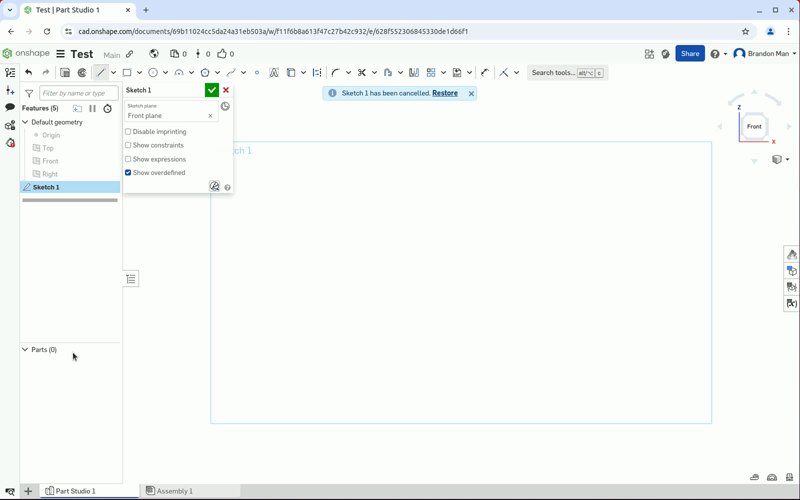
mouse_move(430, 334)
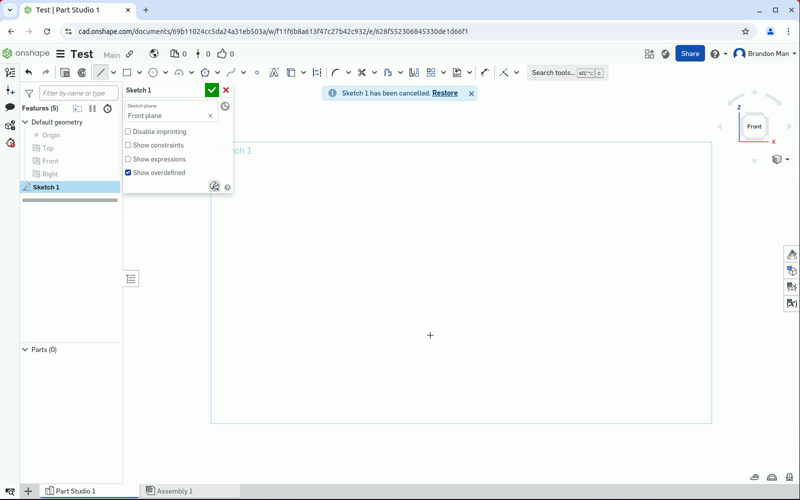
click(430, 334)
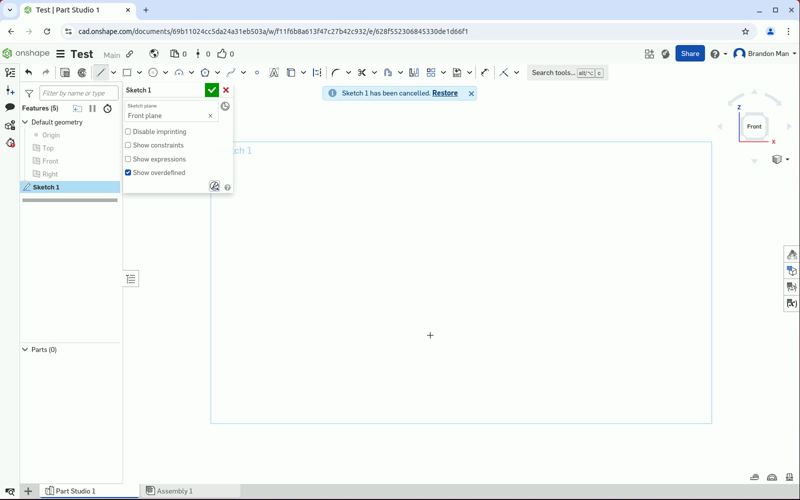
key_up(shift)
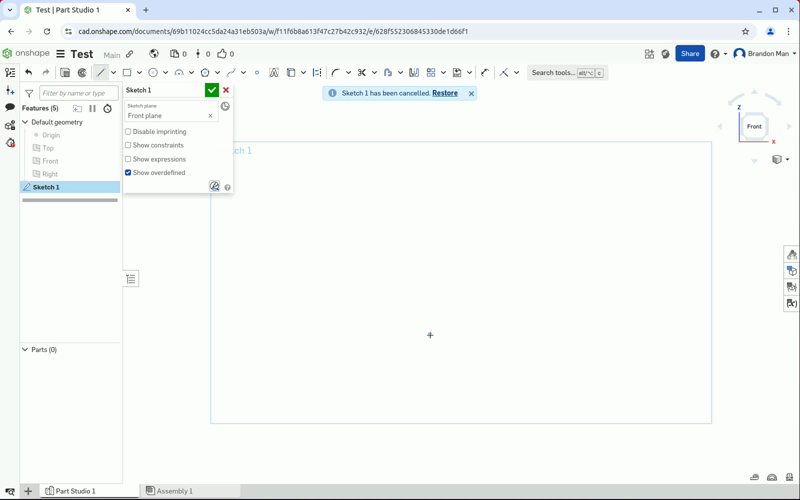
key_down(shift)
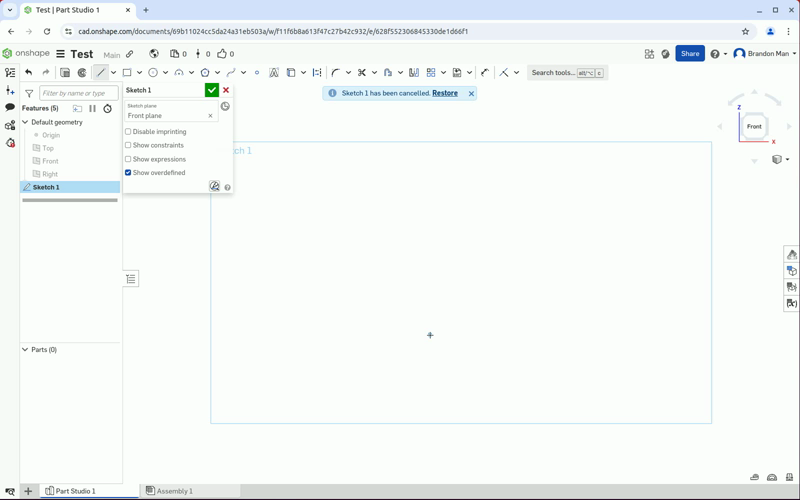
mouse_move(492, 334)
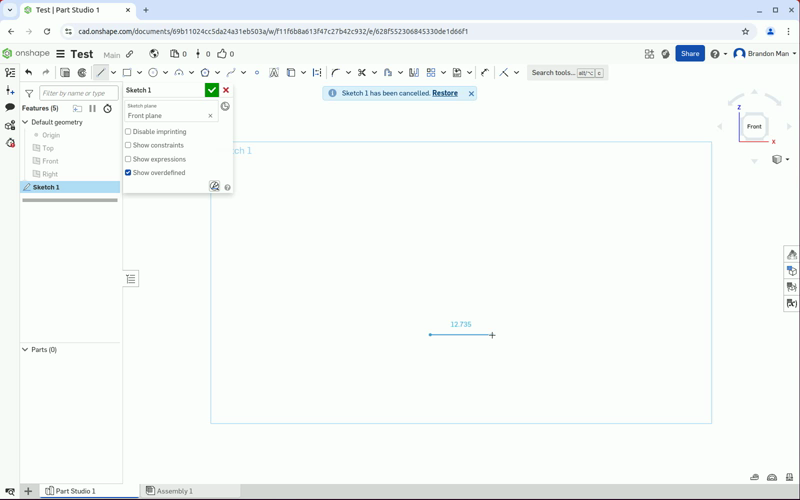
click(492, 334)
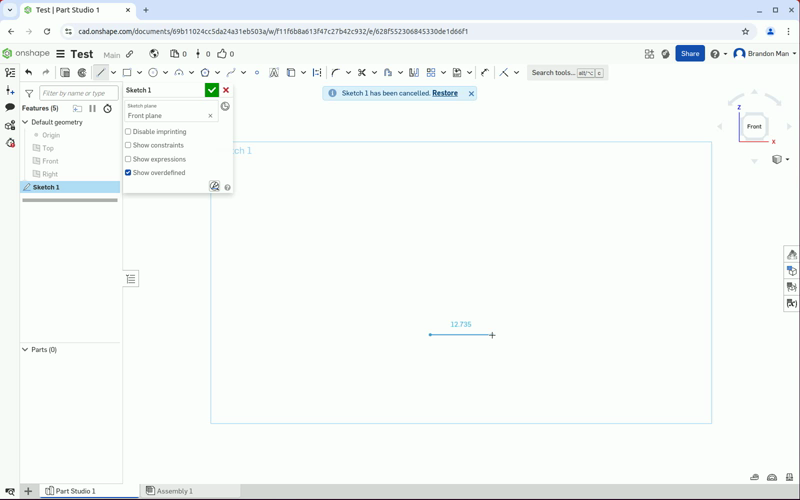
key_up(shift)
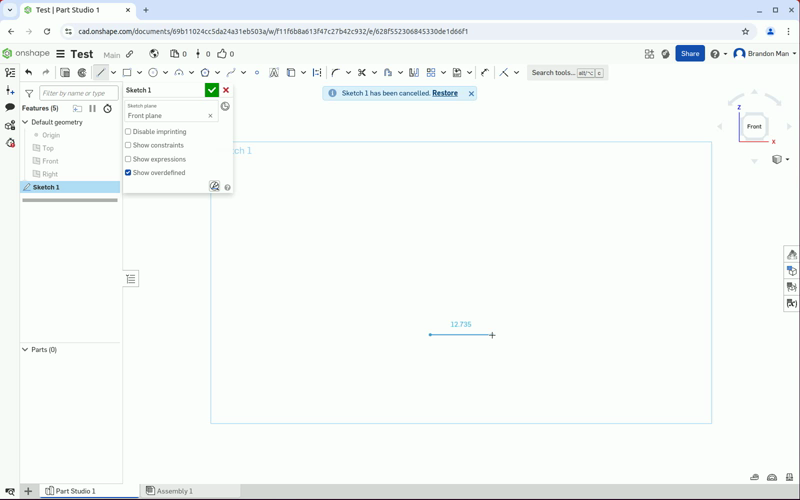
key_down(shift)
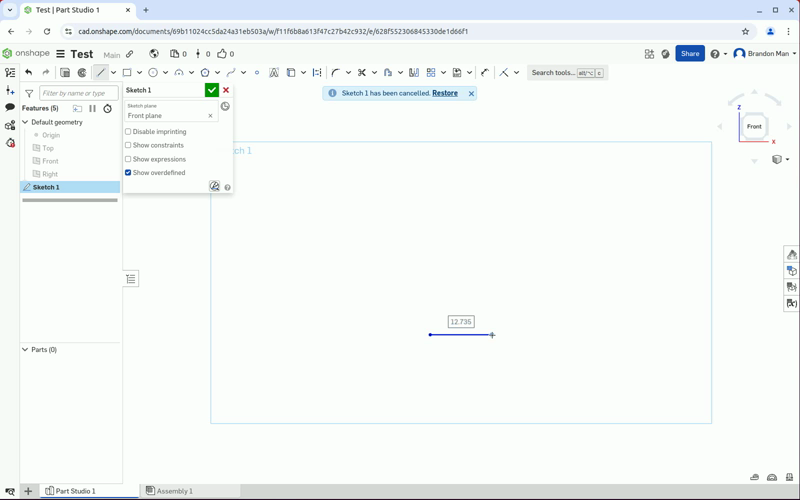
mouse_move(492, 191)
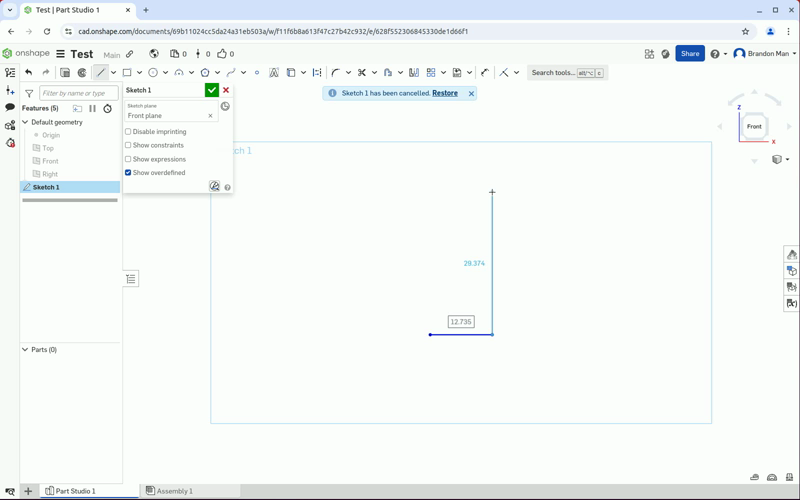
click(492, 191)
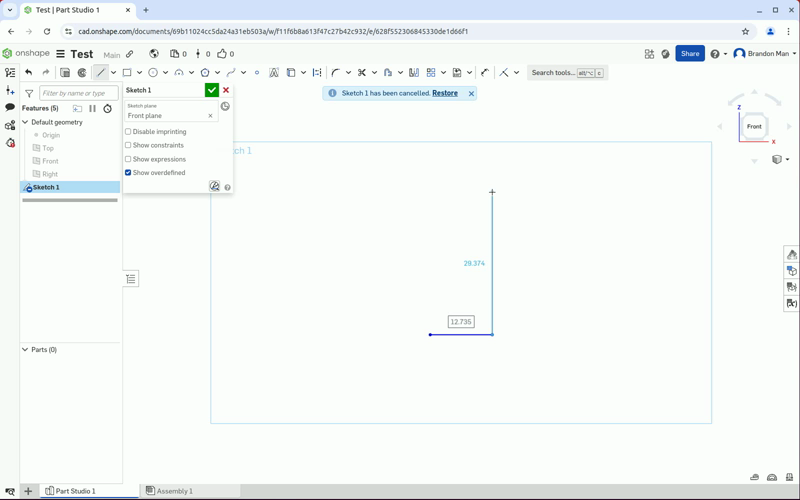
key_up(shift)
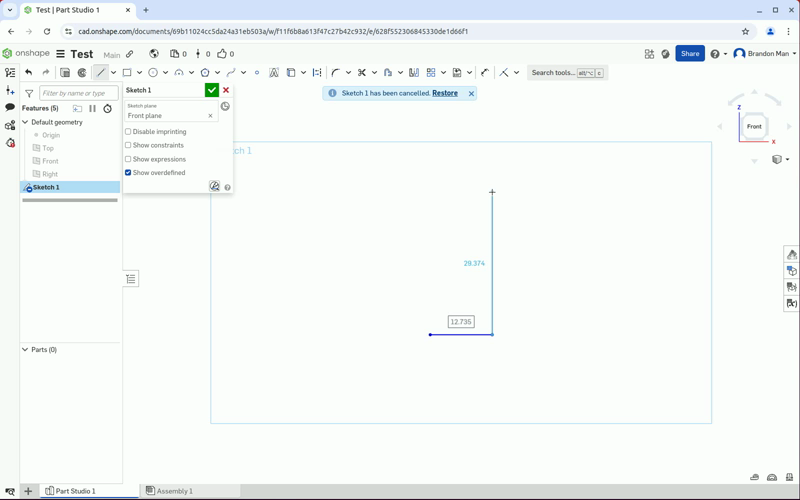
key_down(shift)
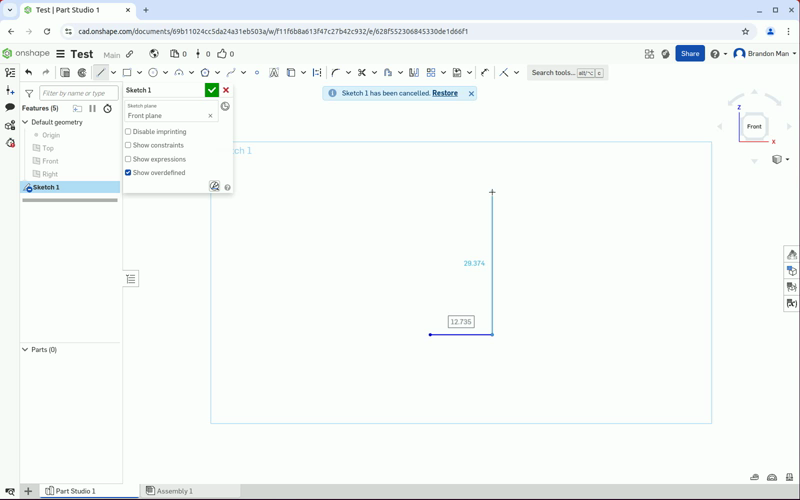
mouse_move(522, 191)
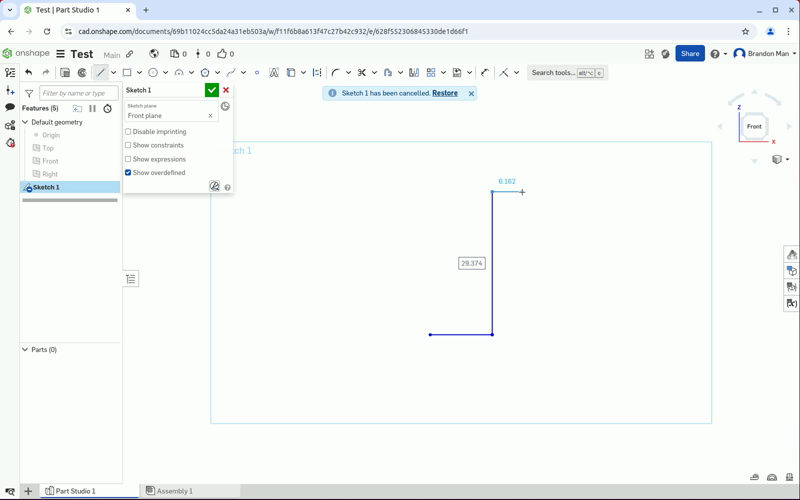
mouse_move(469, 191)
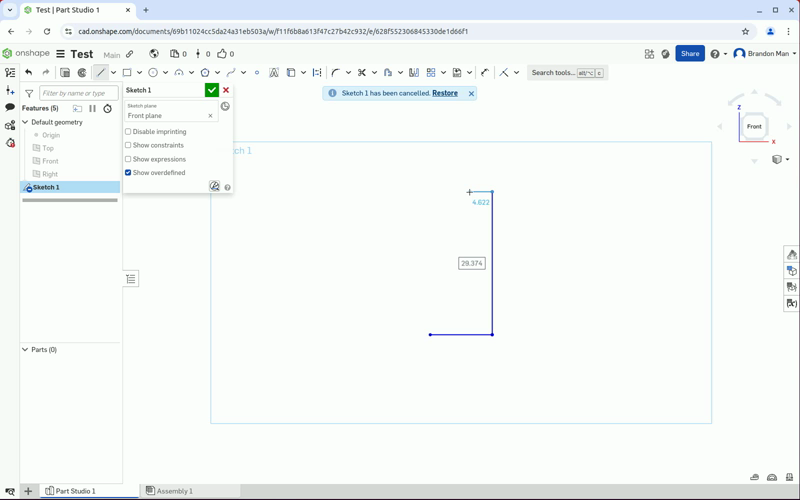
click(469, 191)
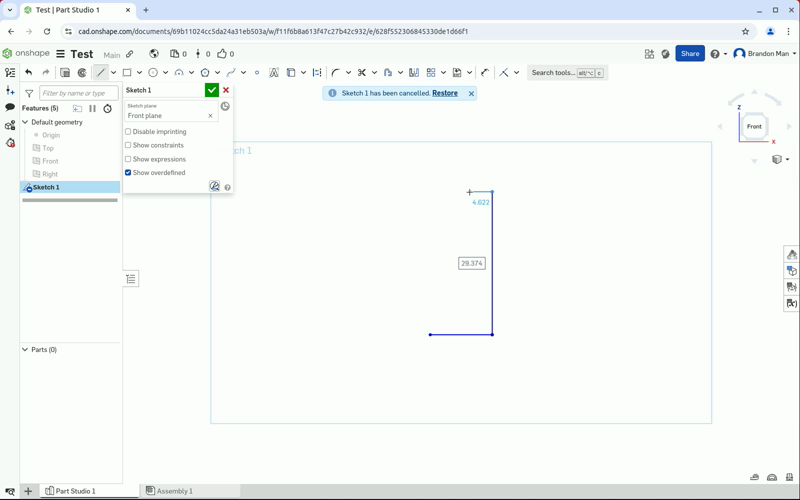
key_up(shift)
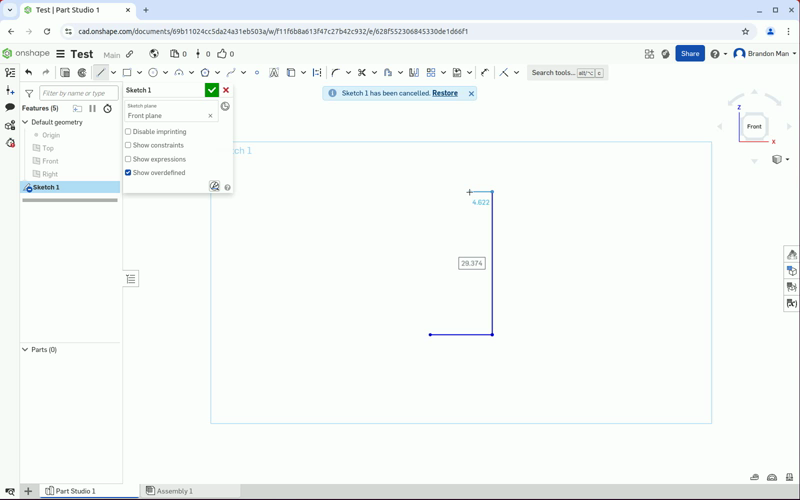
key_down(shift)
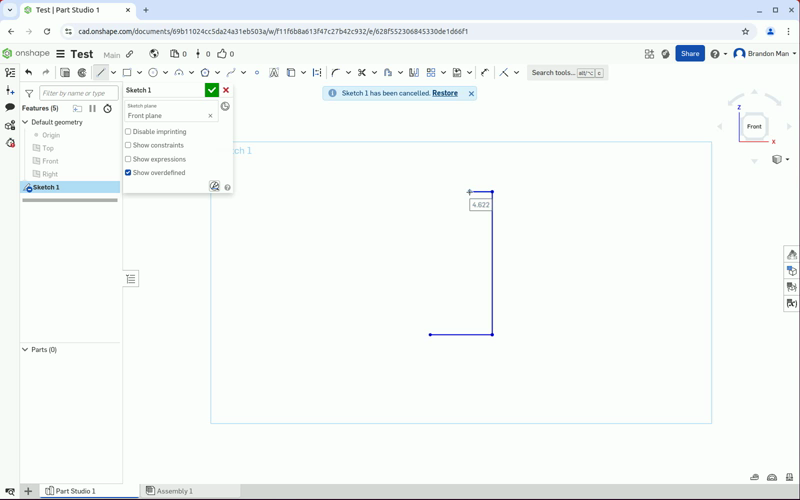
mouse_move(499, 191)
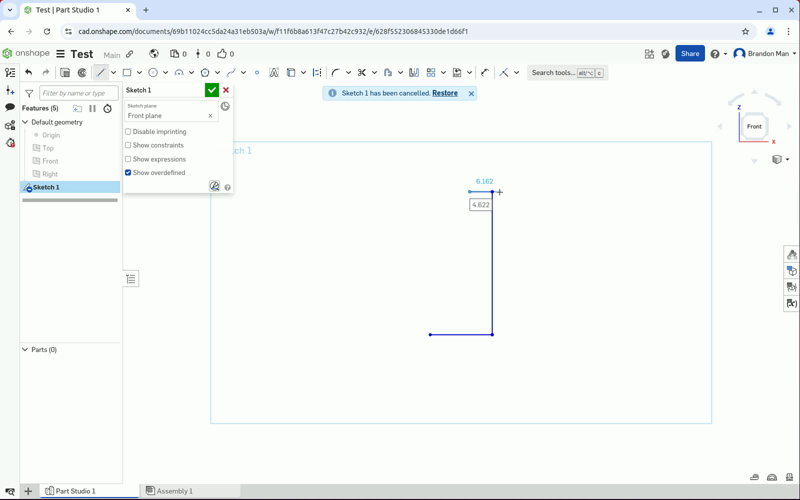
mouse_move(469, 170)
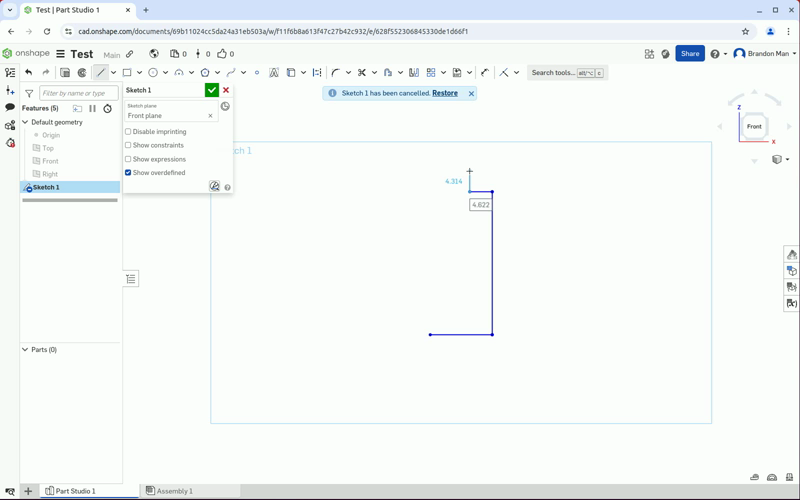
click(469, 170)
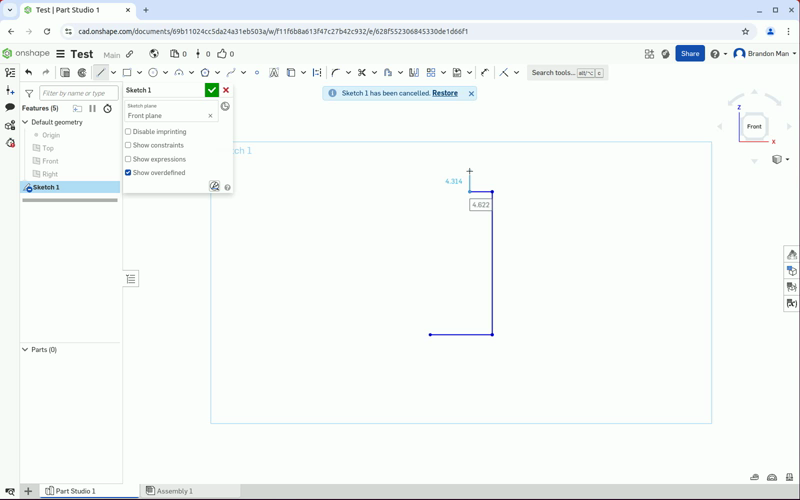
key_up(shift)
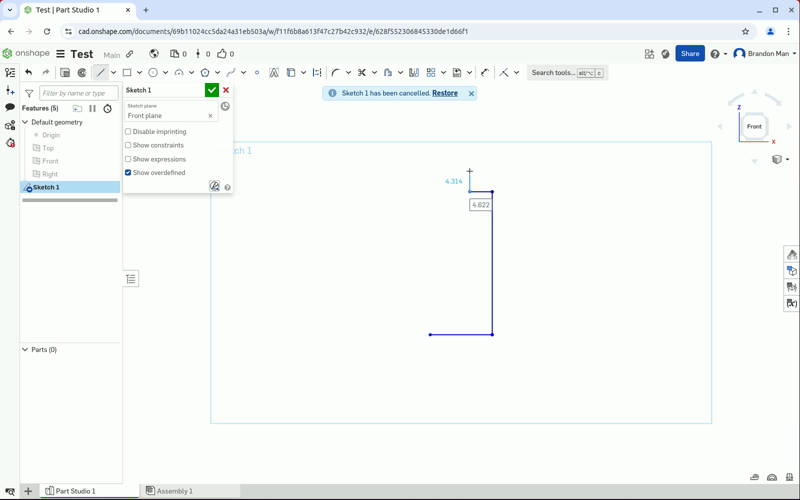
key_down(shift)
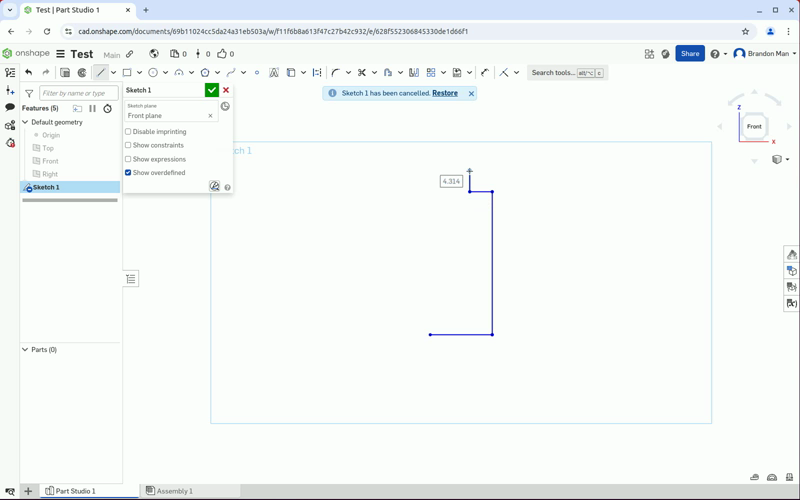
mouse_move(499, 170)
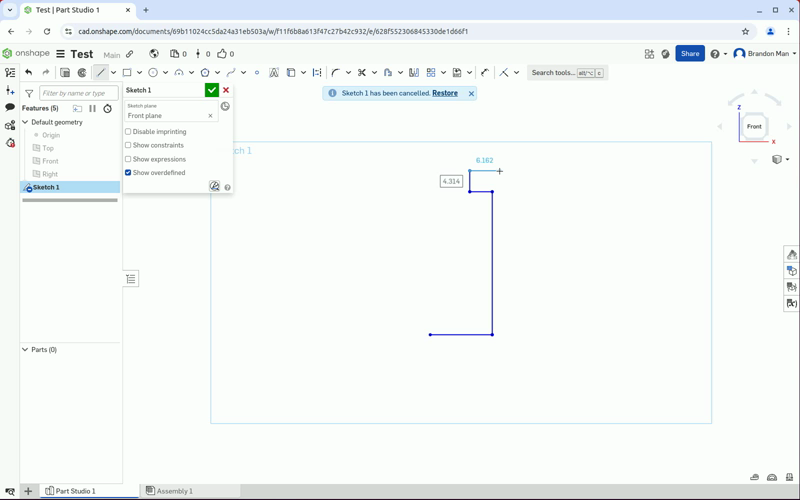
mouse_move(452, 170)
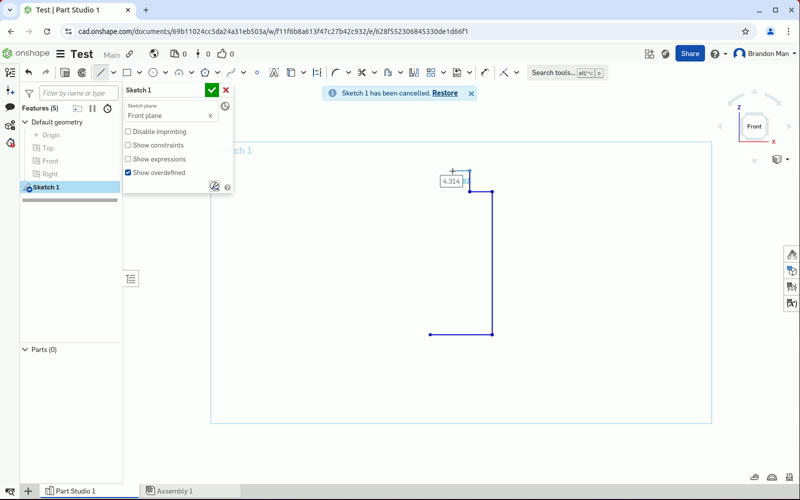
click(452, 170)
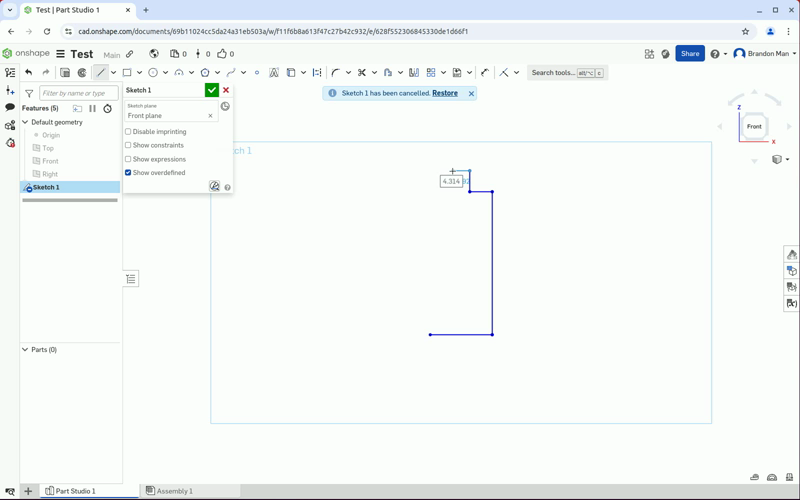
key_up(shift)
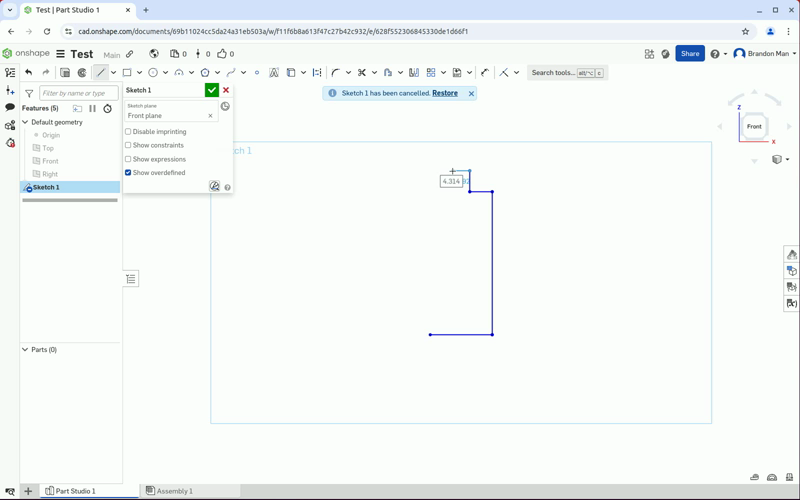
key_down(shift)
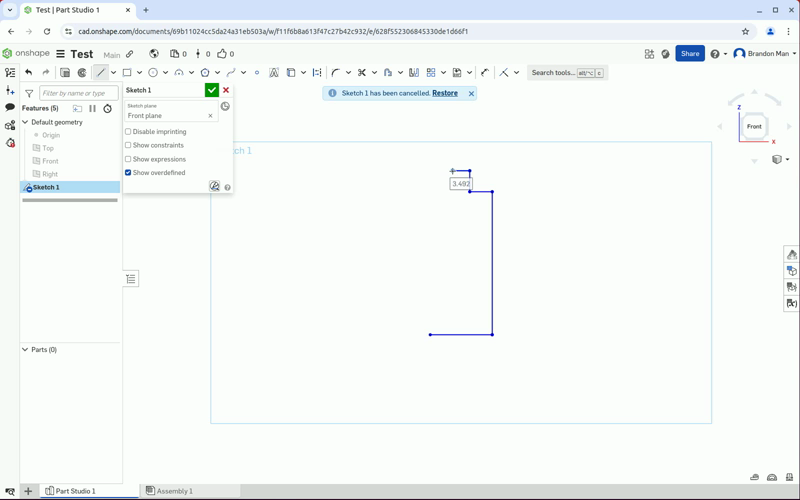
mouse_move(482, 170)
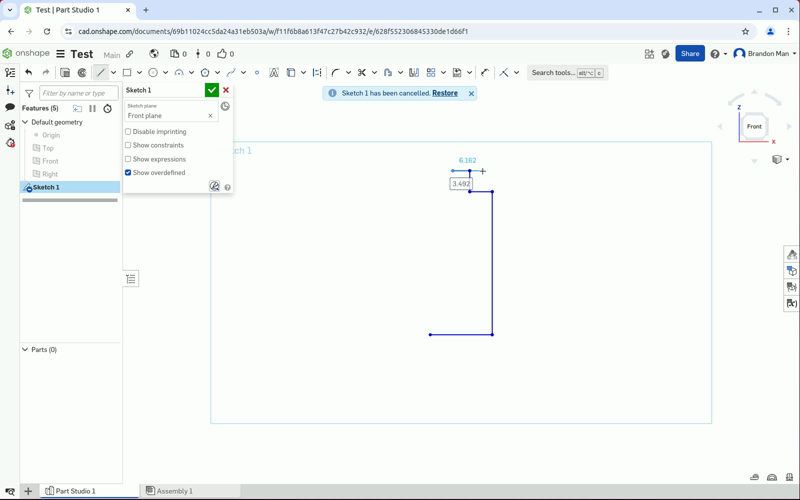
mouse_move(452, 191)
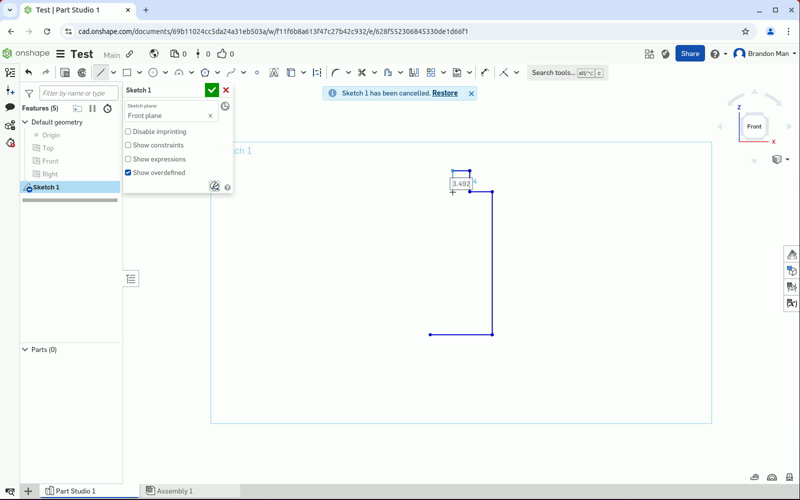
click(452, 191)
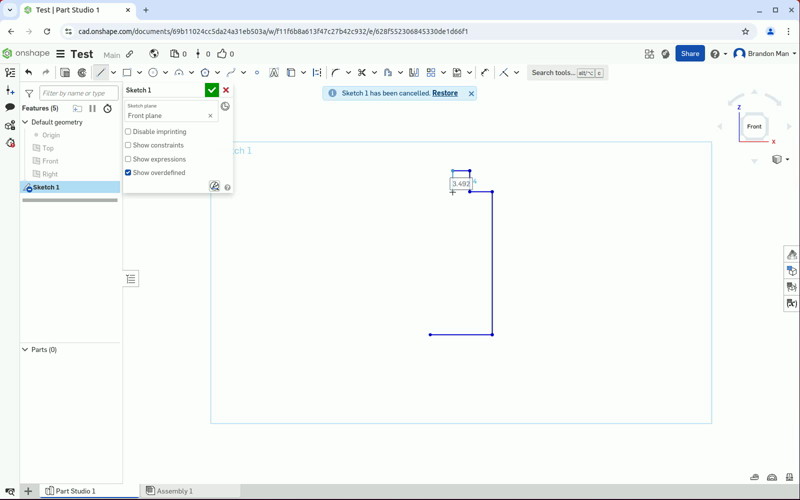
key_up(shift)
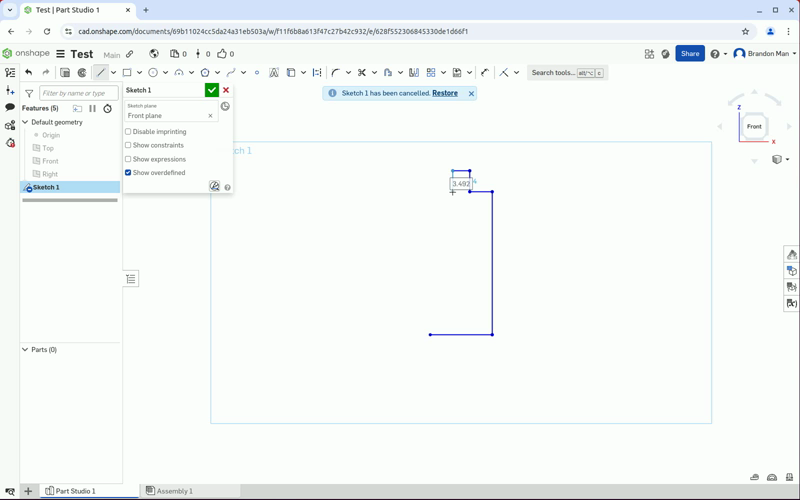
key_down(shift)
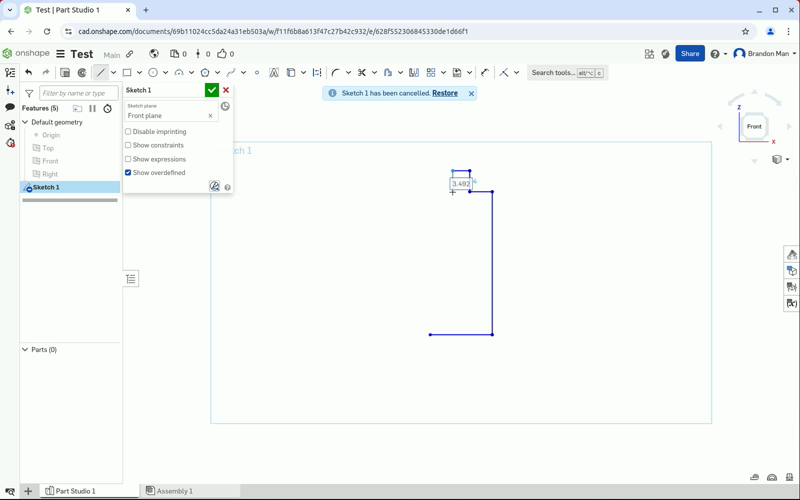
mouse_move(482, 191)
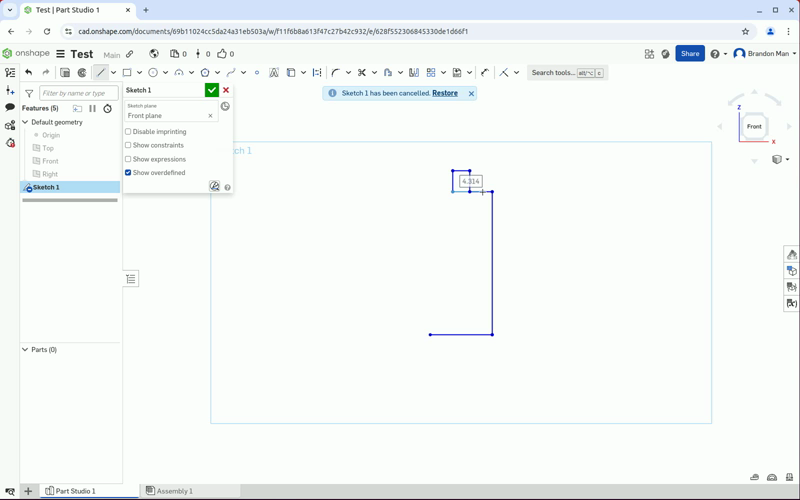
mouse_move(430, 191)
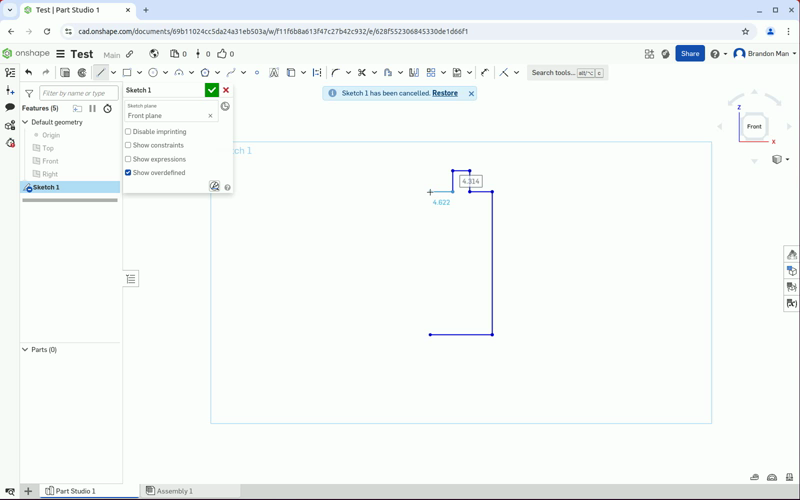
click(430, 191)
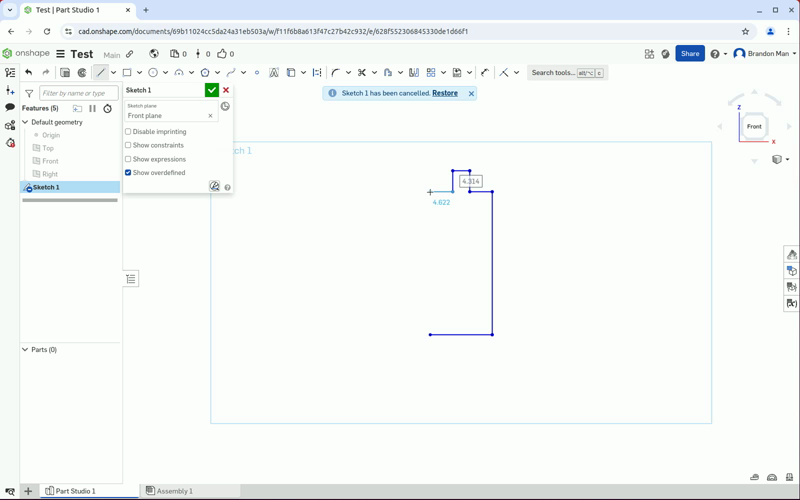
key_up(shift)
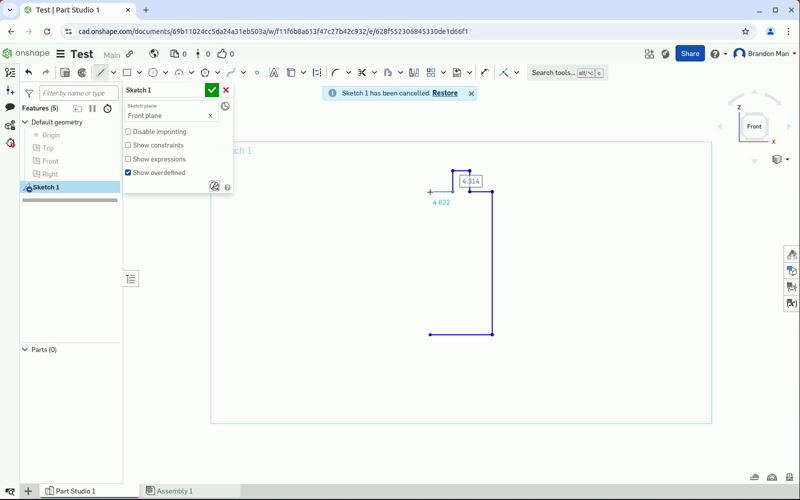
key_down(shift)
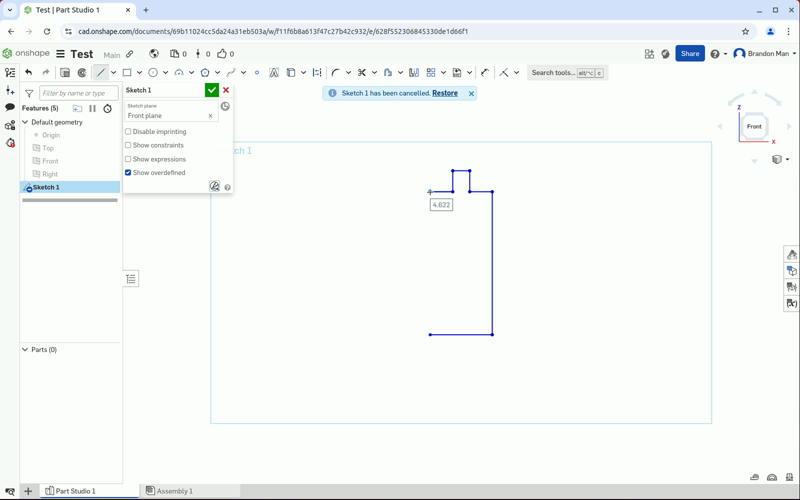
mouse_move(430, 334)
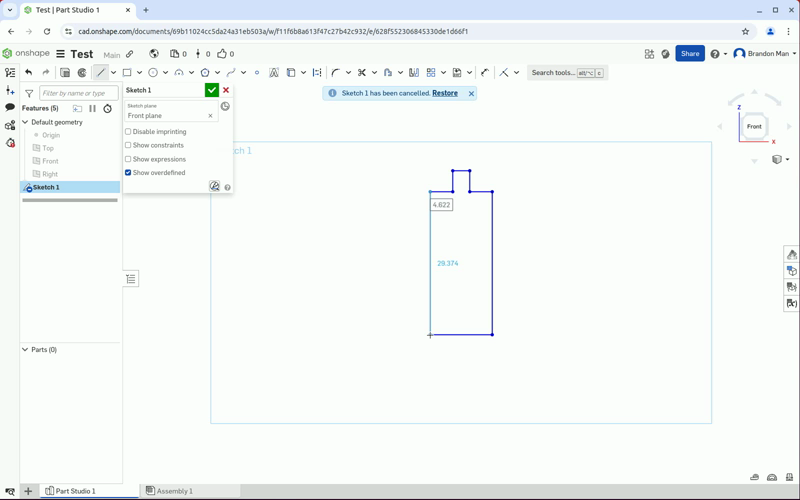
key_up(shift)
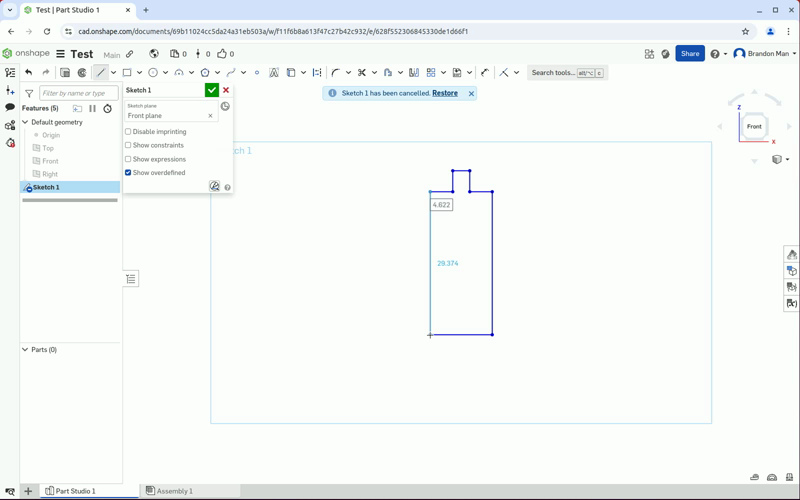
click(430, 334)
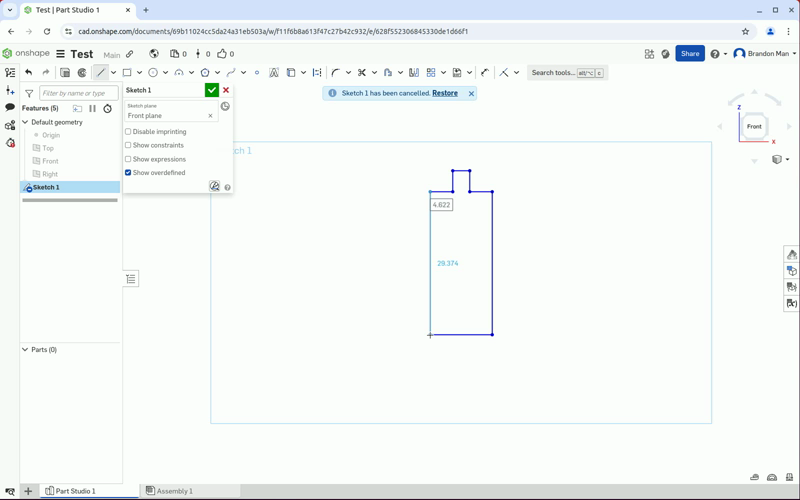
key(esc)
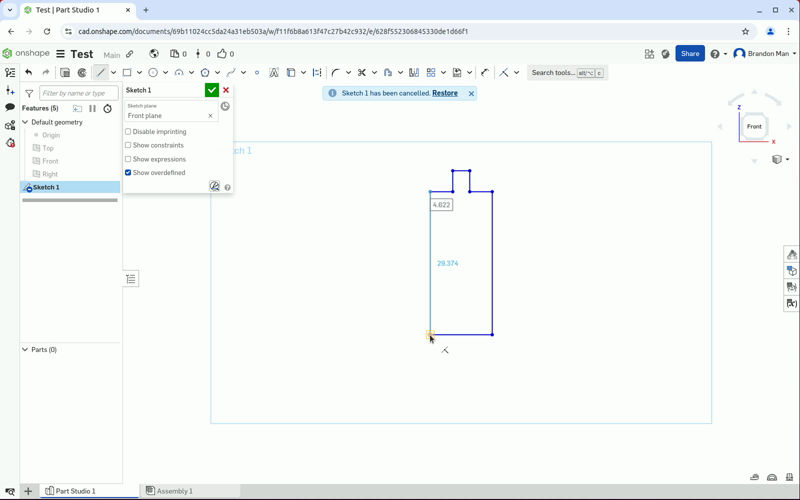
key(c)
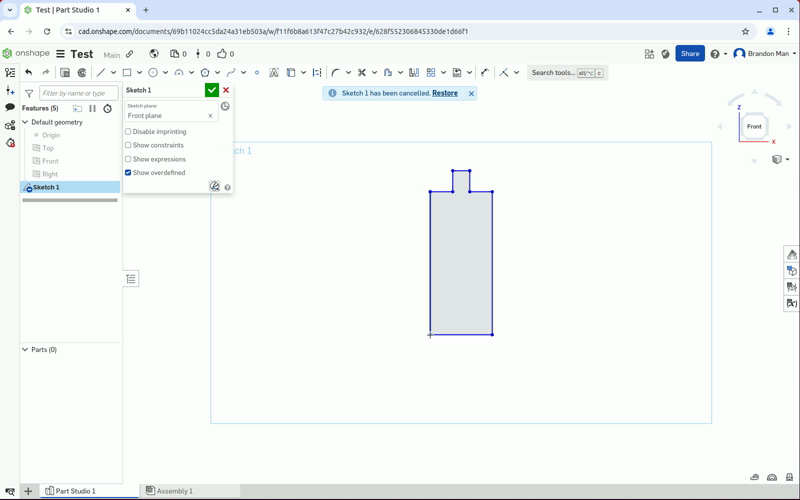
key_down(shift)
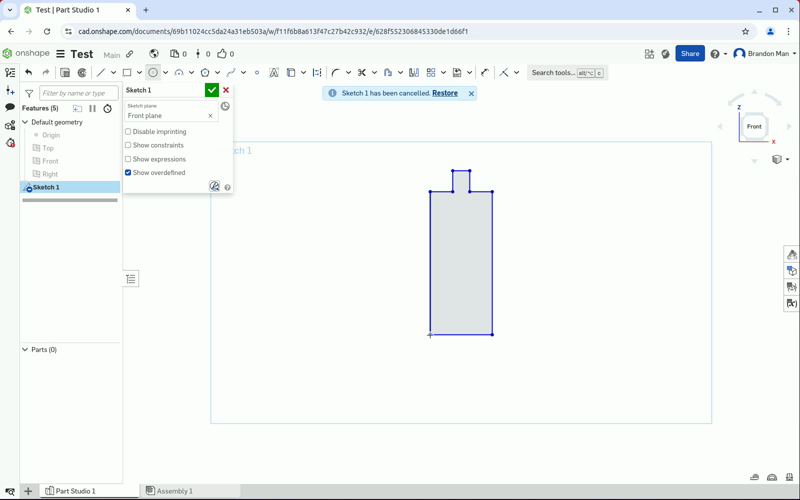
mouse_move(461, 305)
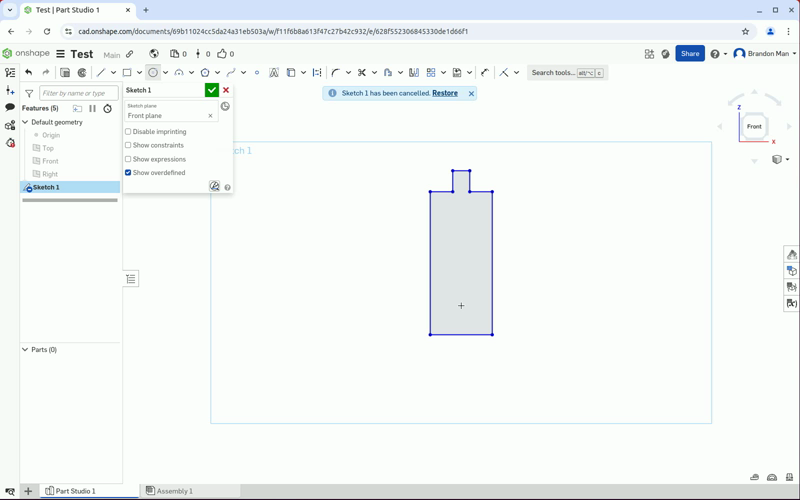
click(461, 305)
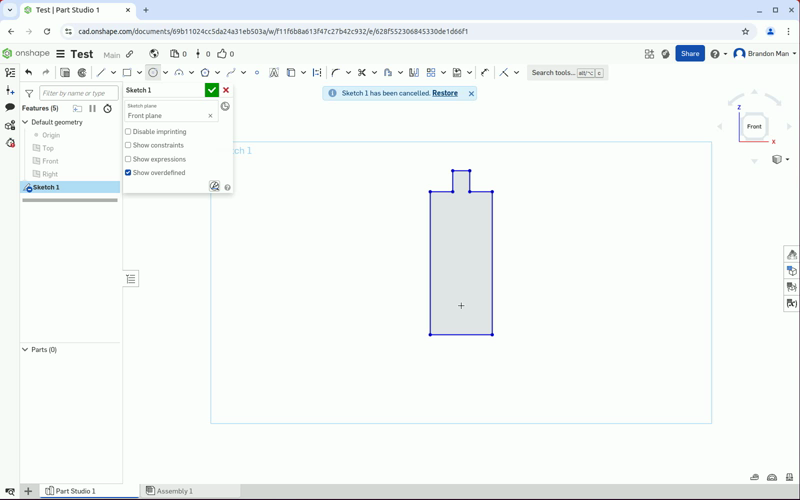
key_up(shift)
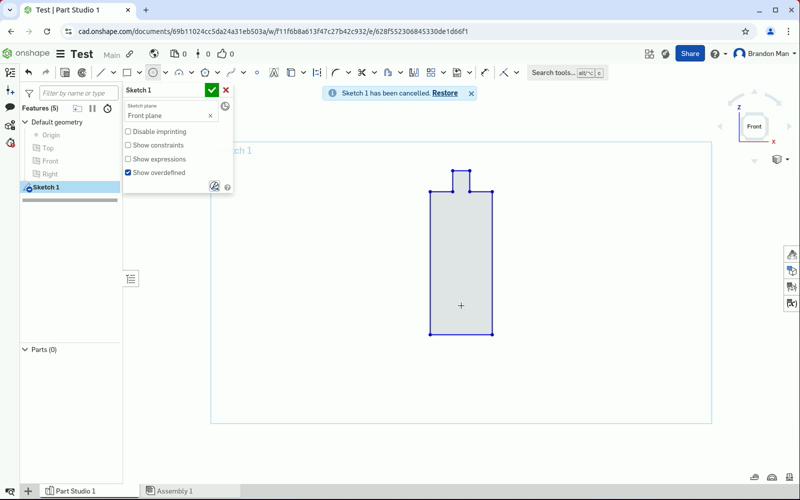
mouse_move(468, 305)
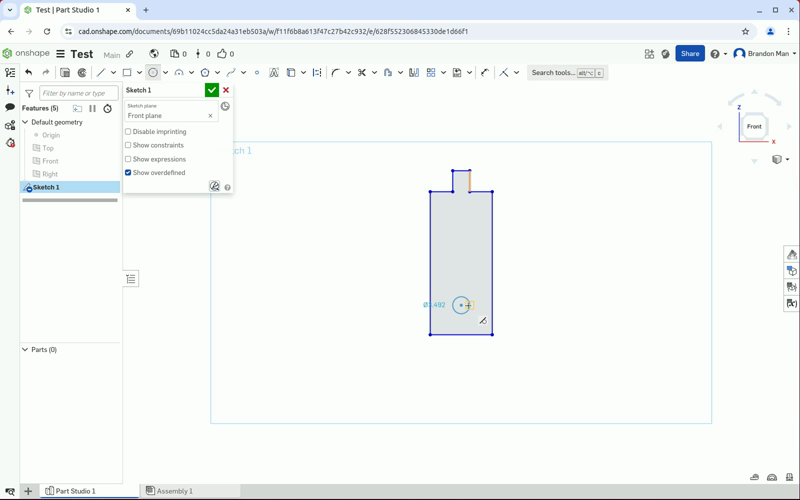
click(468, 305)
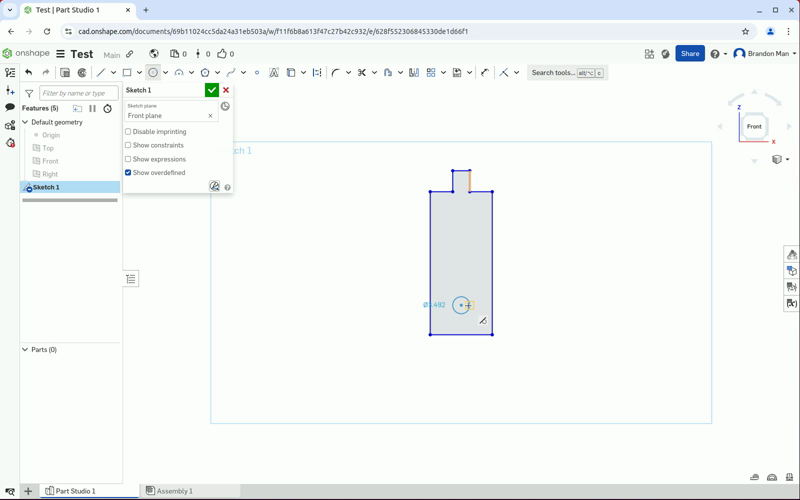
key(esc)
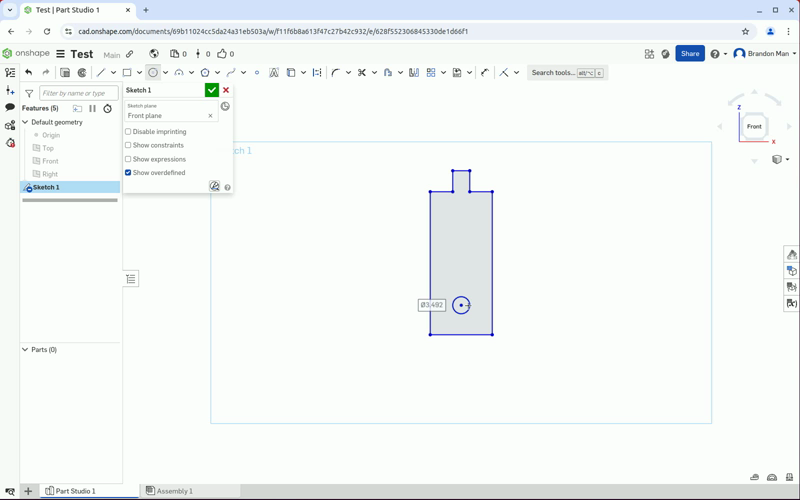
mouse_move(446, 223)
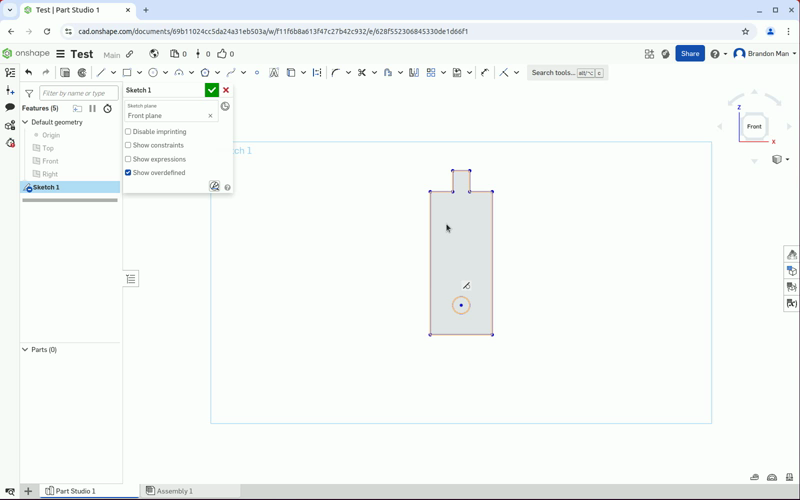
click(446, 223)
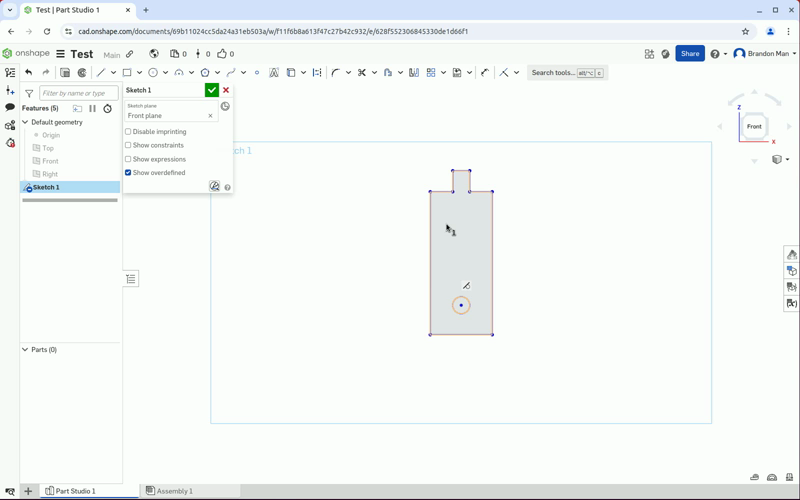
mouse_move(73, 352)
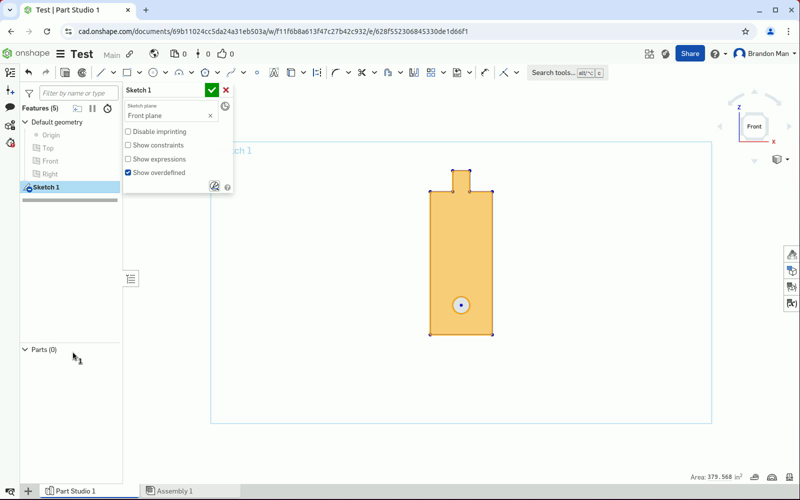
key(shift+y)
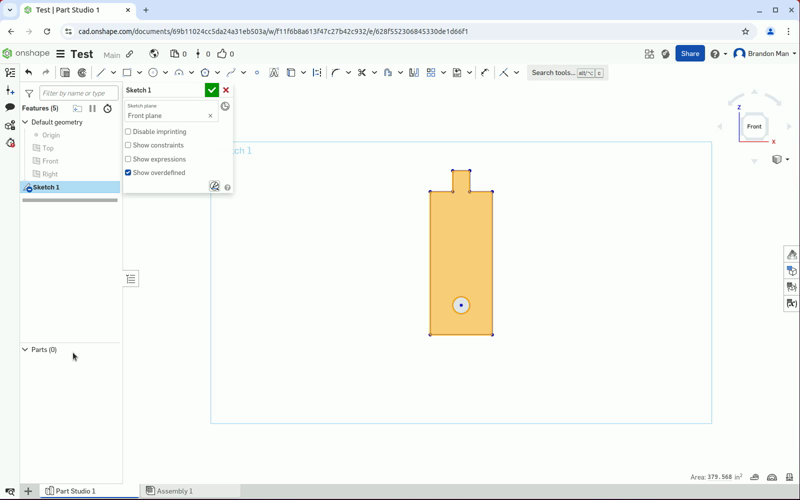
key(shift+e)
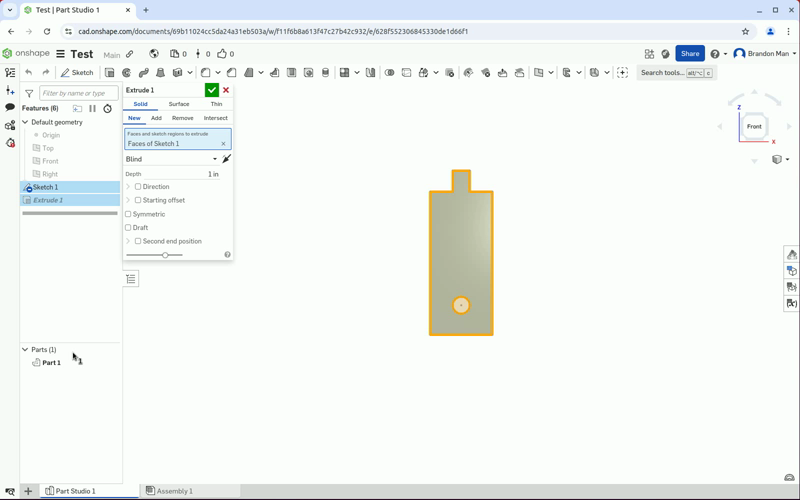
mouse_move(143, 106)
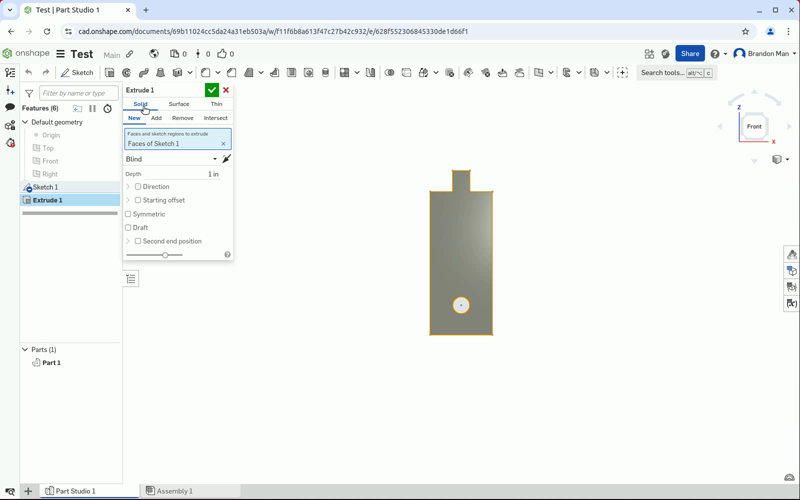
click(143, 106)
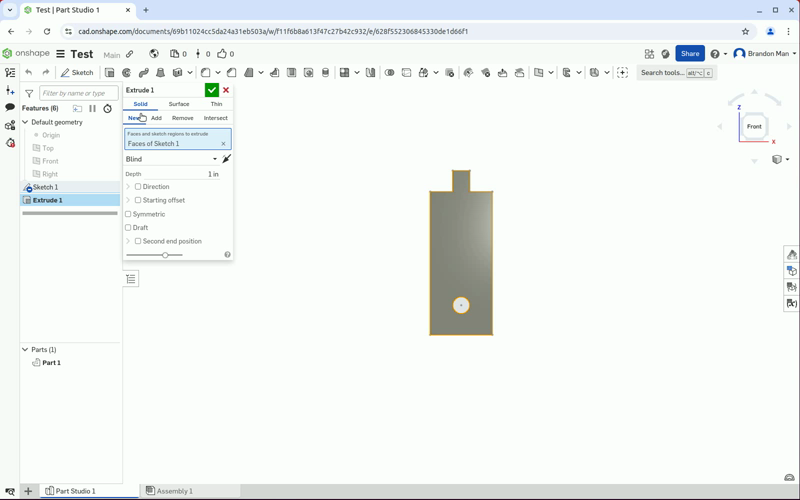
mouse_move(137, 120)
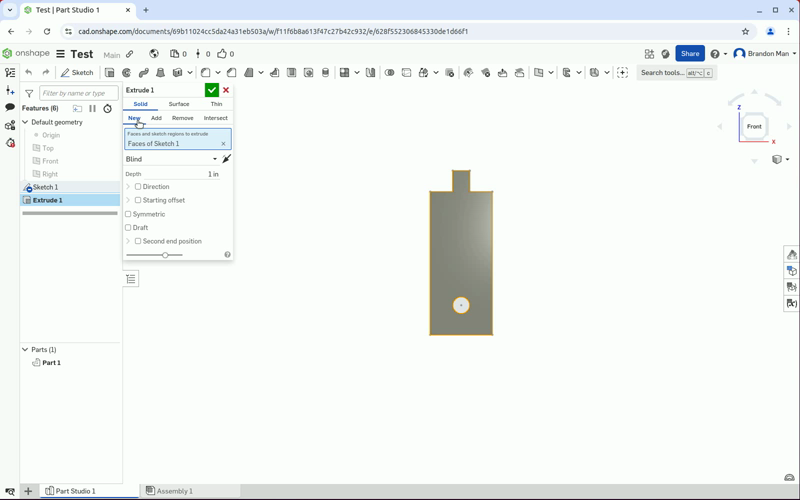
click(137, 120)
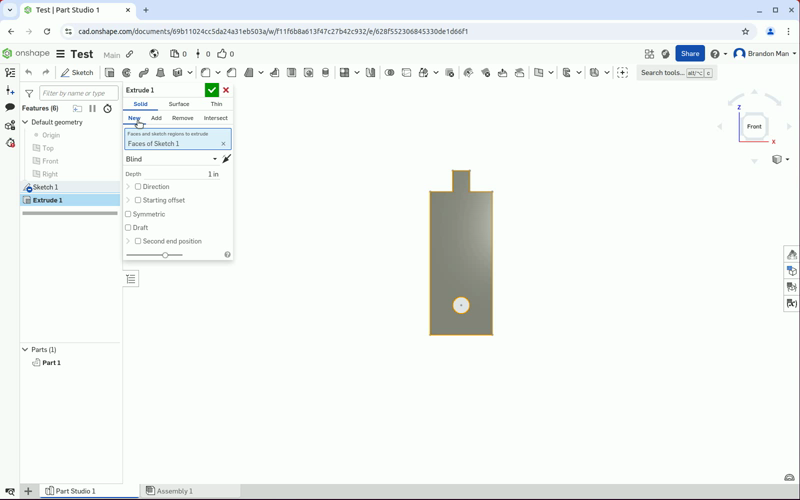
key(tab, 4)
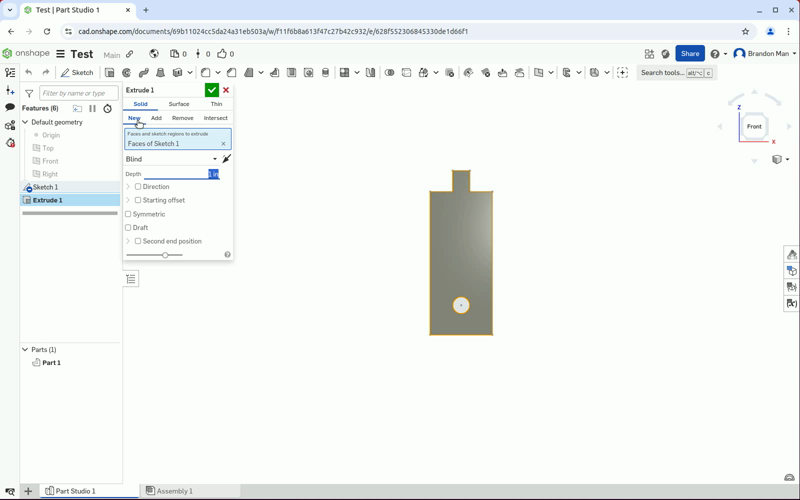
text(3.37)
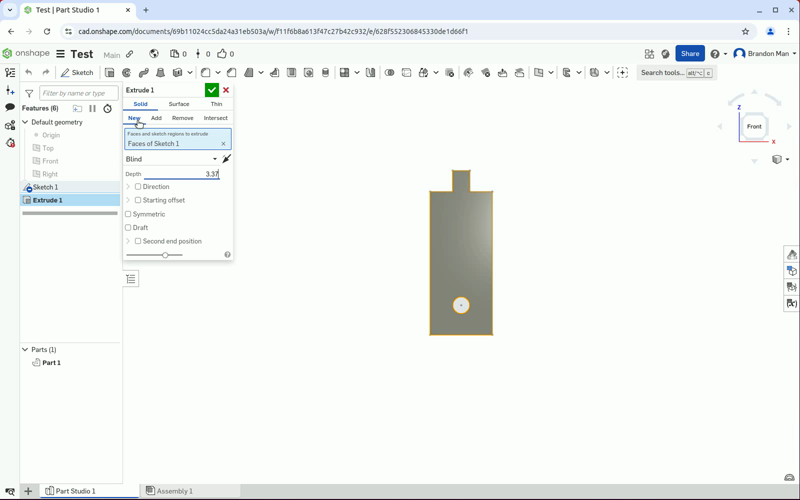
key(enter)
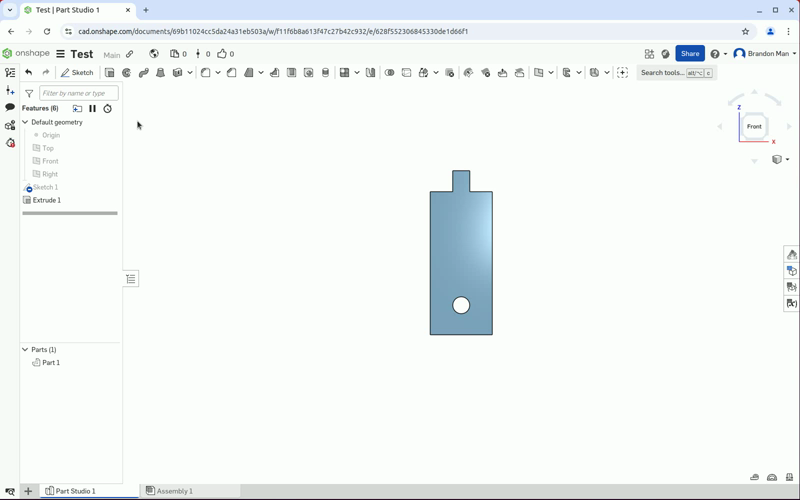
key(shift+h)
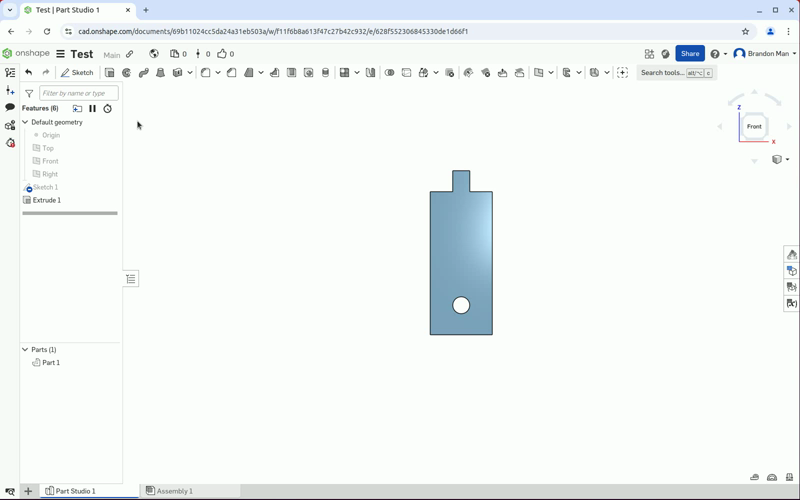
key(shift+h)
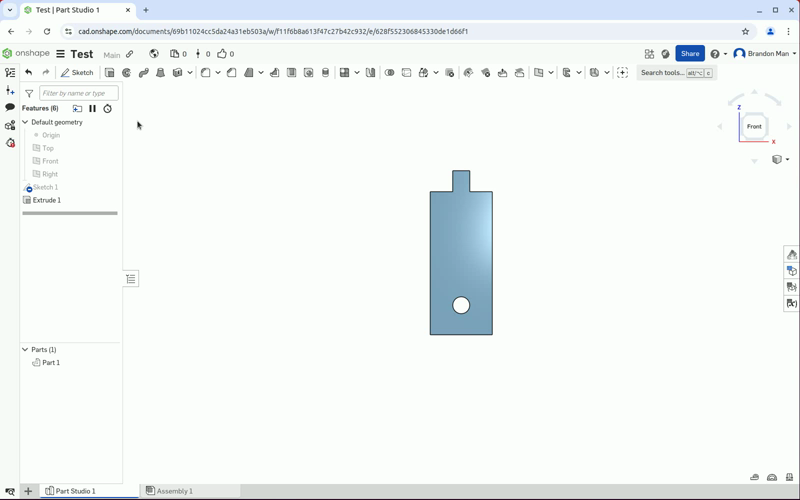
mouse_move(73, 189)
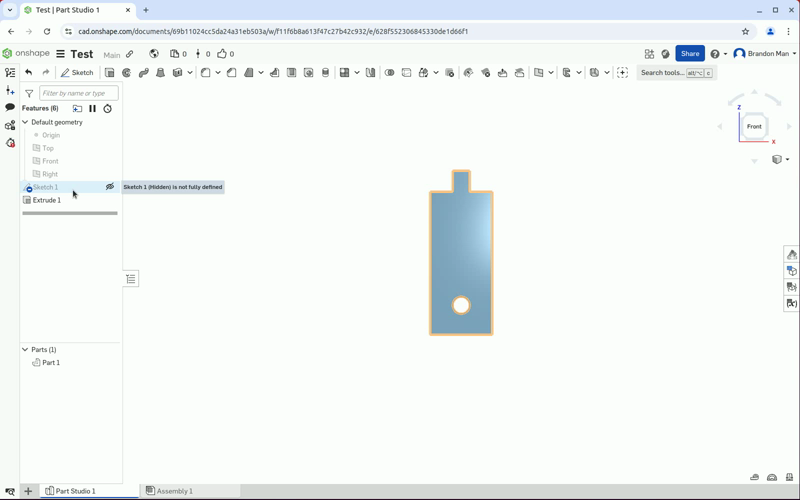
click(73, 189)
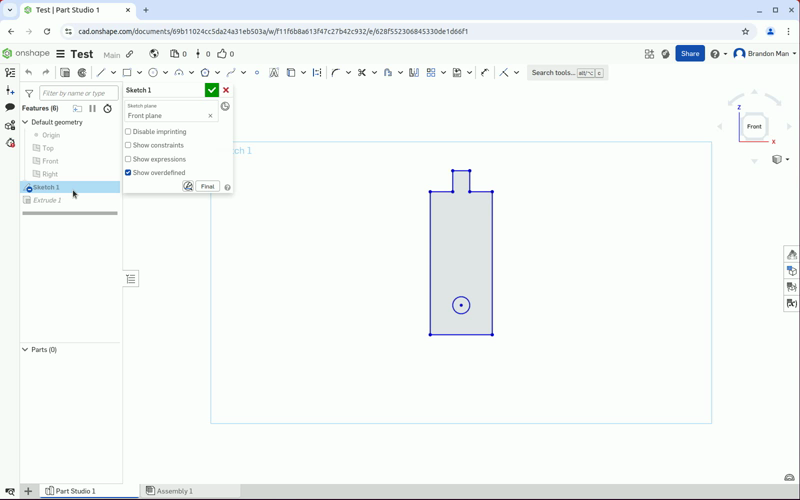
mouse_move(229, 92)
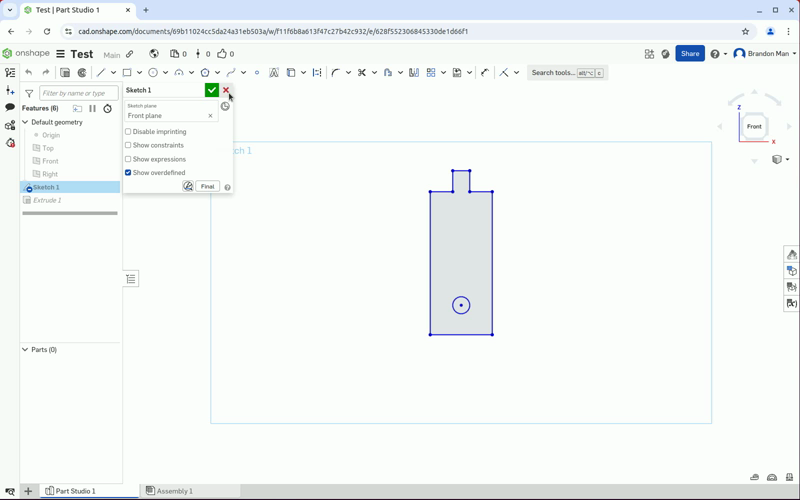
click(229, 92)
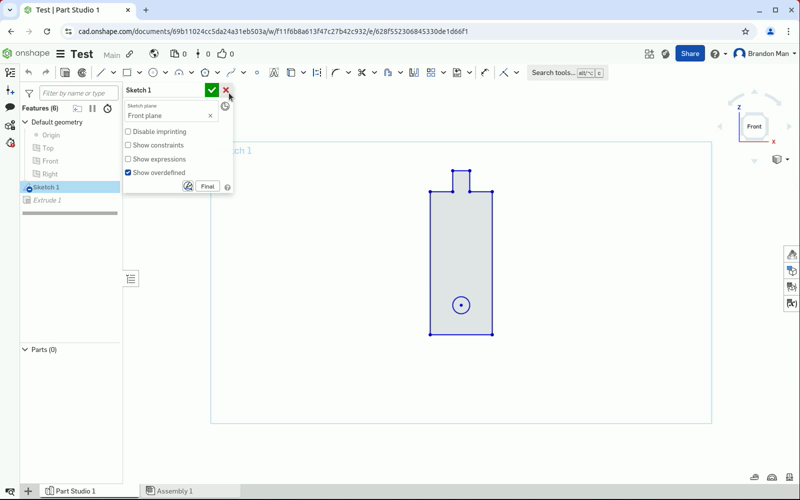
key(shift+s)
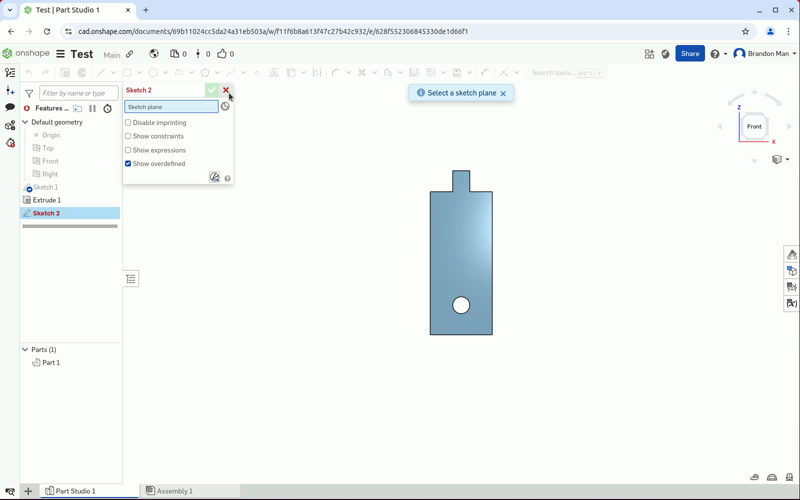
mouse_move(73, 163)
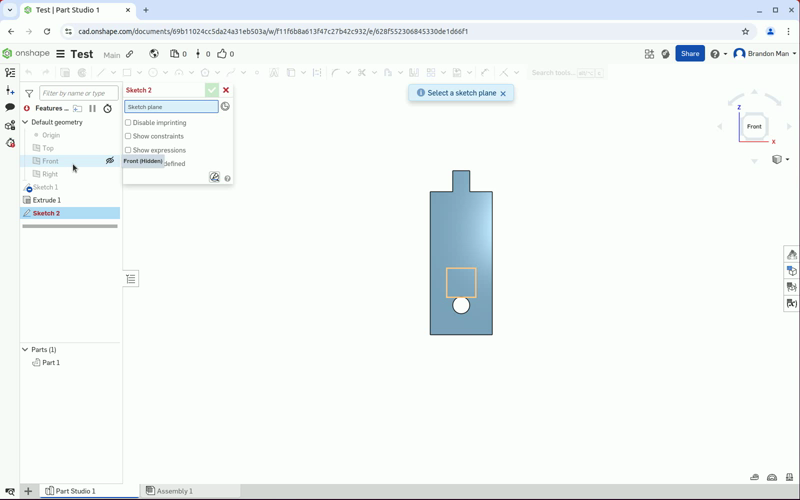
click(73, 163)
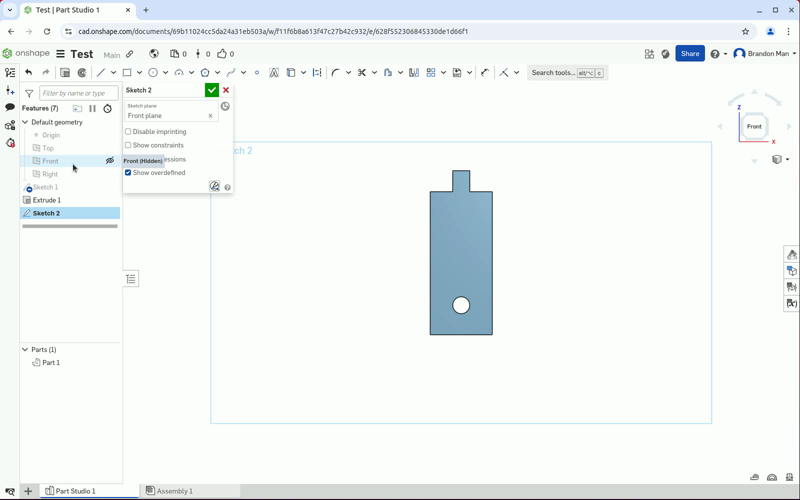
mouse_move(73, 352)
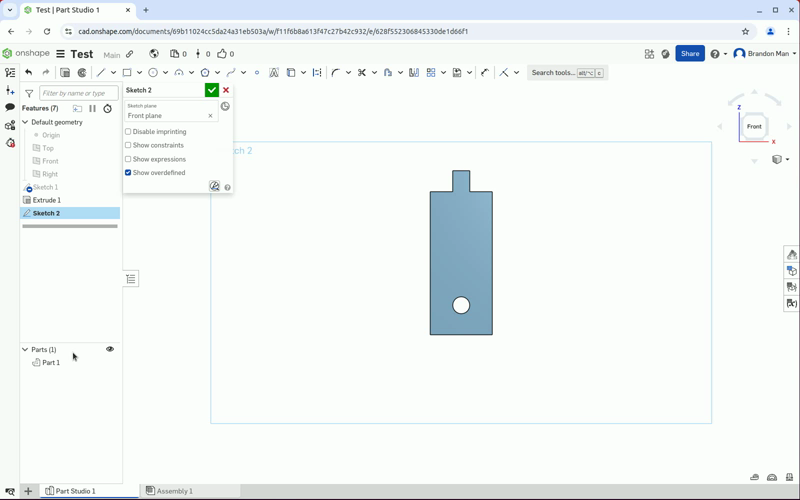
key(y)
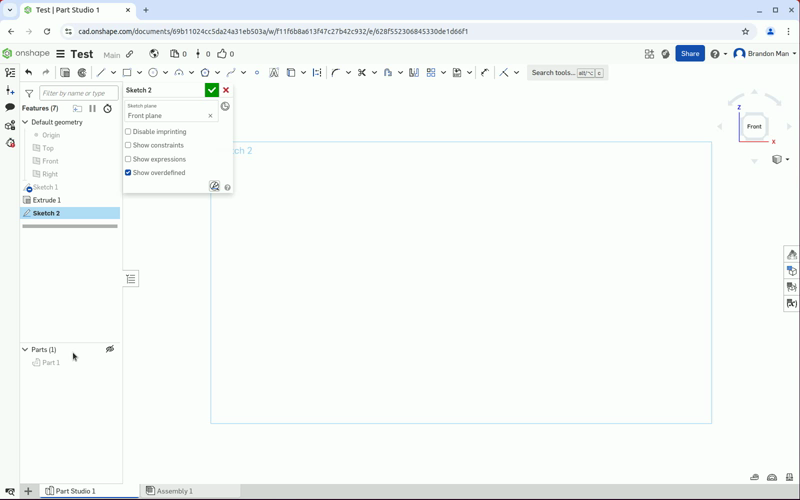
key(l)
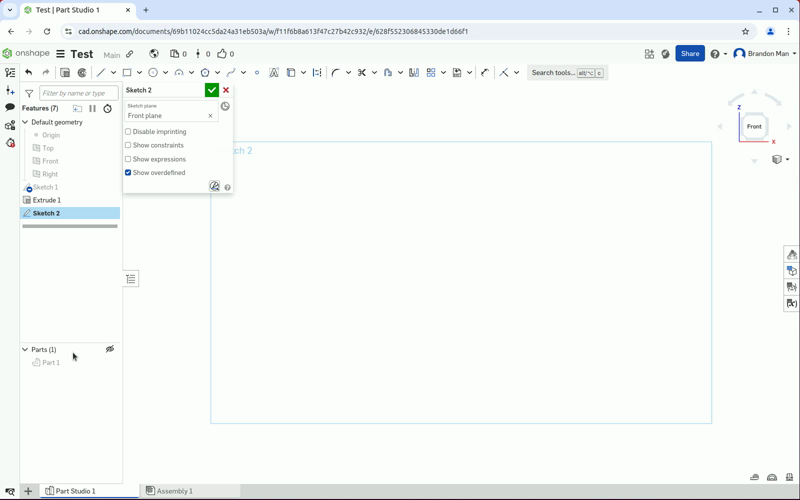
key_down(shift)
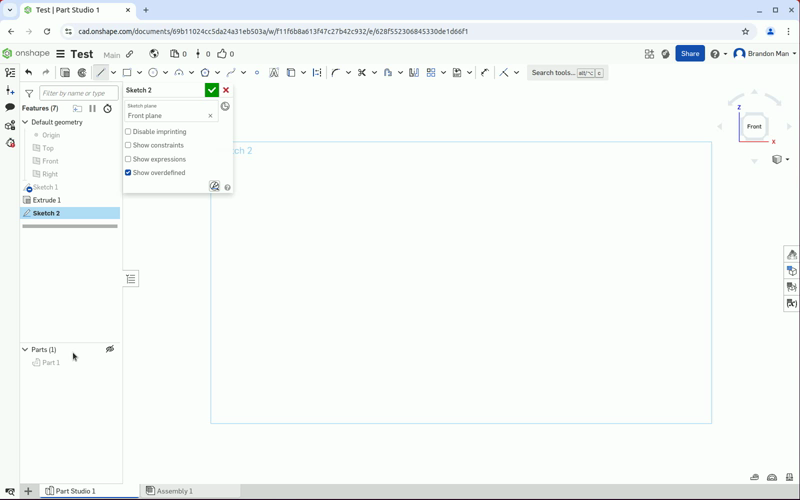
mouse_move(430, 334)
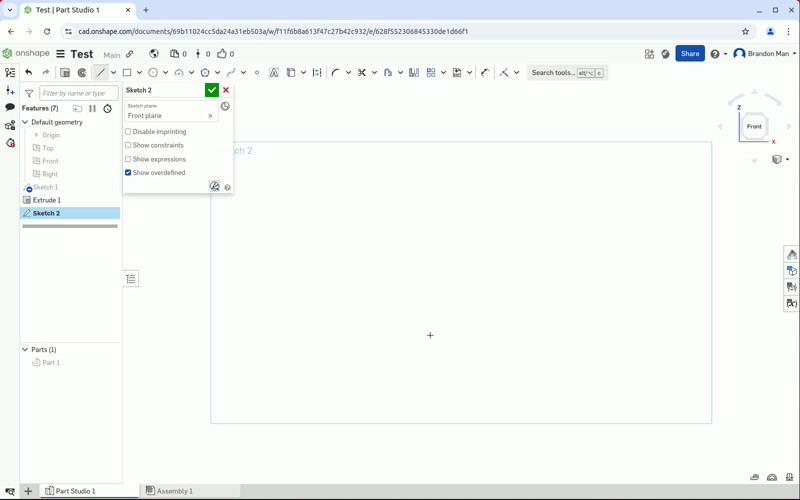
click(430, 334)
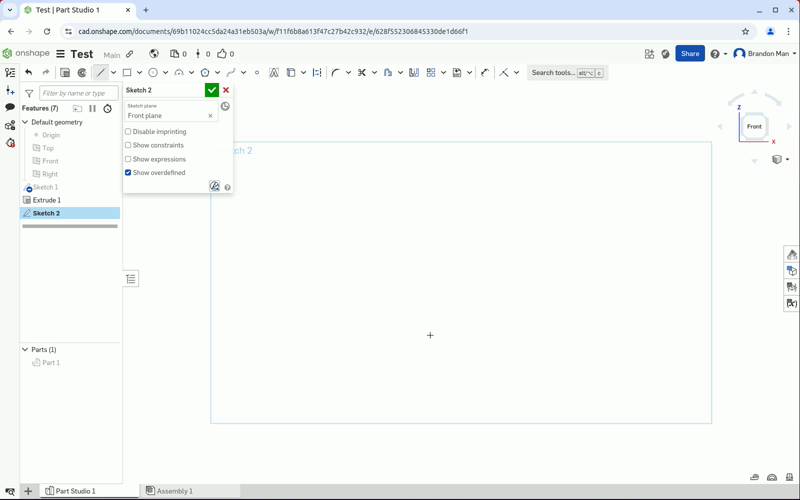
key_up(shift)
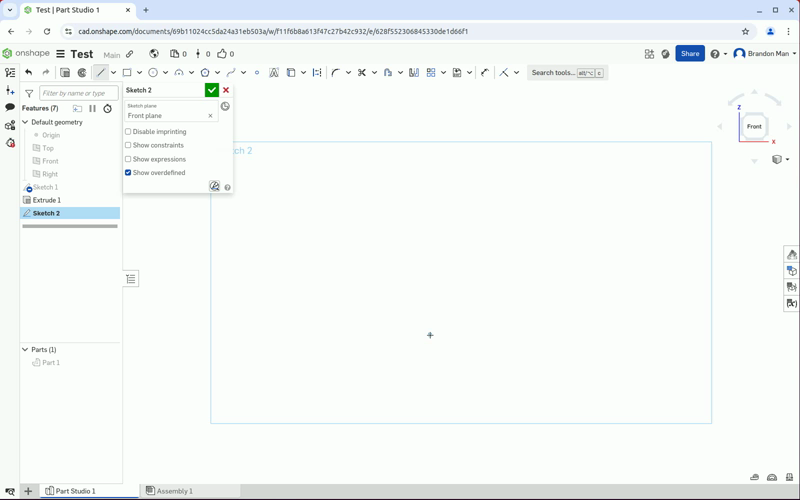
key_down(shift)
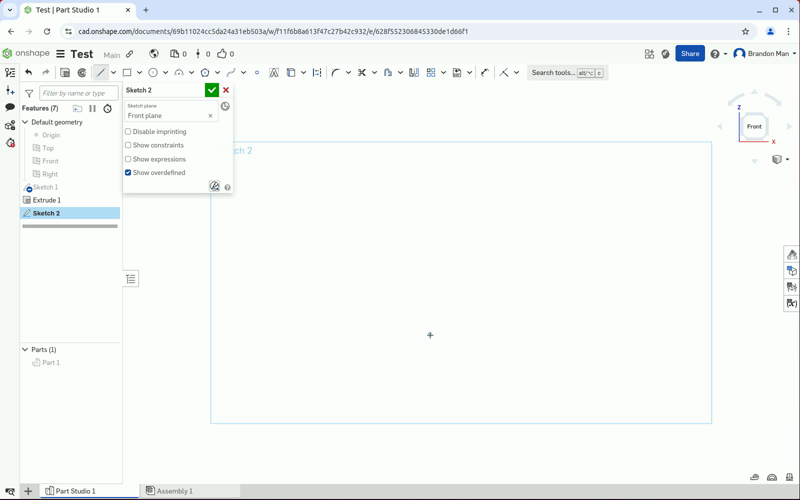
mouse_move(492, 334)
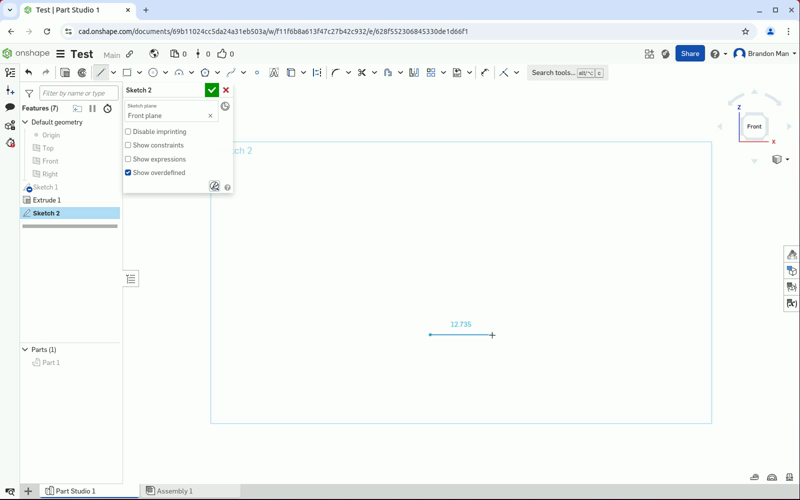
click(492, 334)
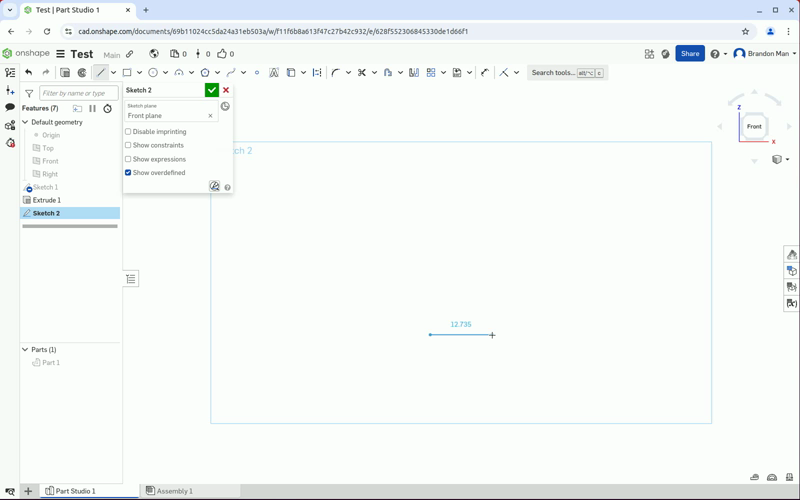
key_up(shift)
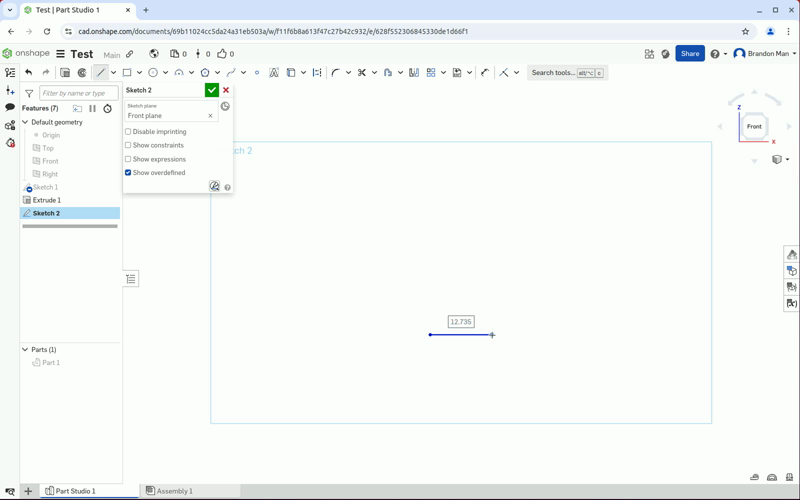
key_down(shift)
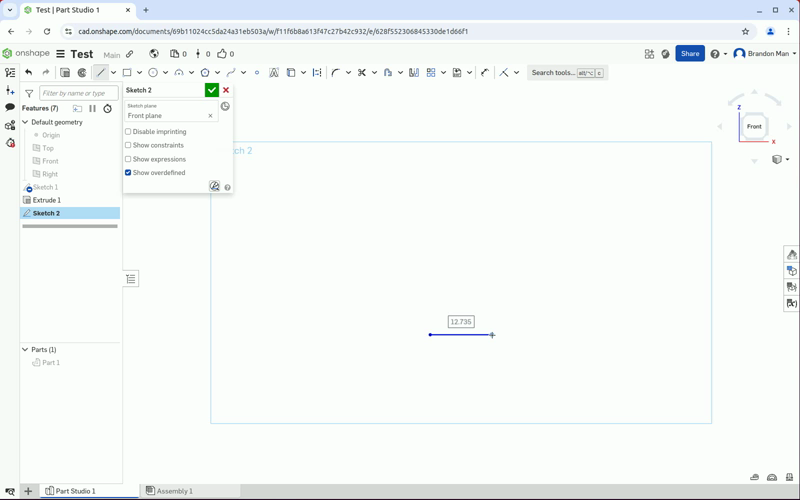
mouse_move(492, 191)
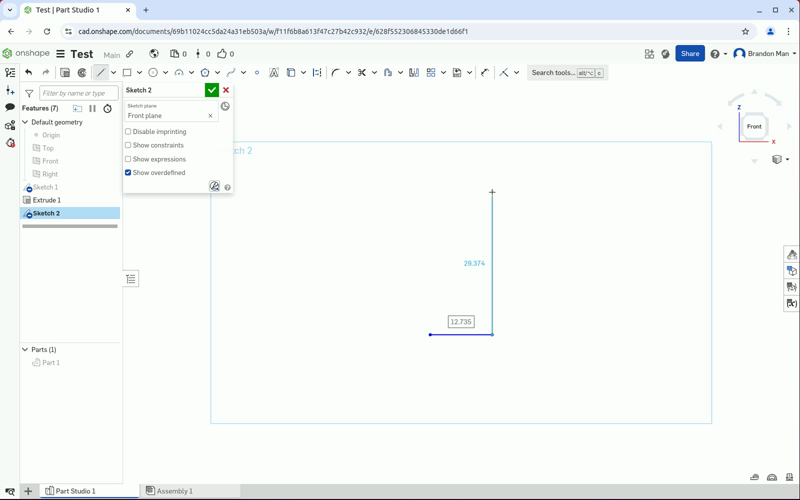
click(492, 191)
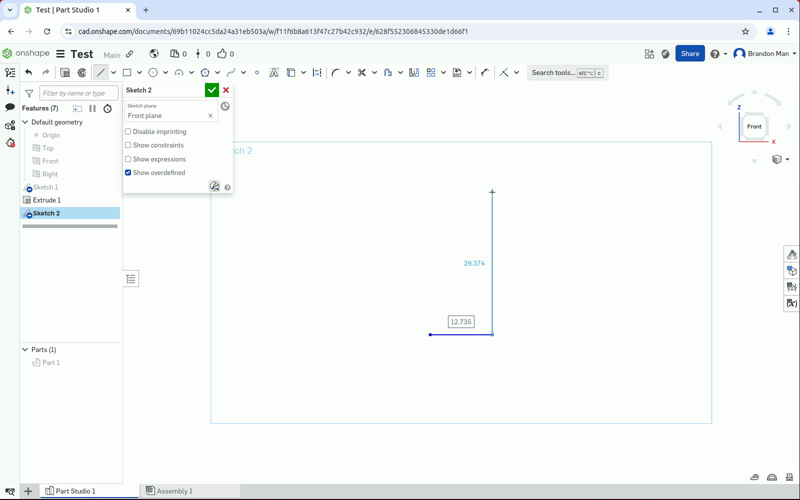
key_up(shift)
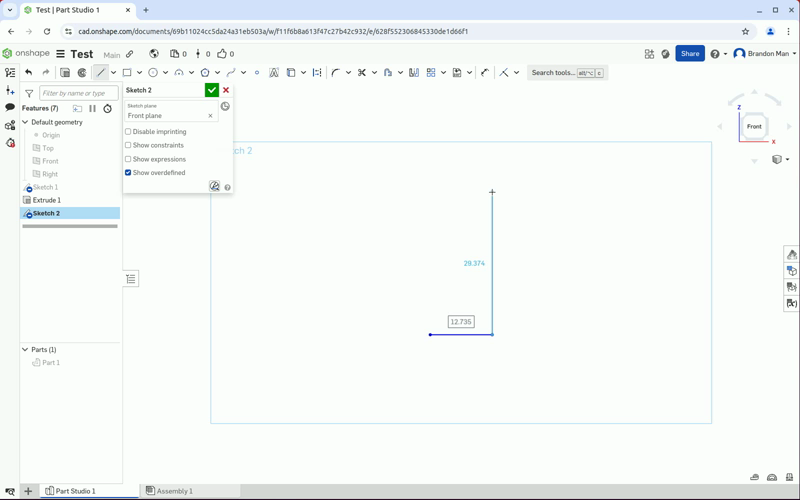
key_down(shift)
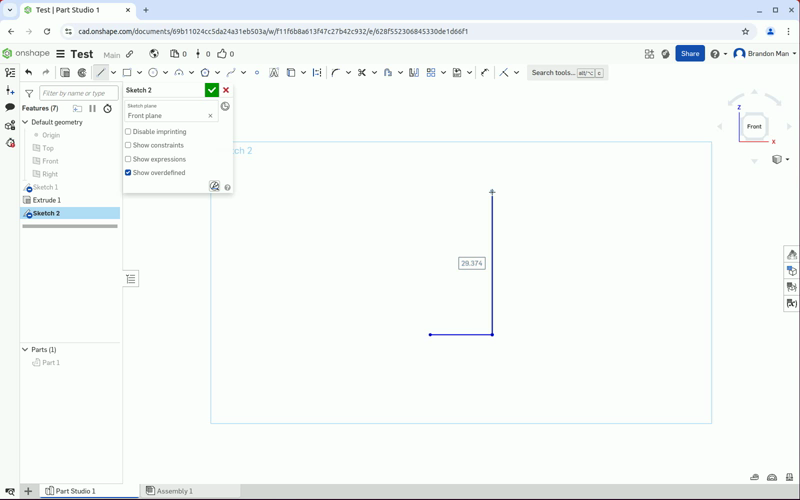
mouse_move(522, 191)
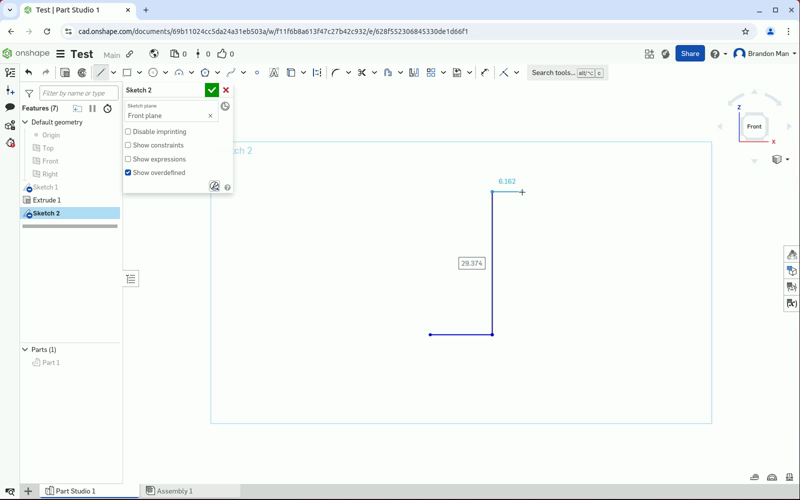
mouse_move(469, 191)
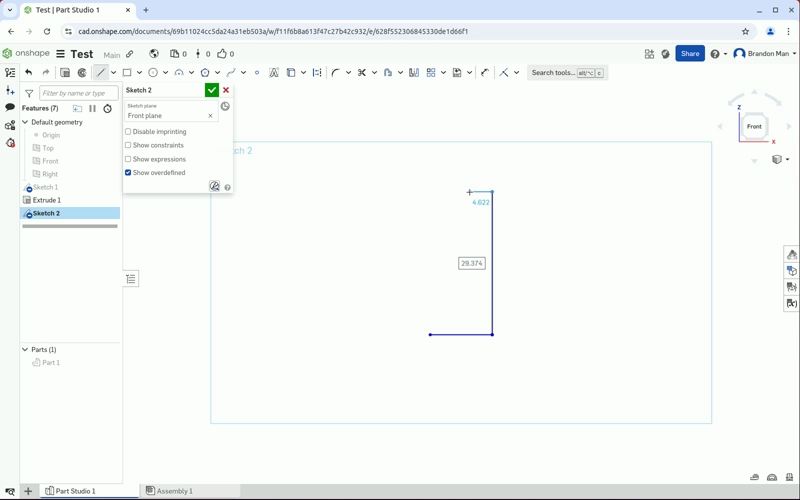
click(469, 191)
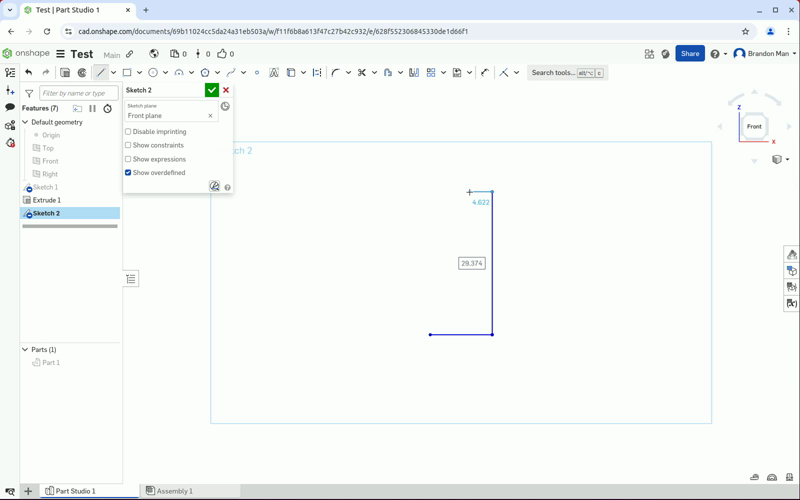
key_up(shift)
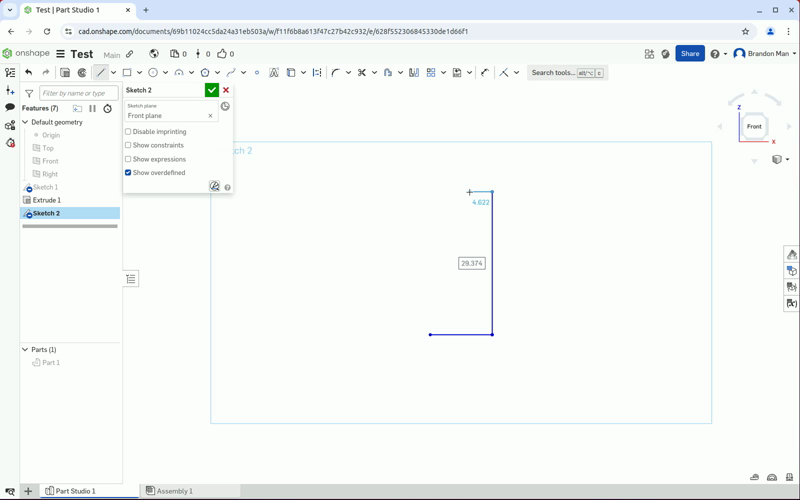
key_down(shift)
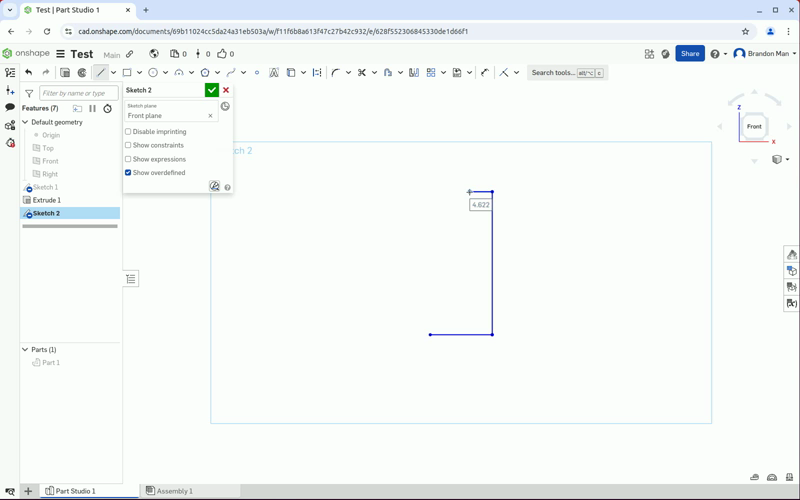
mouse_move(499, 191)
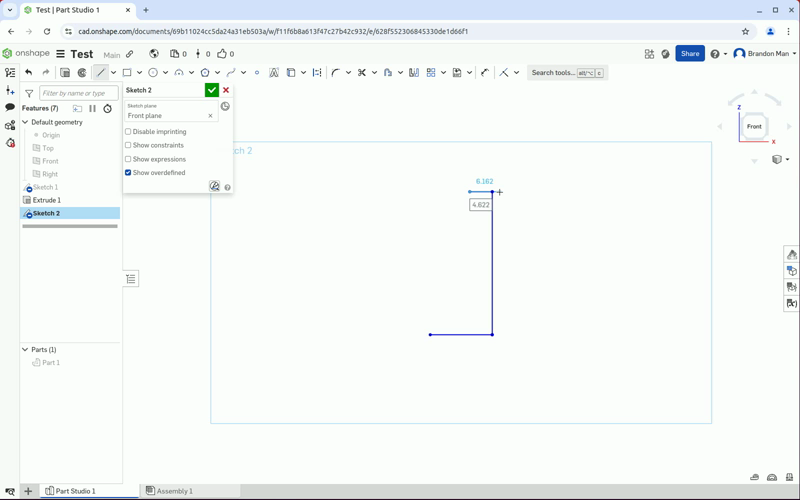
mouse_move(469, 170)
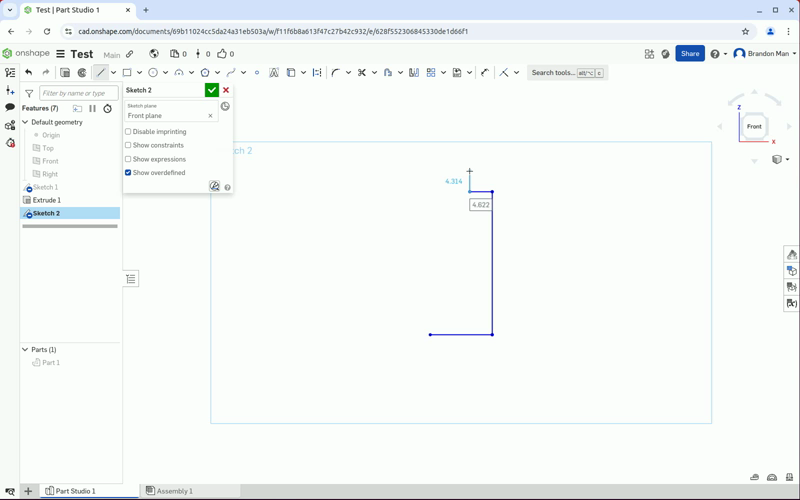
click(469, 170)
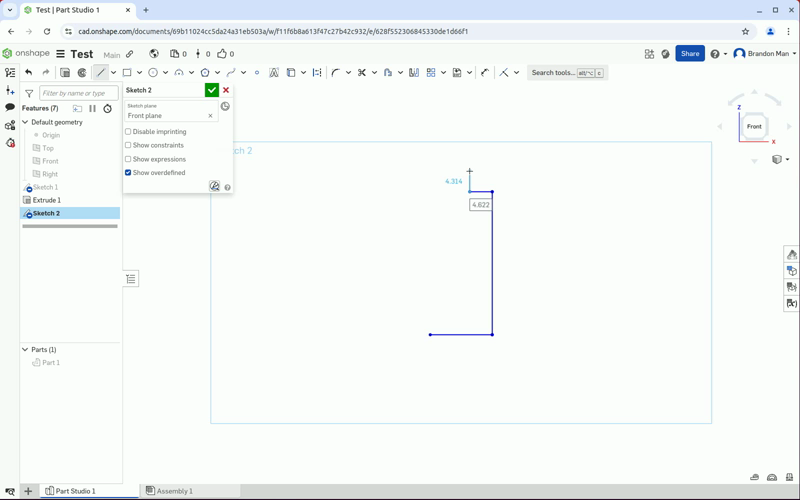
key_up(shift)
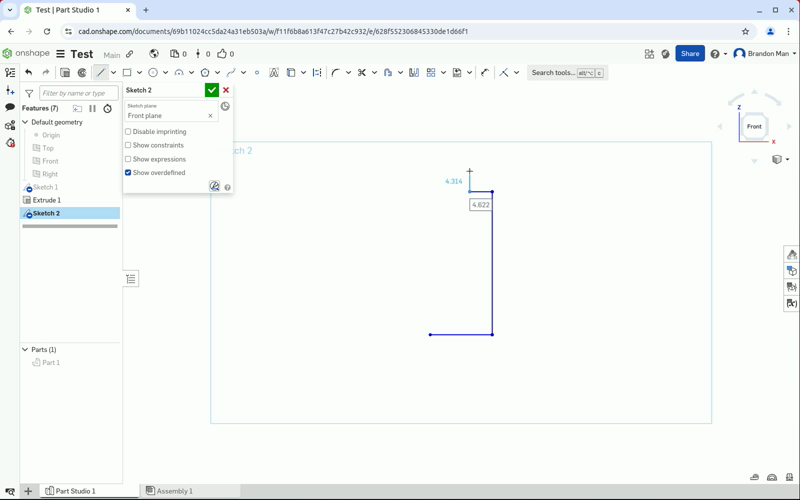
key_down(shift)
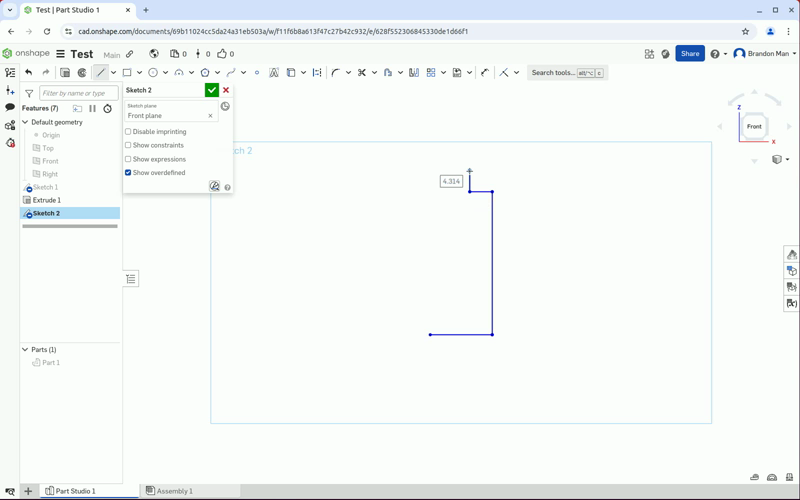
mouse_move(499, 170)
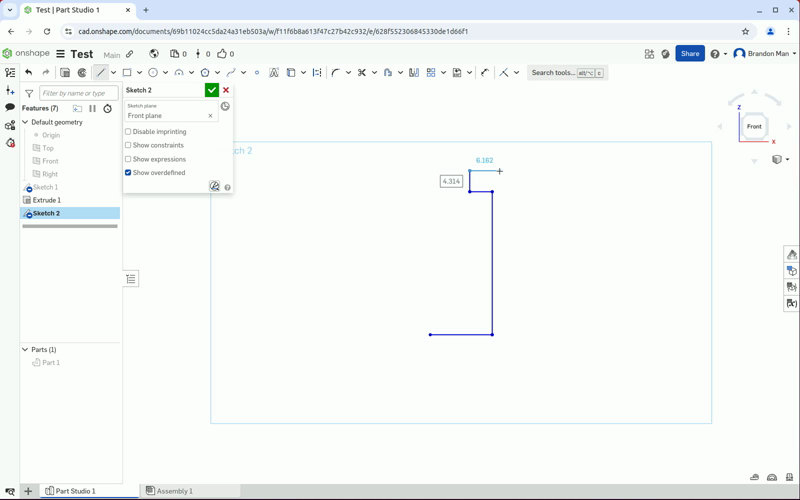
mouse_move(452, 170)
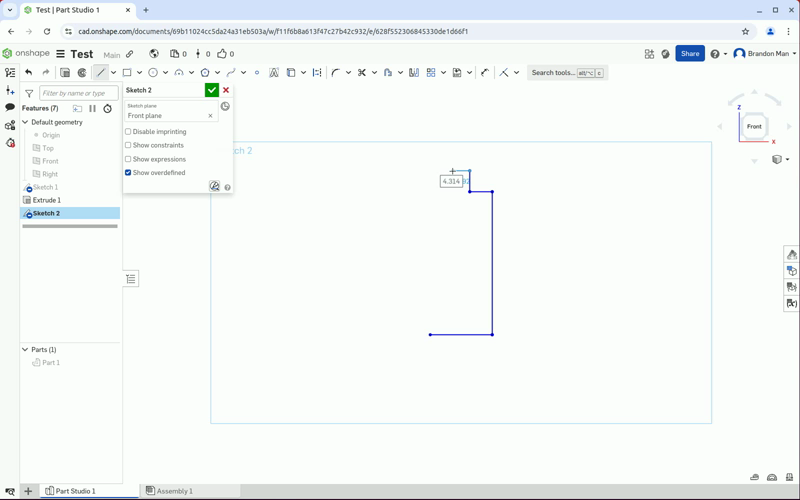
click(452, 170)
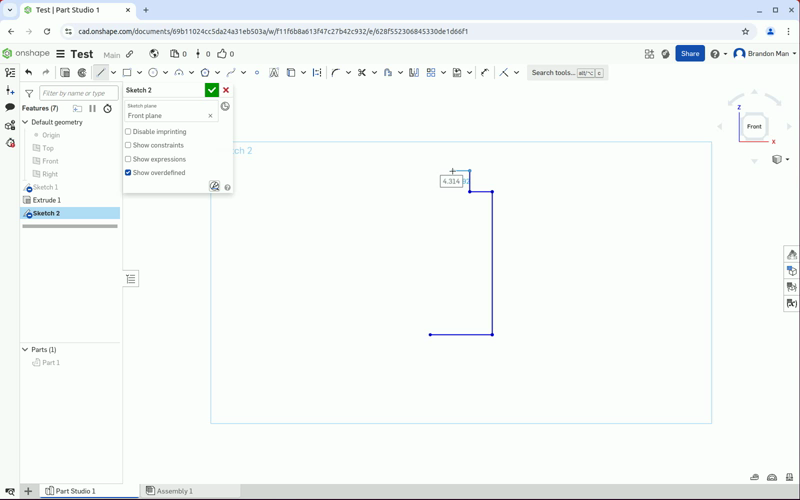
key_up(shift)
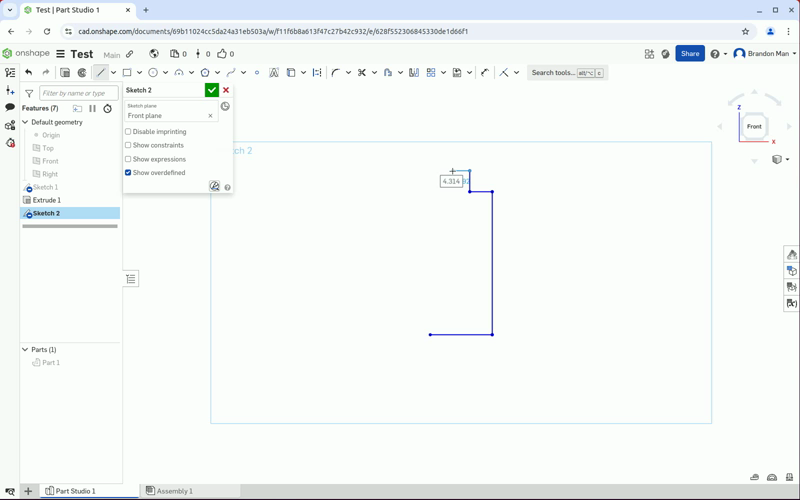
key_down(shift)
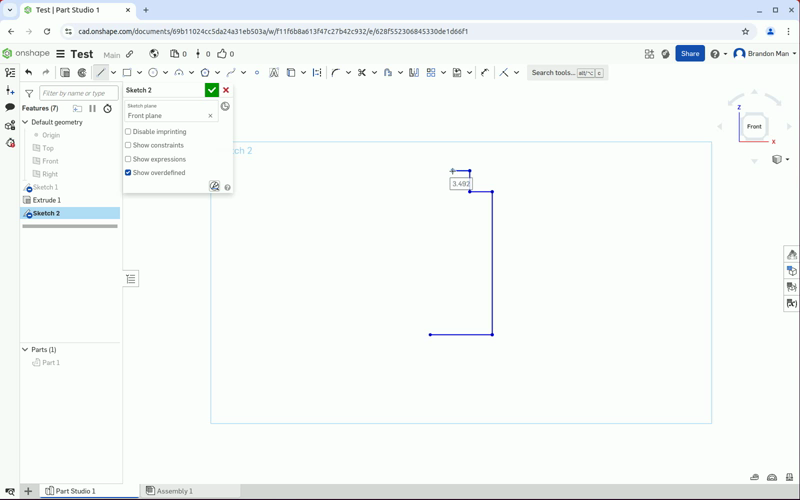
mouse_move(482, 170)
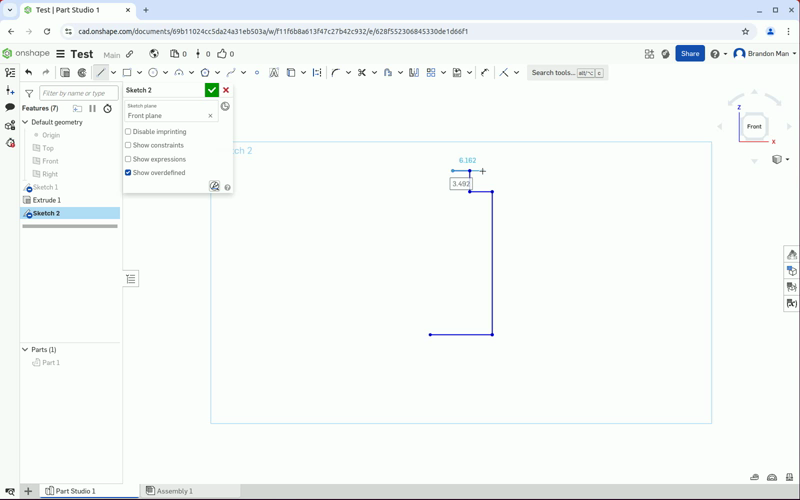
mouse_move(452, 191)
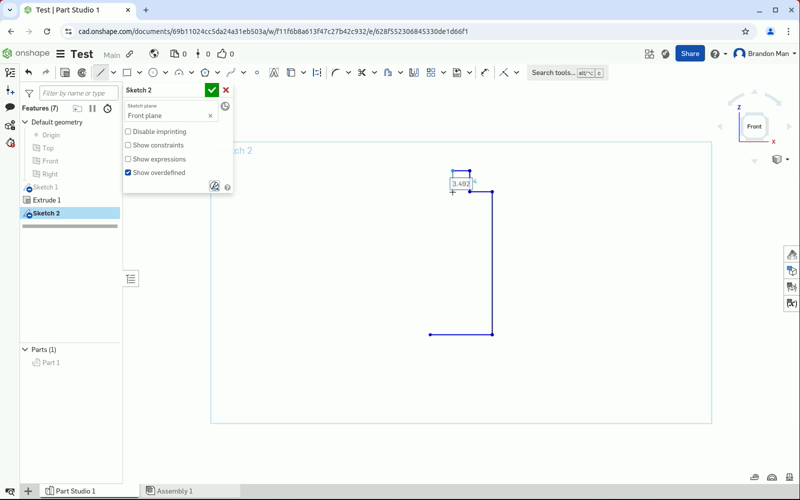
click(452, 191)
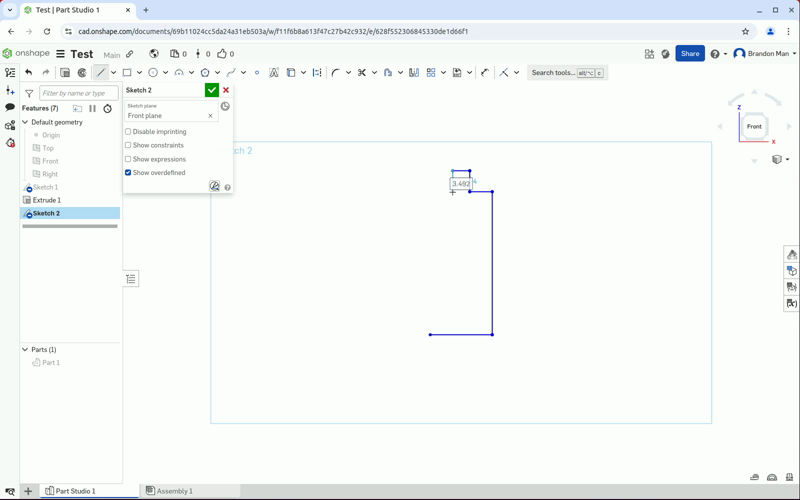
key_up(shift)
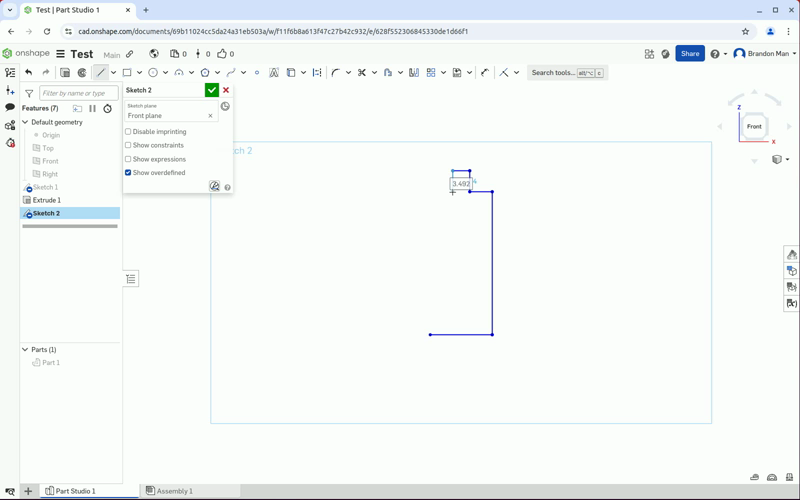
key_down(shift)
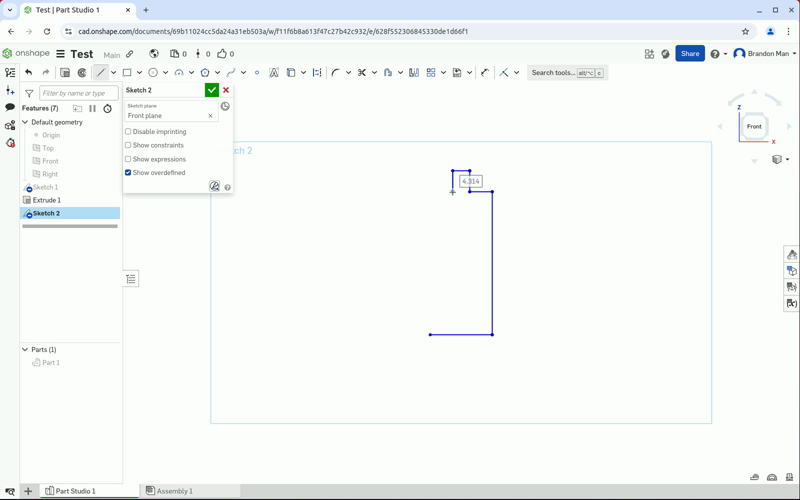
mouse_move(482, 191)
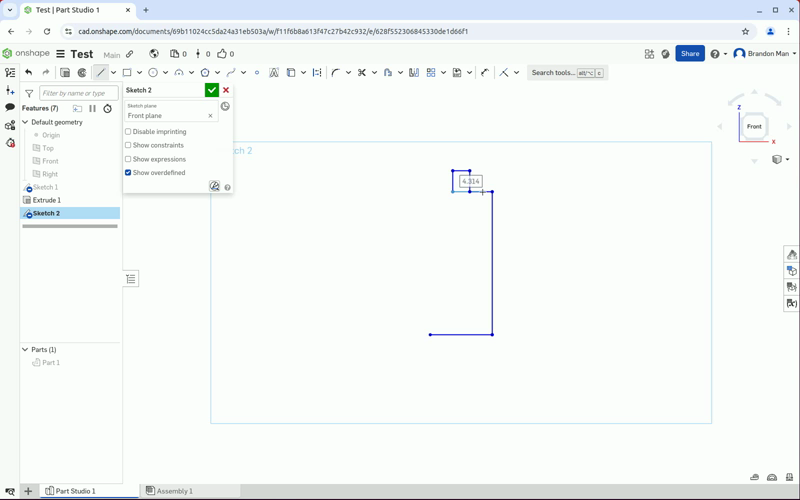
mouse_move(430, 191)
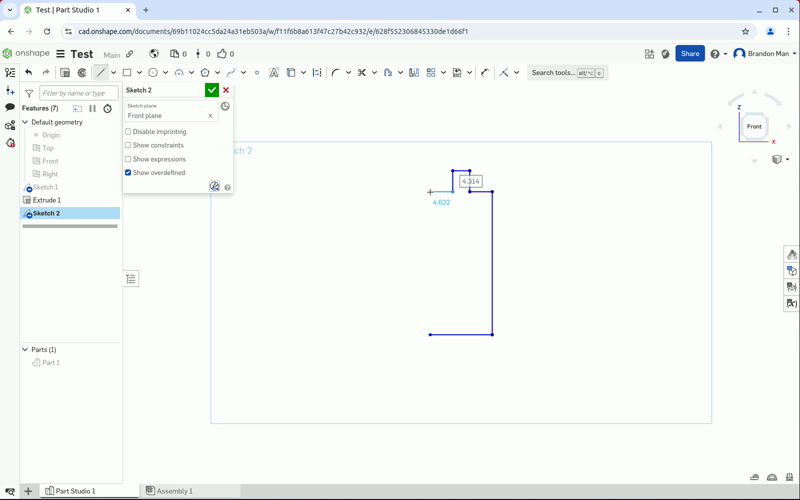
click(430, 191)
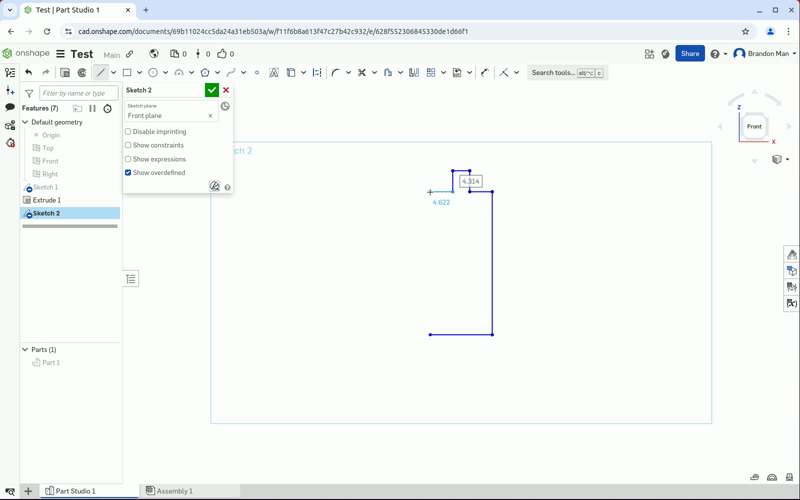
key_up(shift)
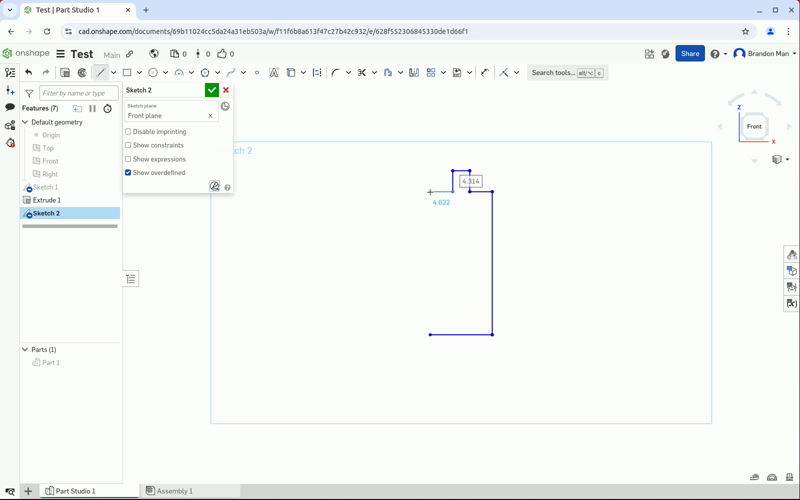
key_down(shift)
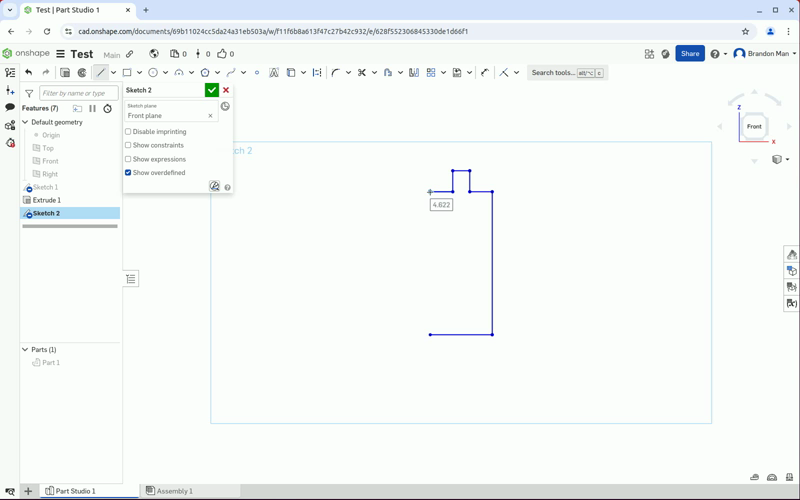
mouse_move(430, 334)
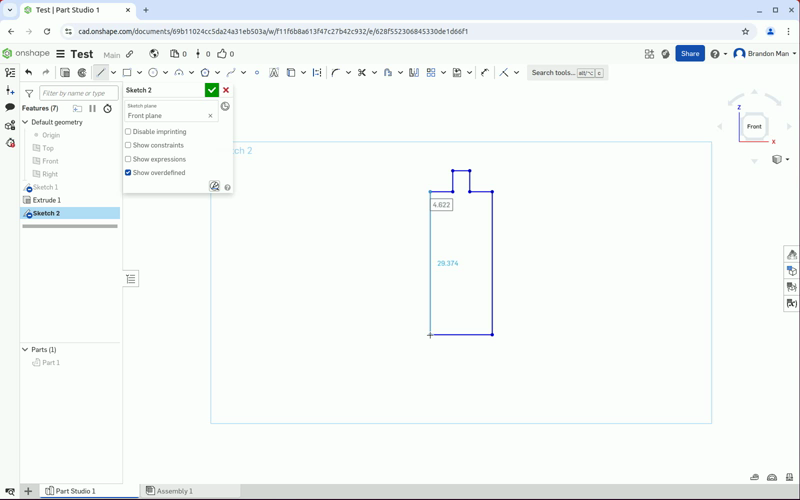
key_up(shift)
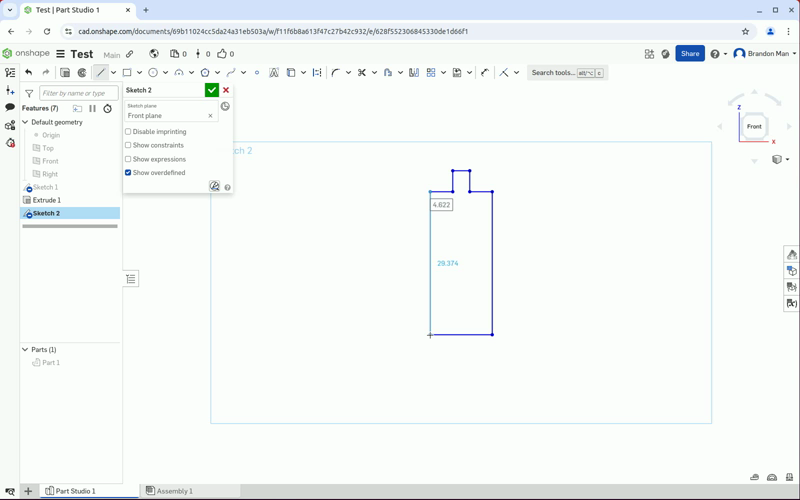
click(430, 334)
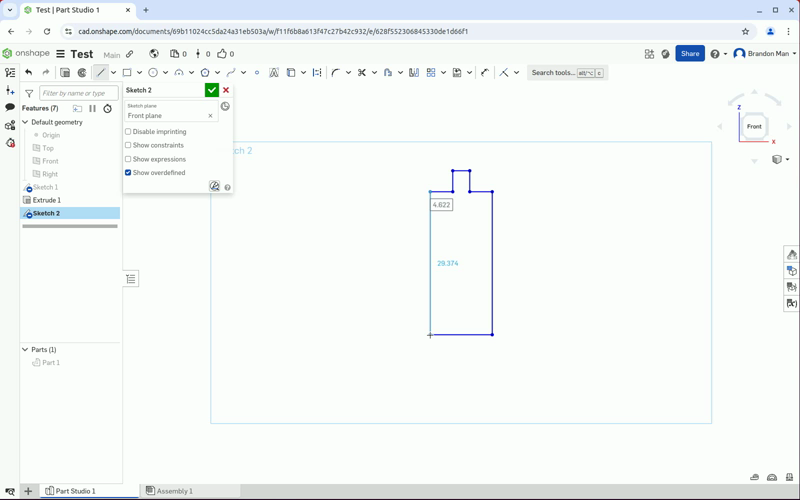
key(esc)
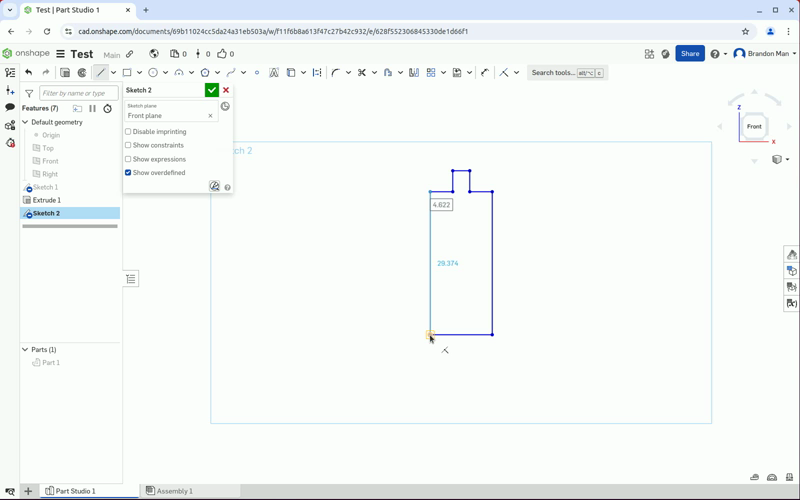
key(c)
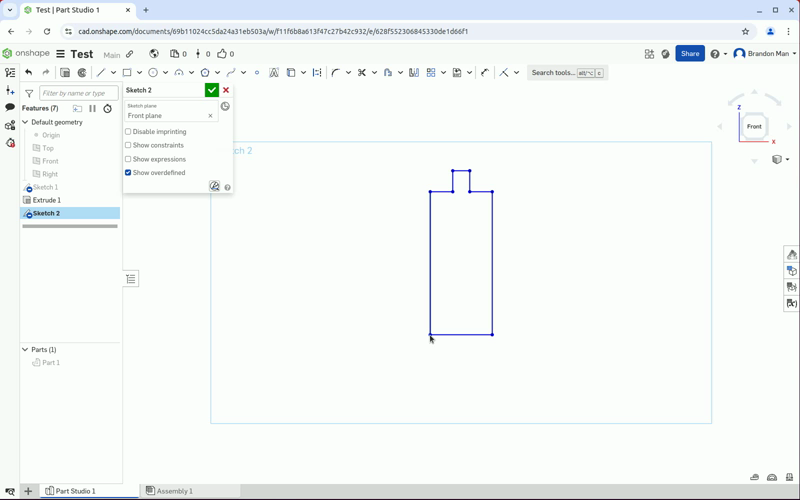
key_down(shift)
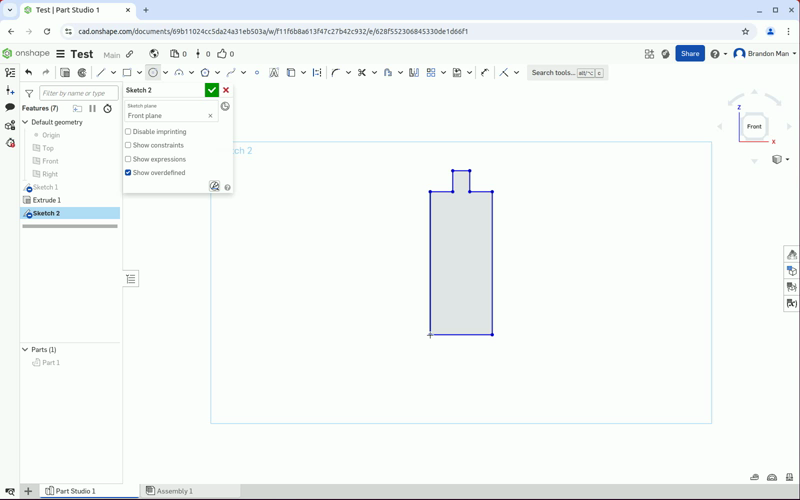
mouse_move(461, 305)
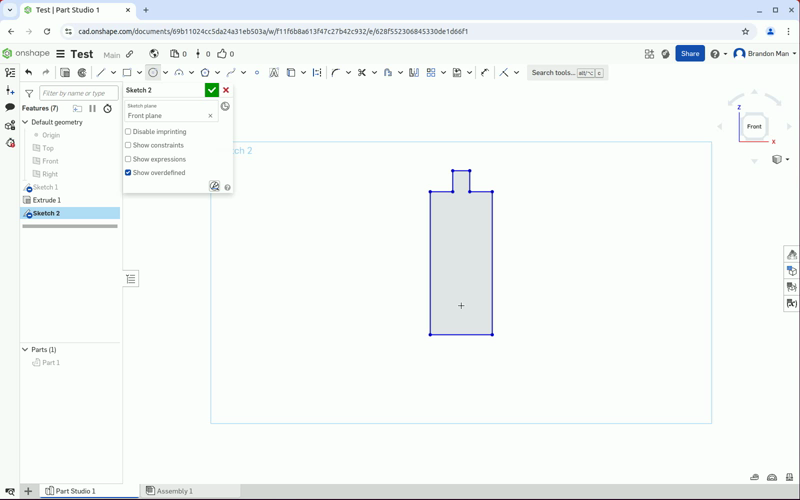
click(461, 305)
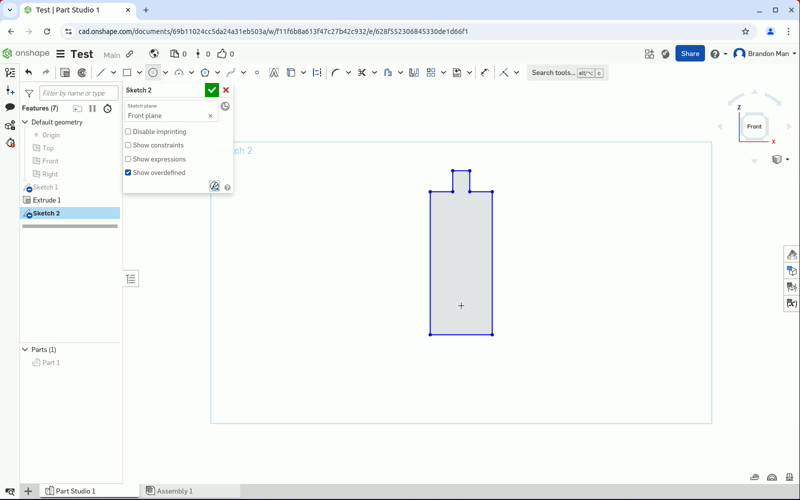
key_up(shift)
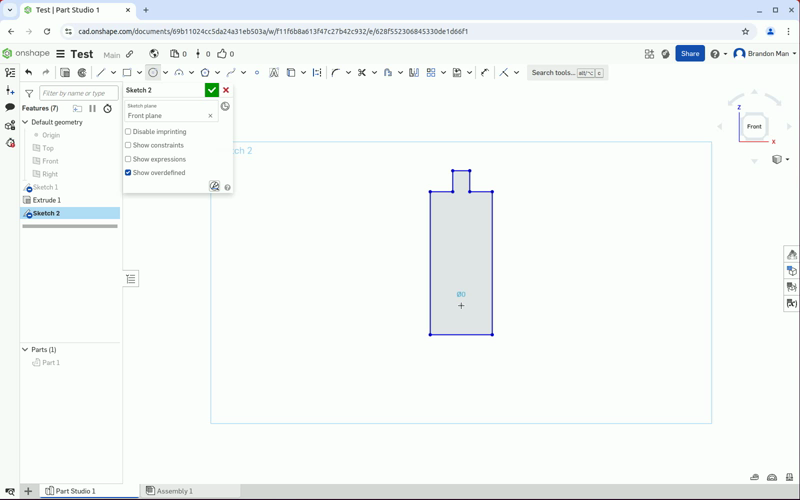
mouse_move(468, 305)
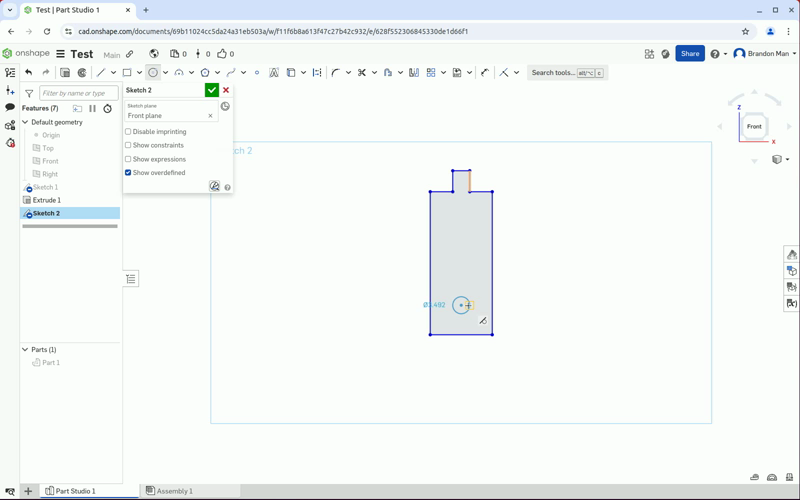
click(468, 305)
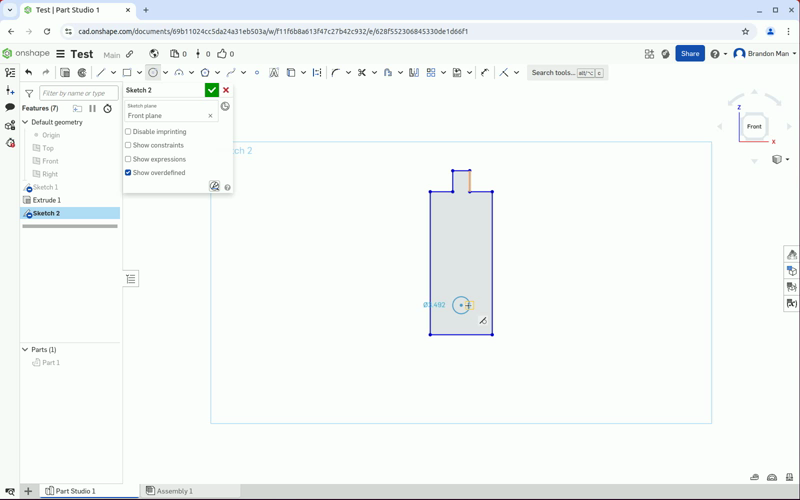
key(esc)
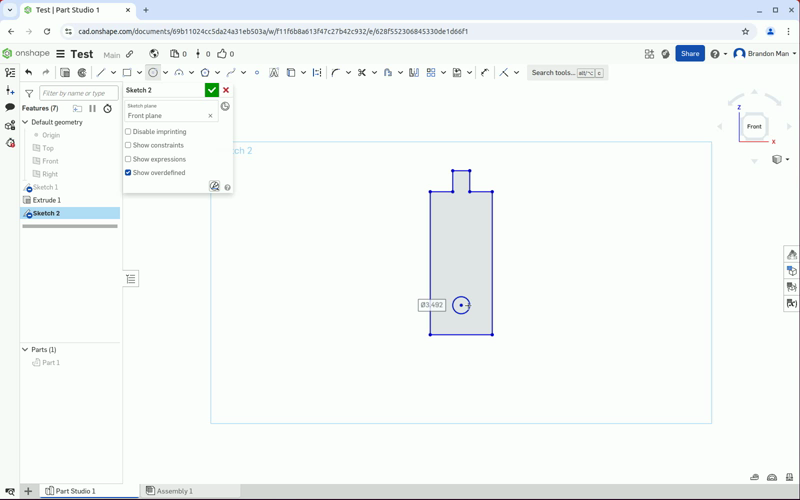
mouse_move(483, 299)
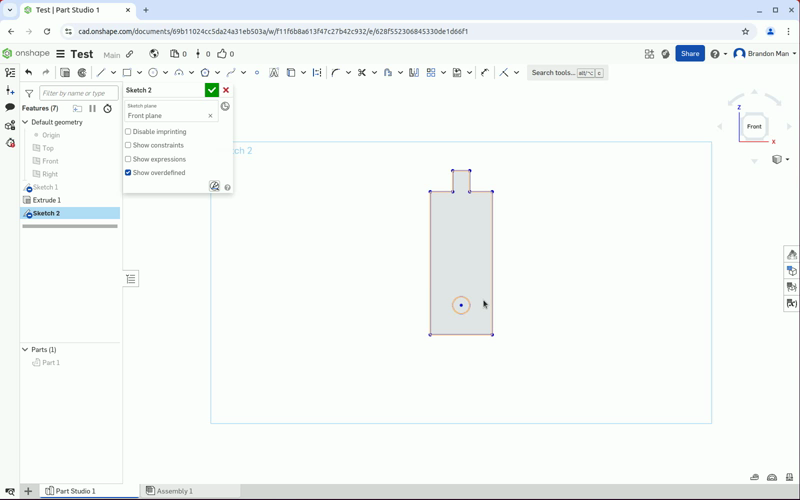
click(483, 299)
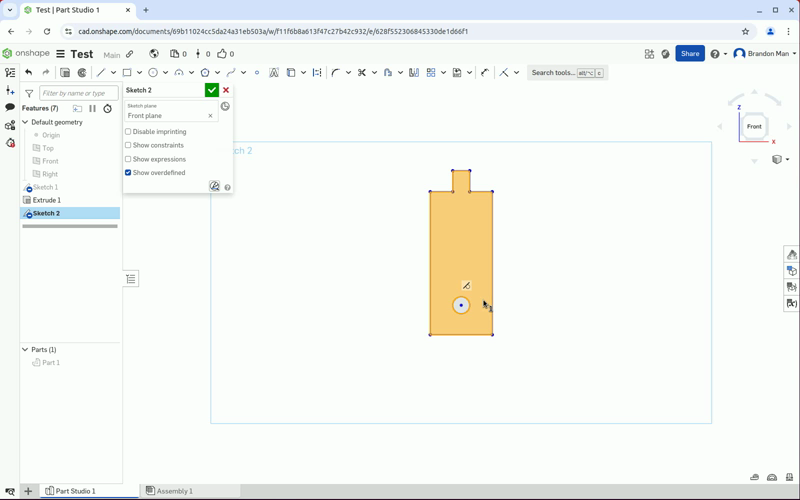
mouse_move(73, 352)
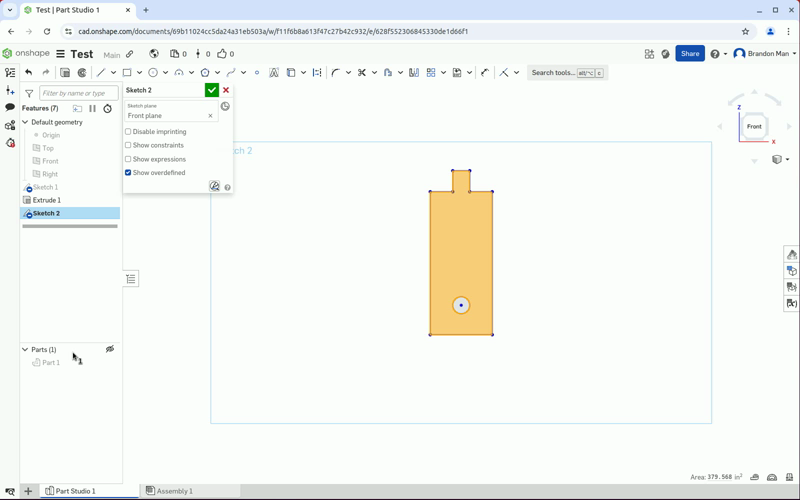
key(shift+y)
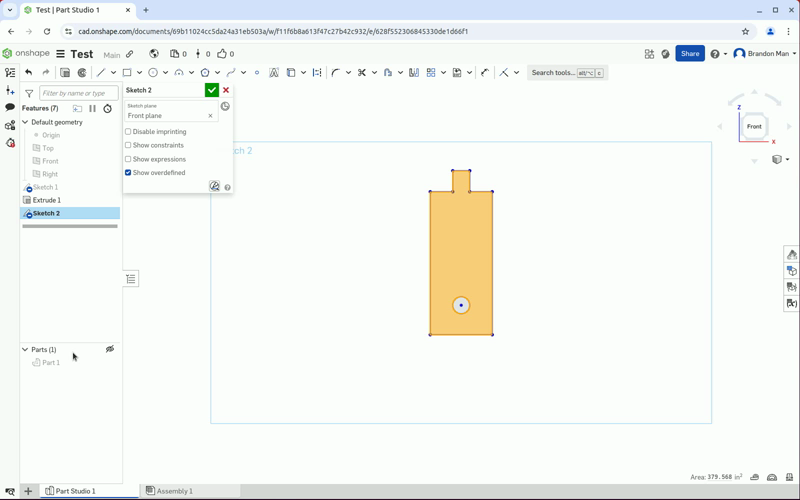
key(shift+e)
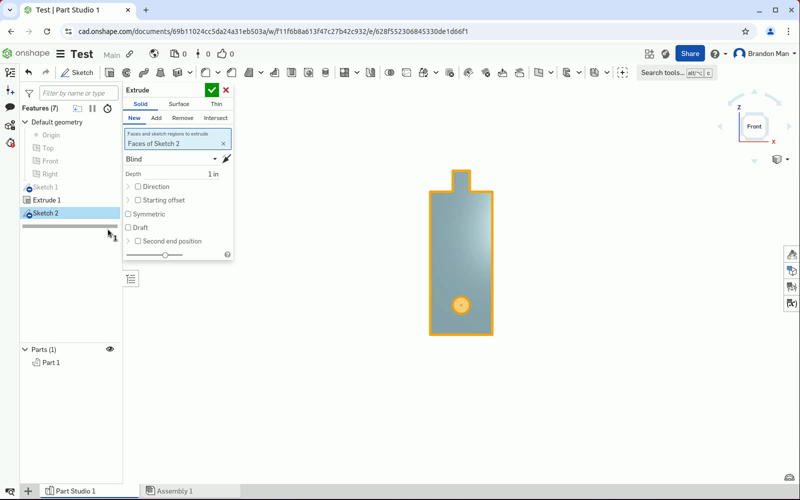
mouse_move(143, 106)
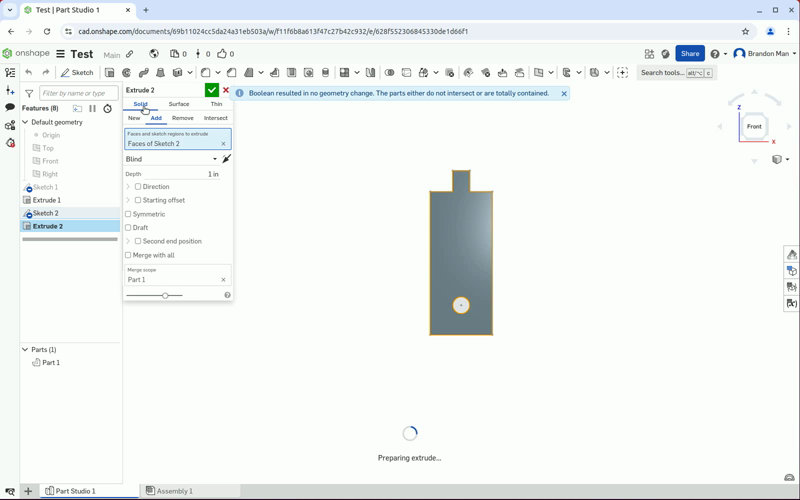
click(143, 106)
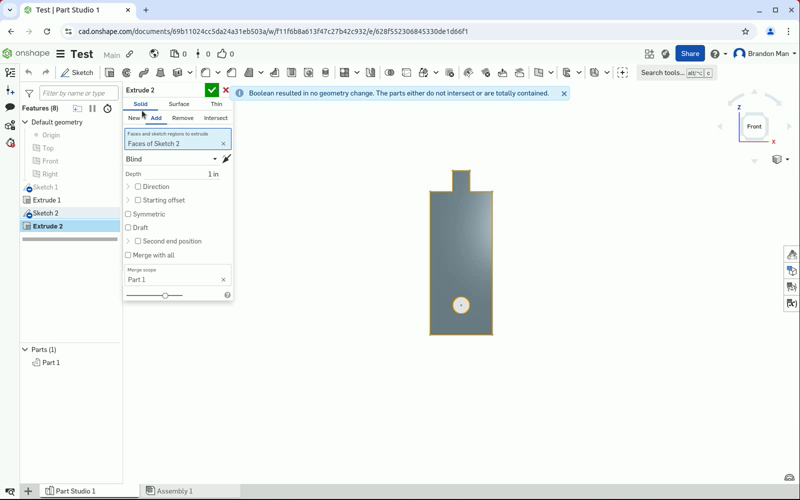
mouse_move(137, 120)
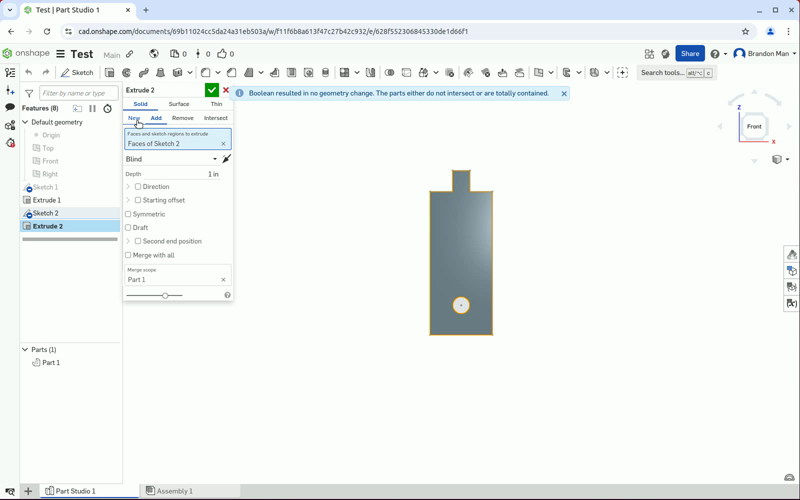
click(137, 120)
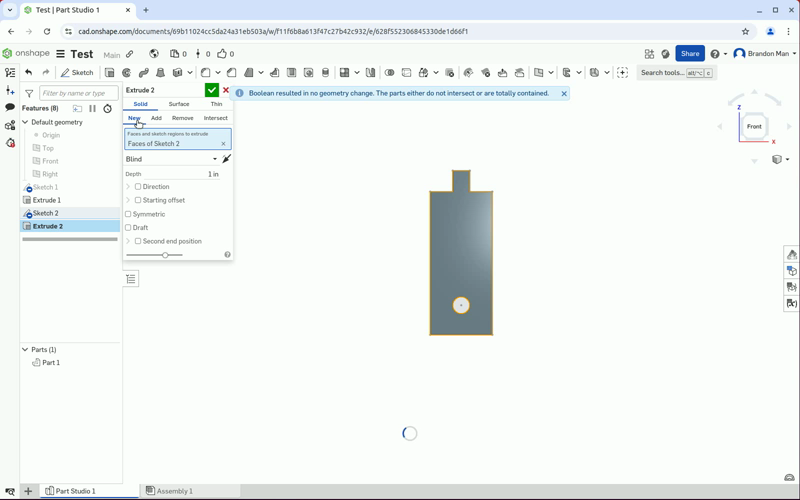
key(tab, 4)
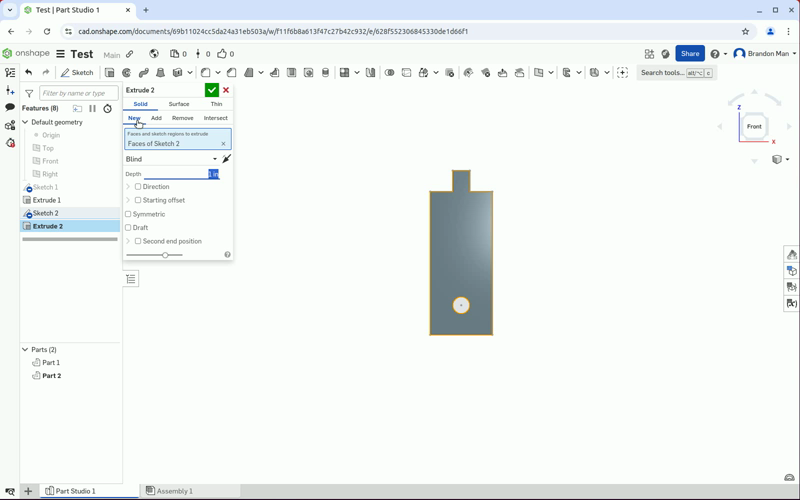
text(3.37)
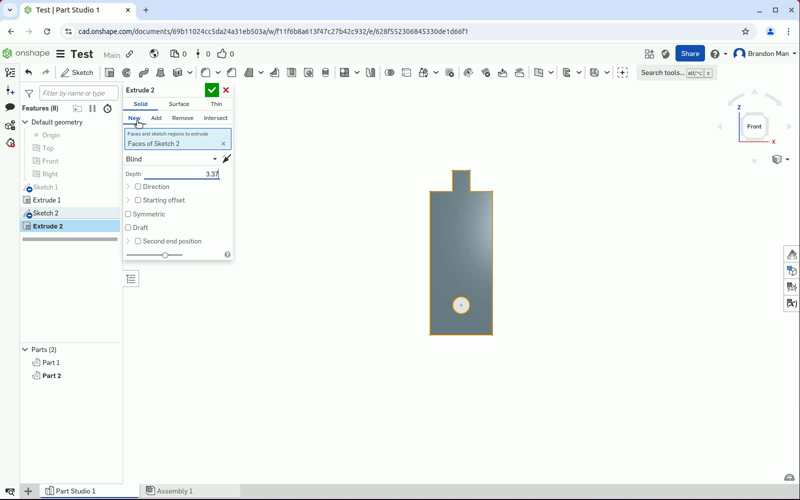
key(enter)
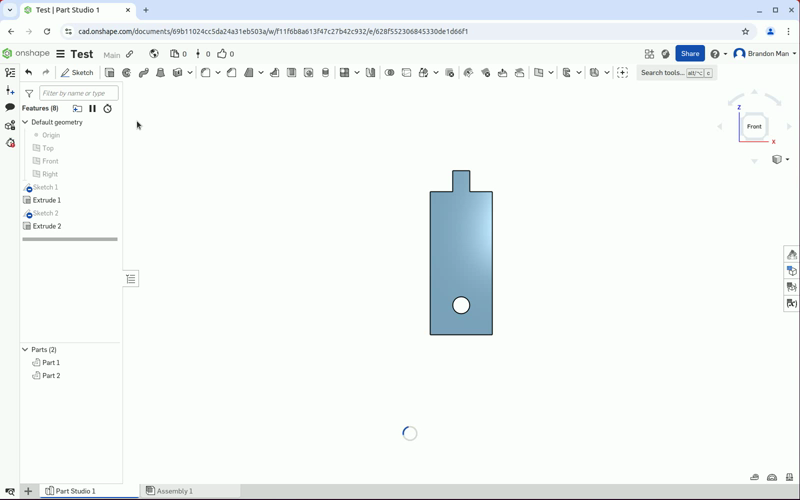
key(shift+h)
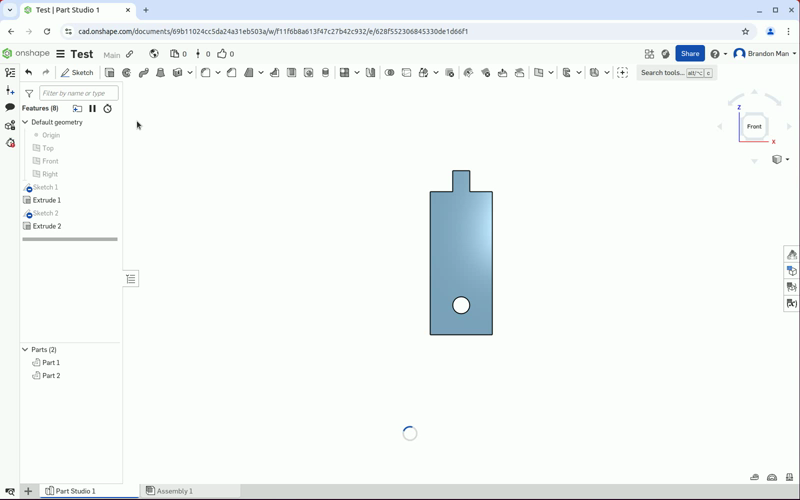
key(shift+h)
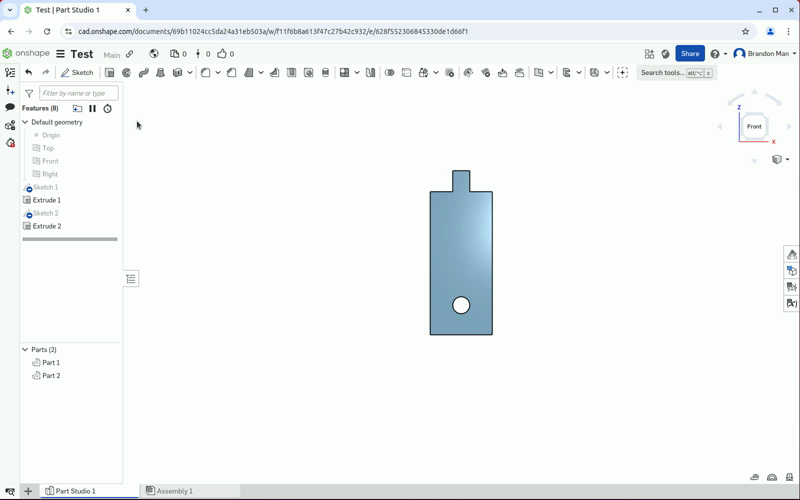
mouse_move(73, 189)
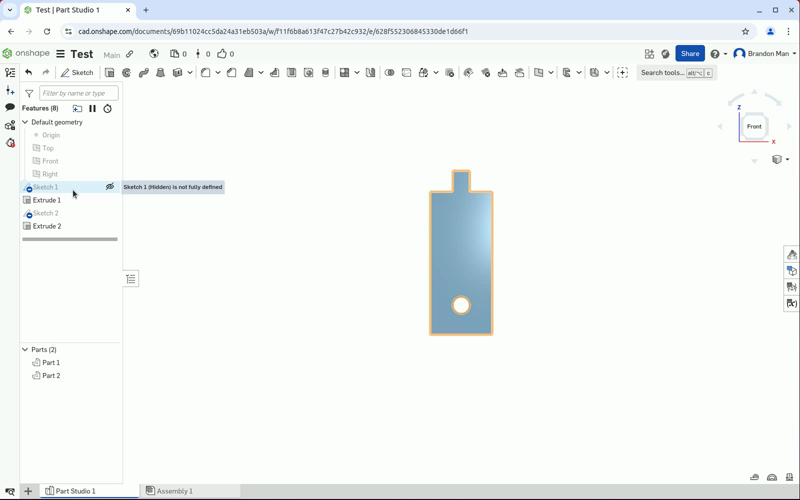
click(73, 189)
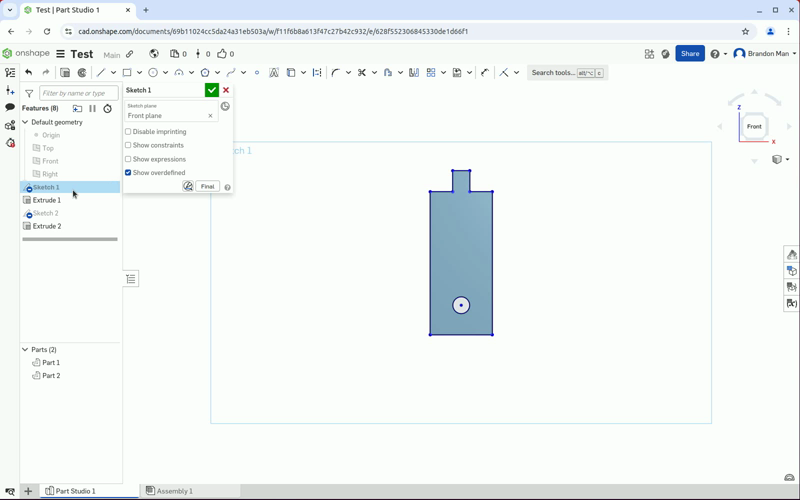
mouse_move(229, 92)
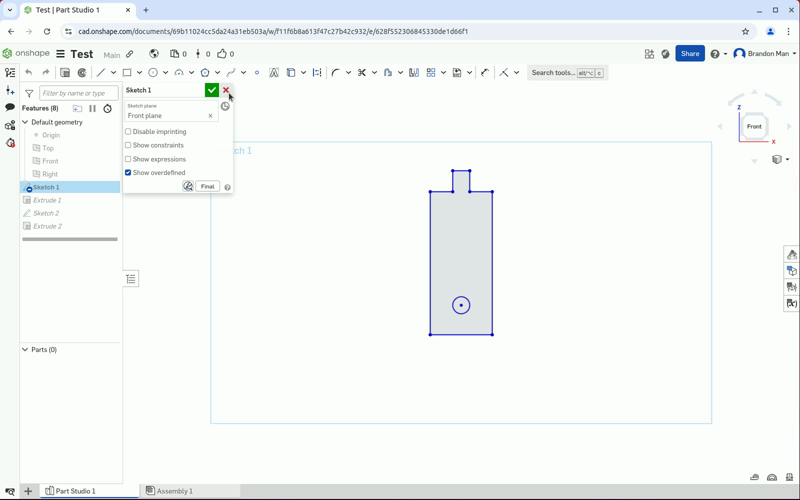
click(229, 92)
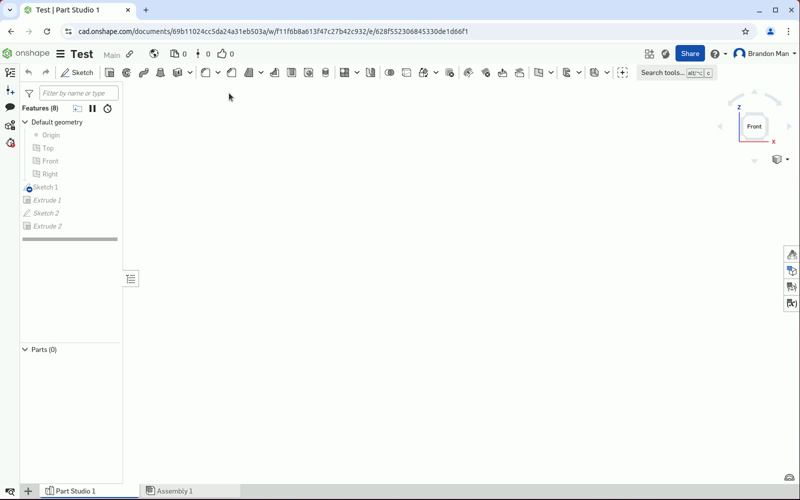
mouse_move(73, 352)
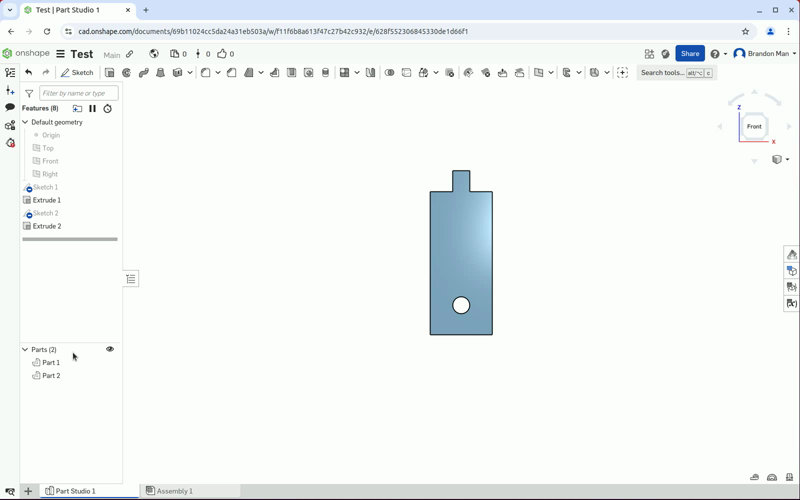
key(y)
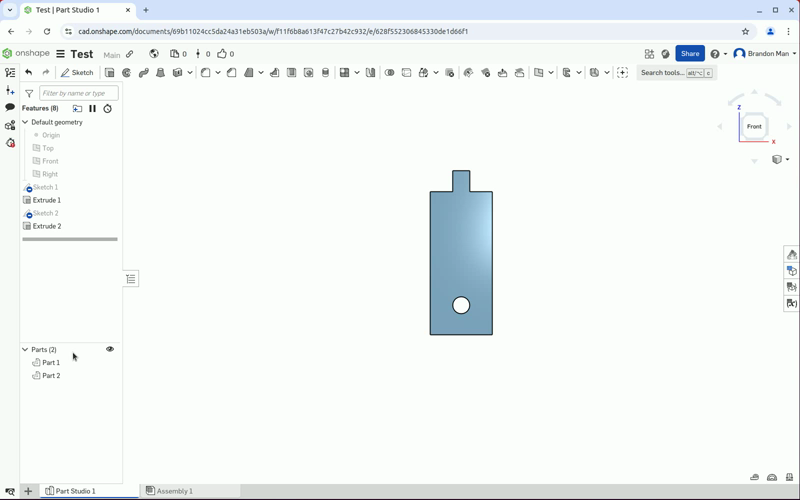
key(shift+p)
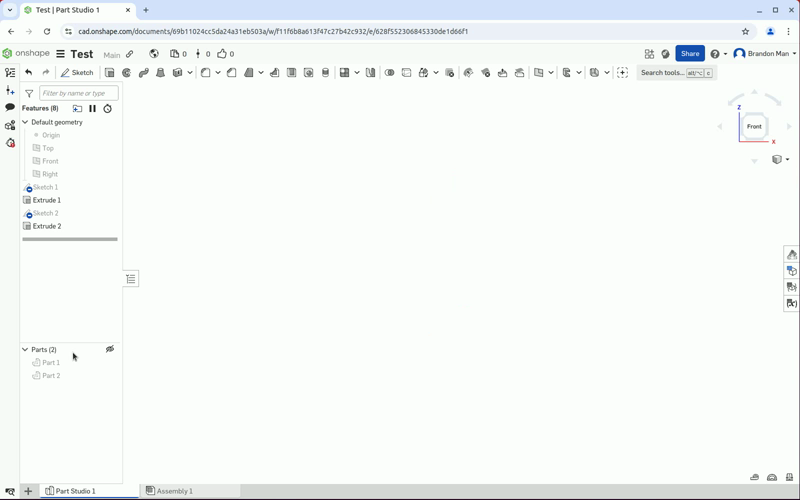
key(space)
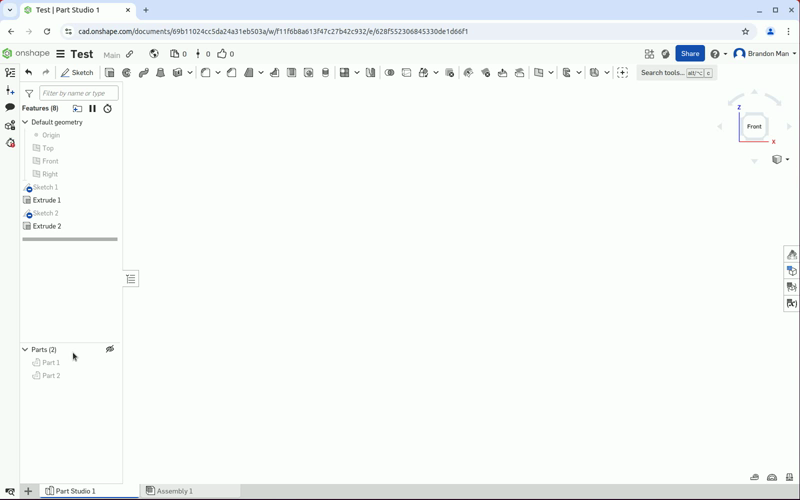
key_down(shift)
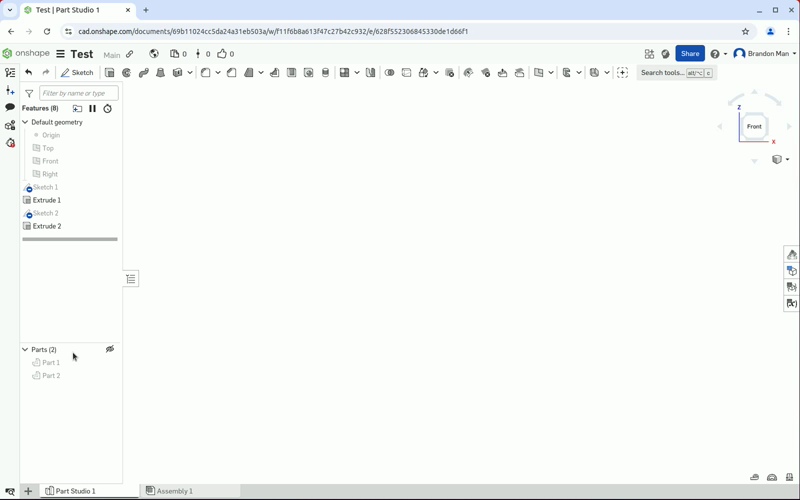
key(down)
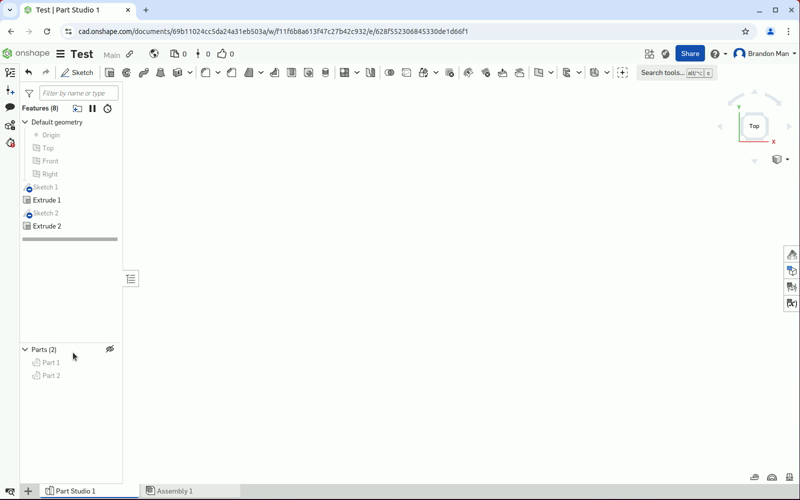
key_up(shift)
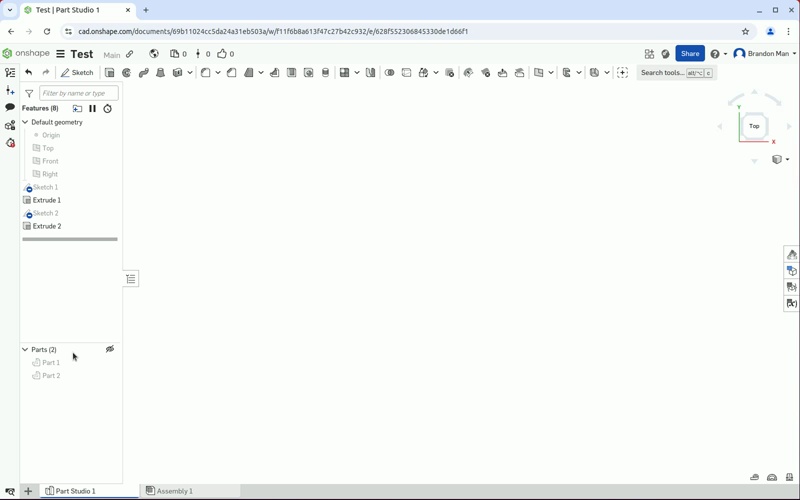
mouse_move(73, 352)
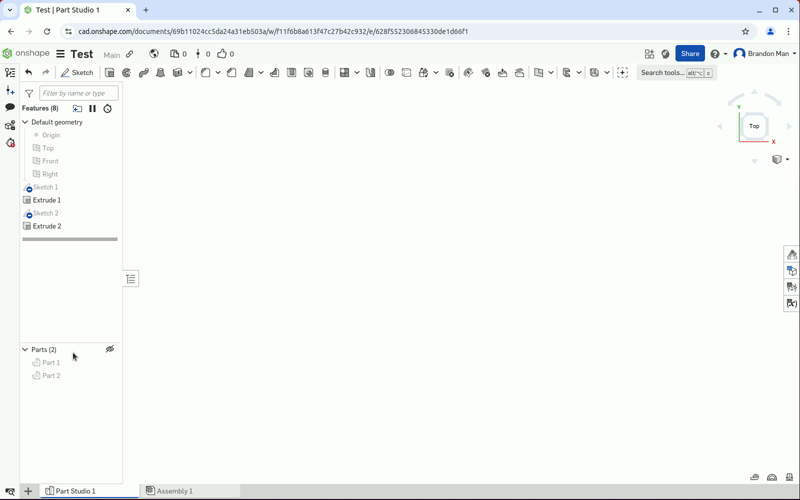
key(shift+y)
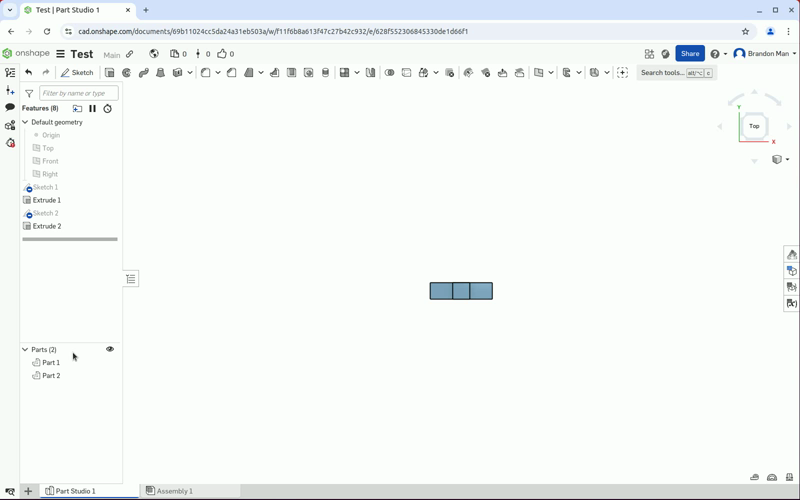
mouse_move(541, 75)
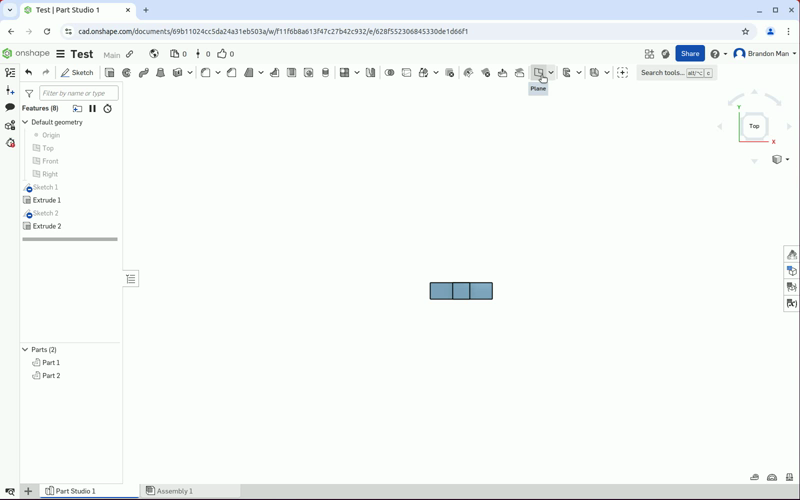
click(541, 75)
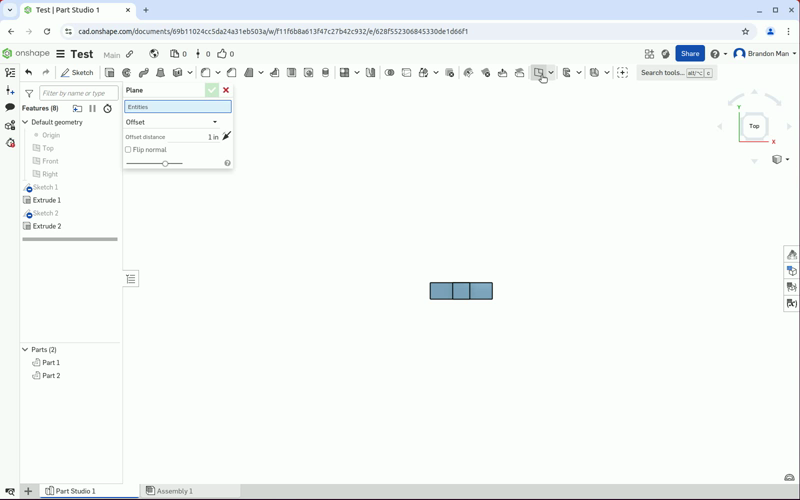
mouse_move(73, 150)
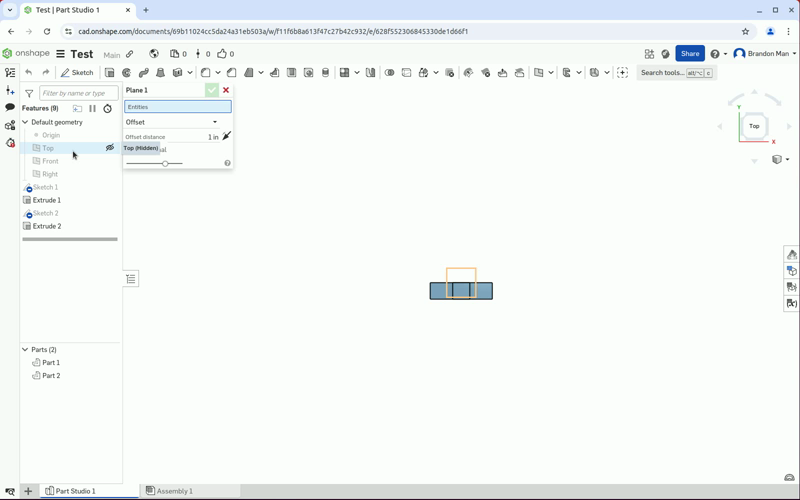
click(73, 150)
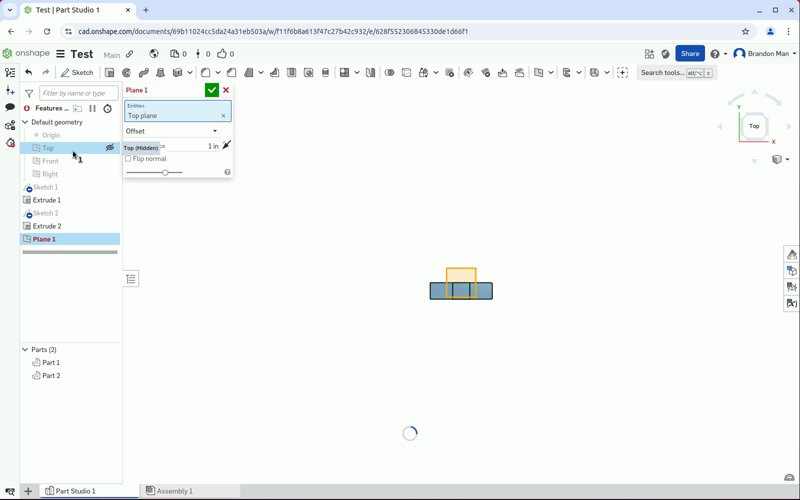
key(tab, 2)
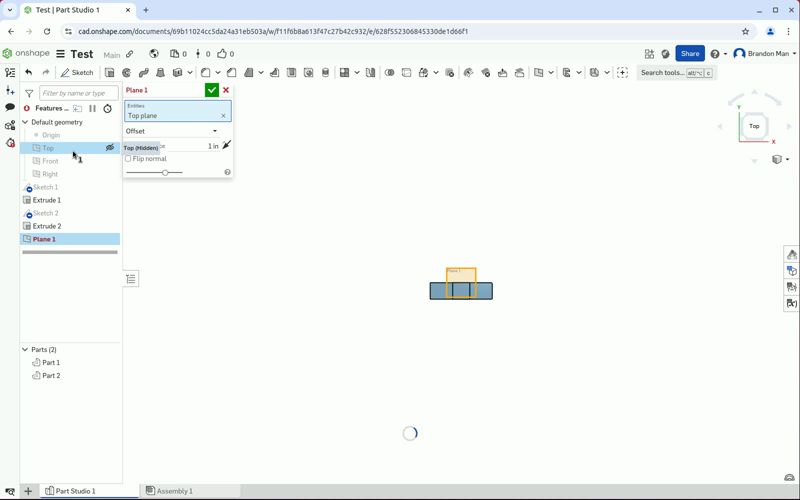
text(23.108)
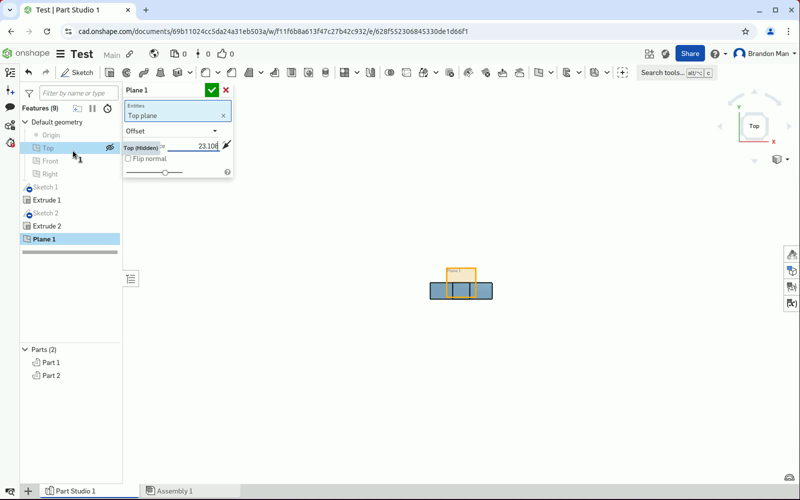
key(enter, 2)
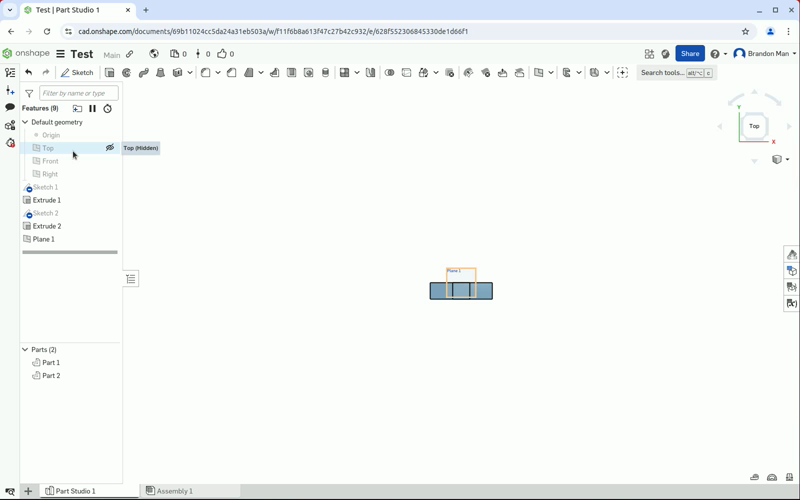
key(shift+s)
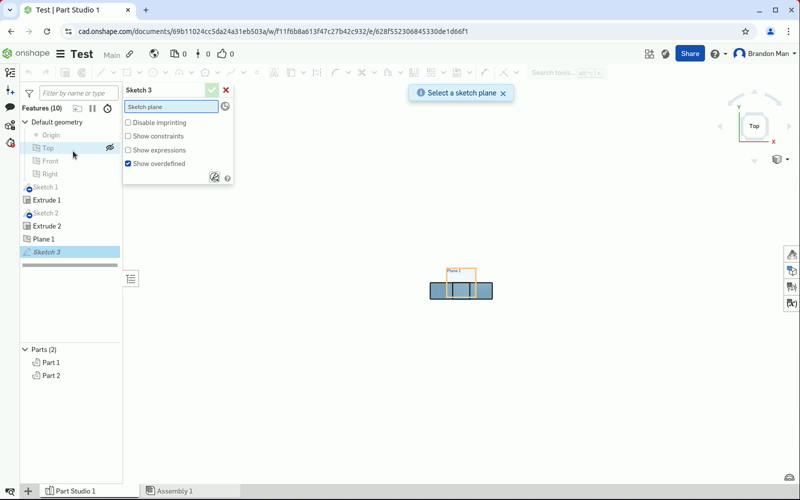
mouse_move(73, 241)
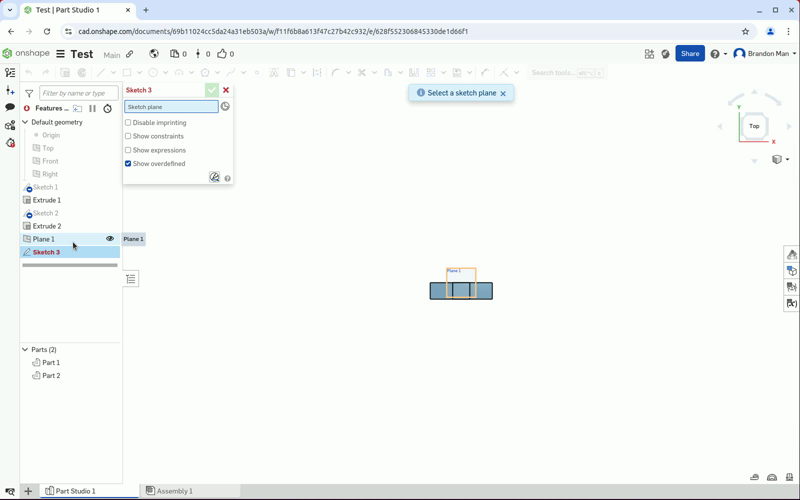
click(73, 241)
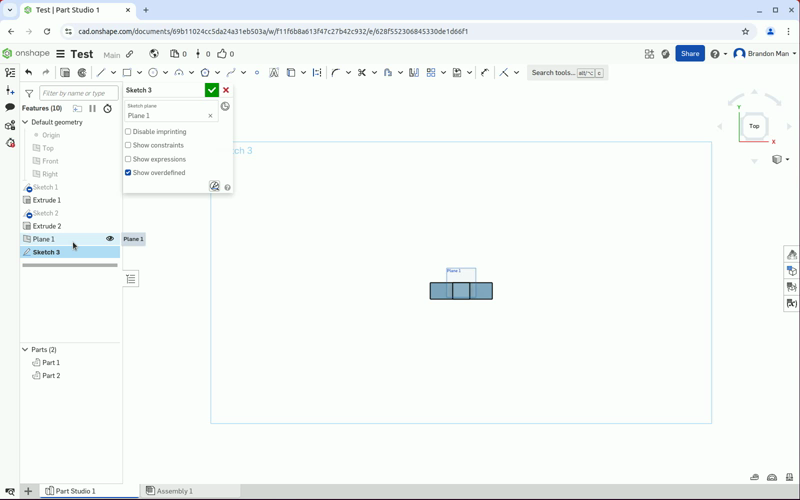
mouse_move(73, 352)
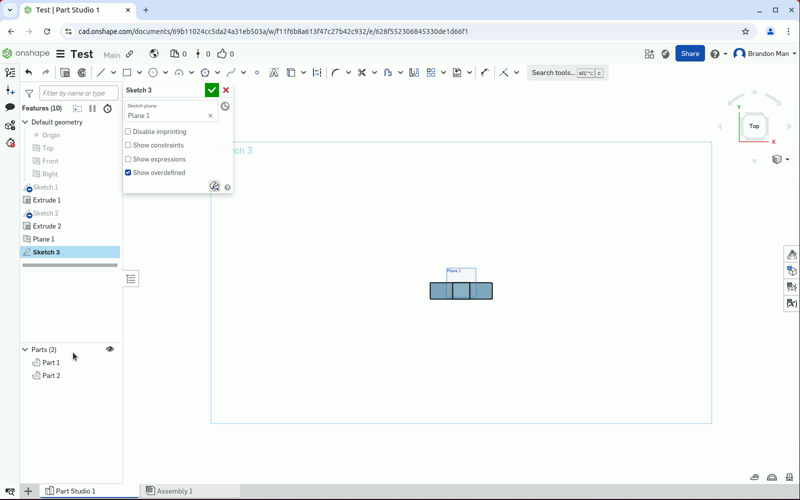
key(y)
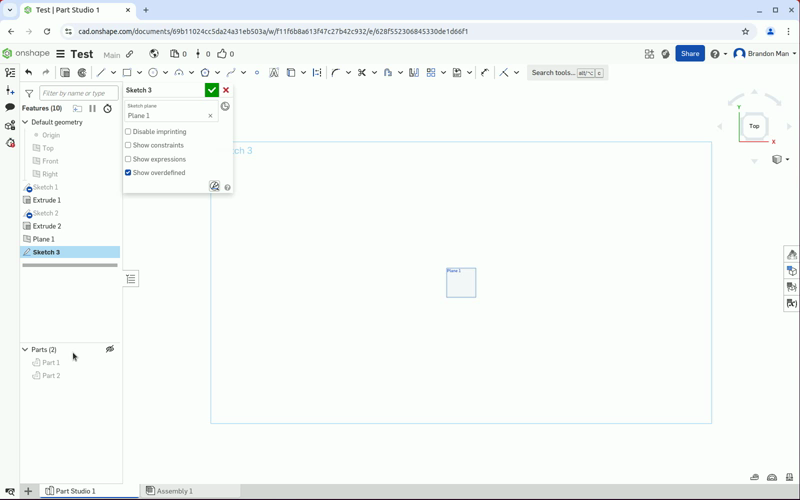
key(c)
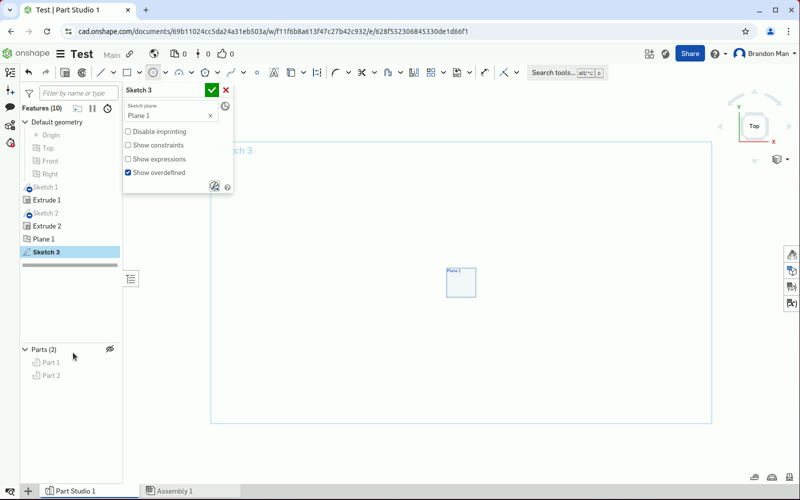
key_down(shift)
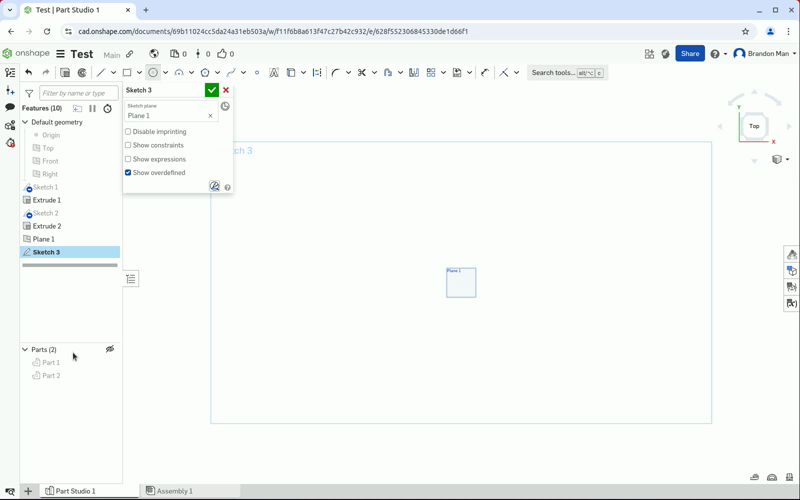
mouse_move(461, 291)
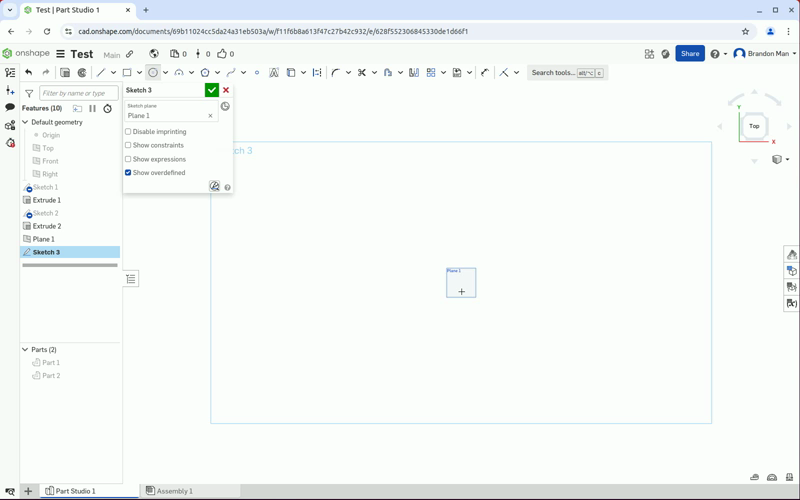
click(461, 291)
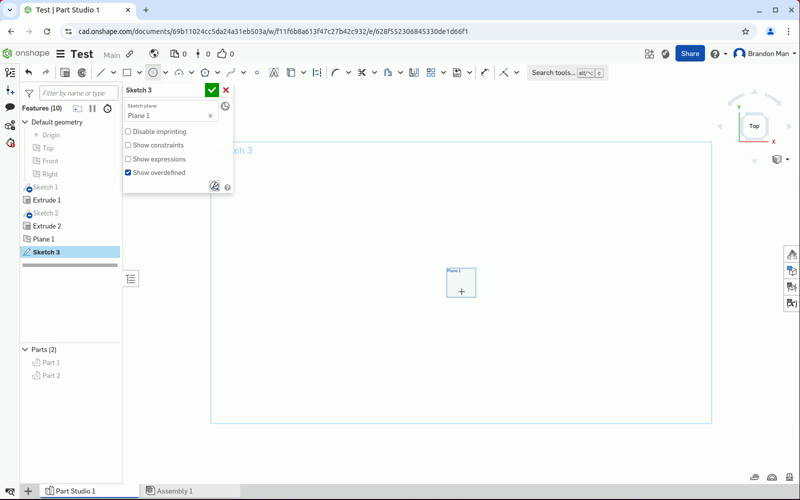
key_up(shift)
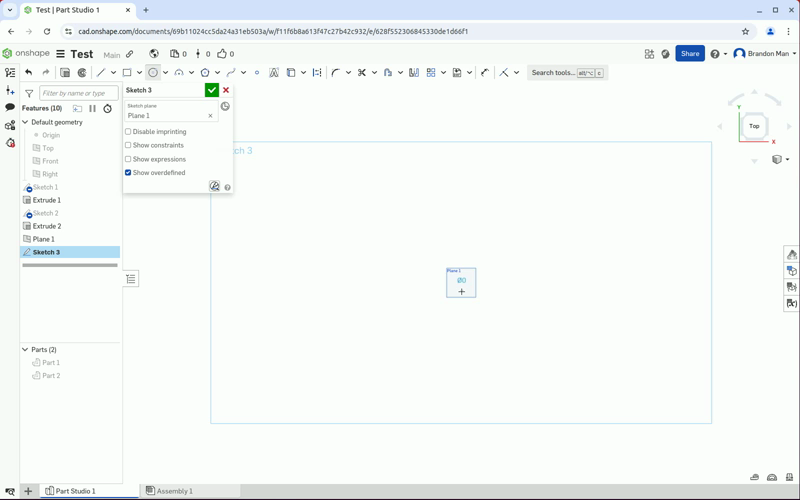
mouse_move(465, 291)
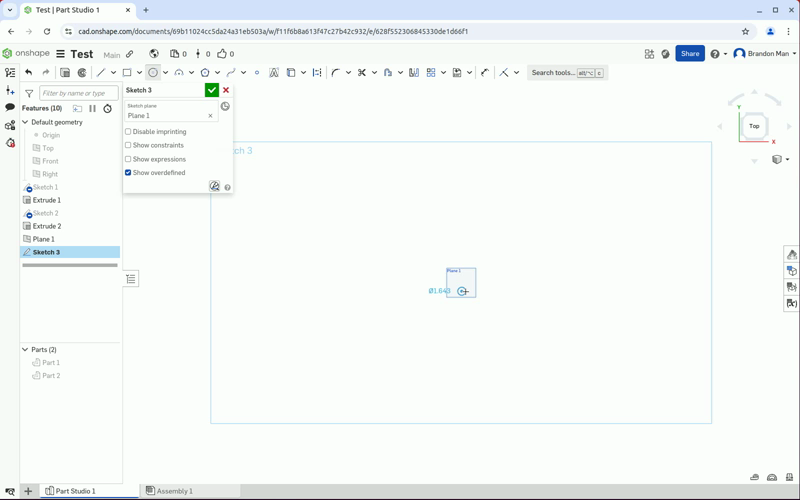
click(465, 291)
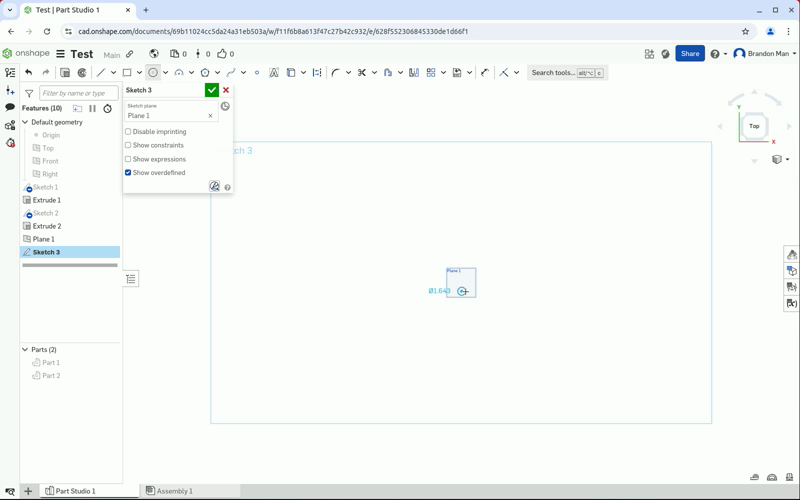
key(esc)
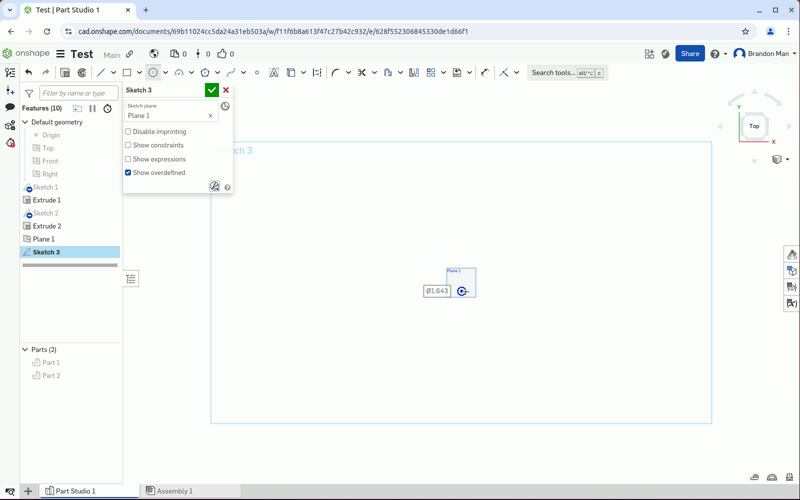
mouse_move(461, 288)
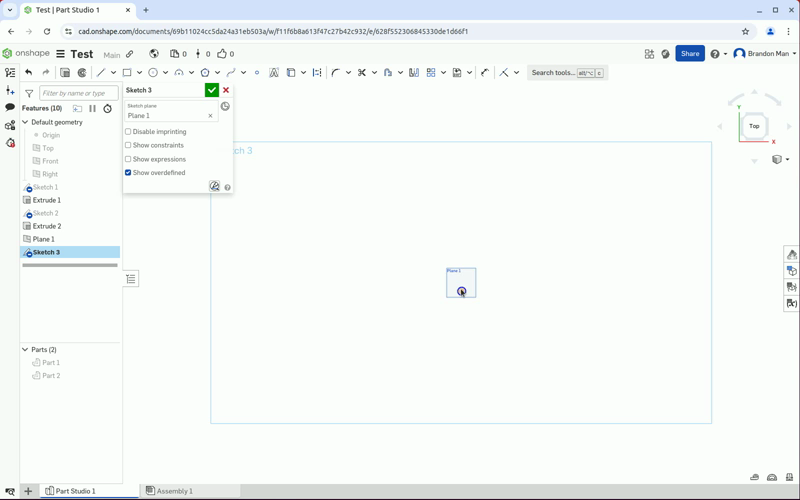
scroll(6)
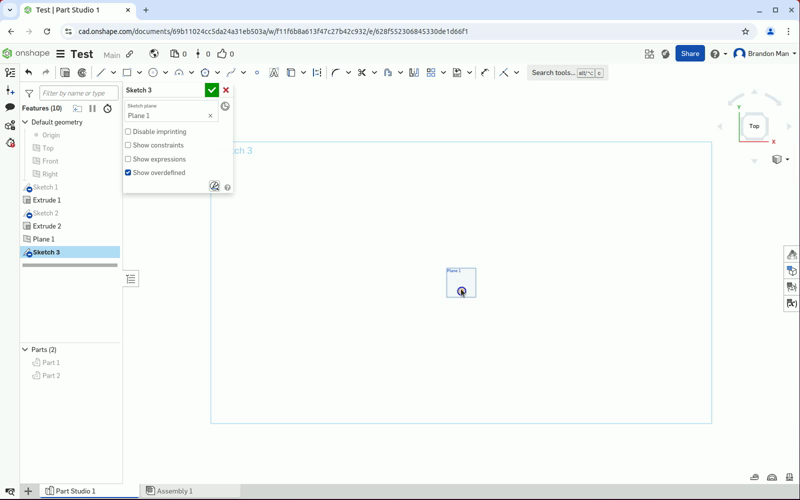
scroll(6)
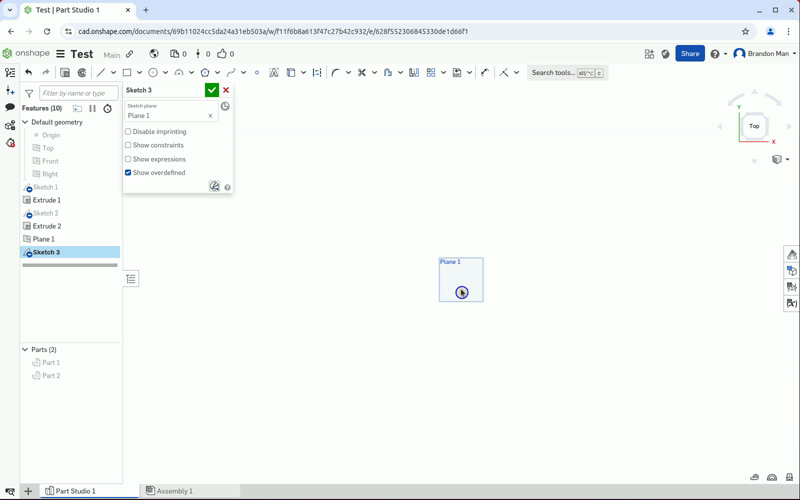
scroll(6)
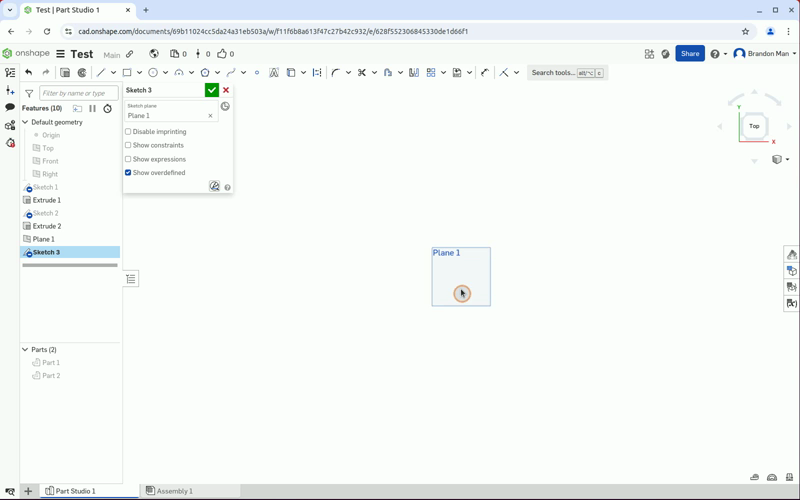
scroll(6)
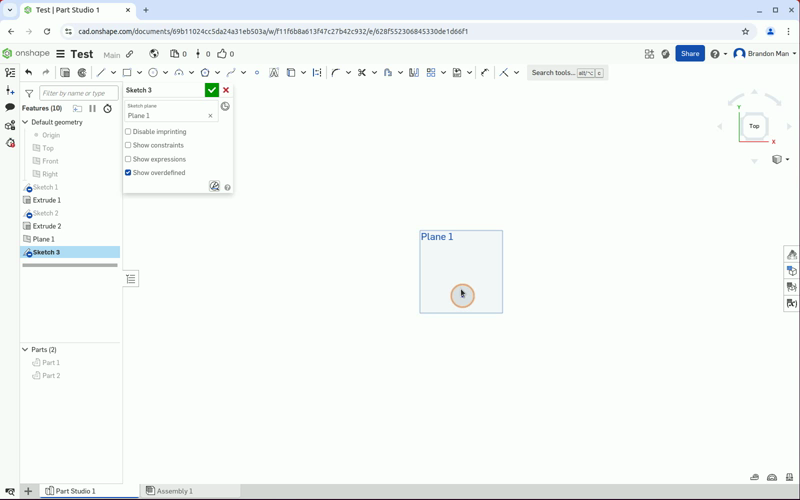
scroll(6)
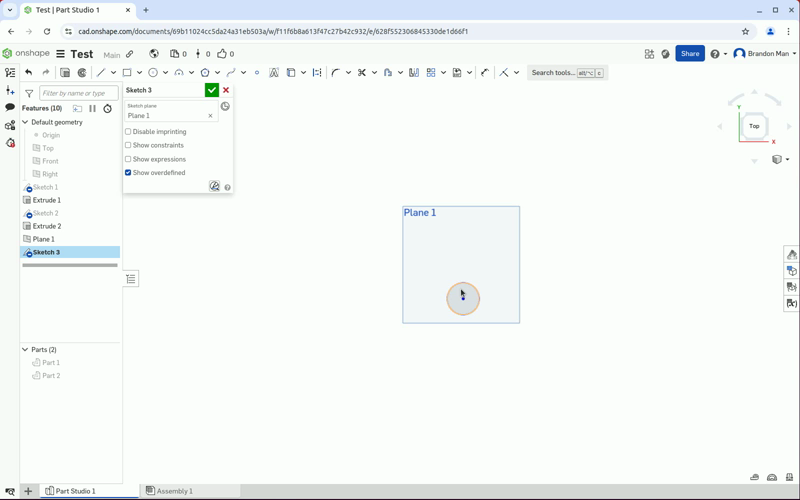
scroll(6)
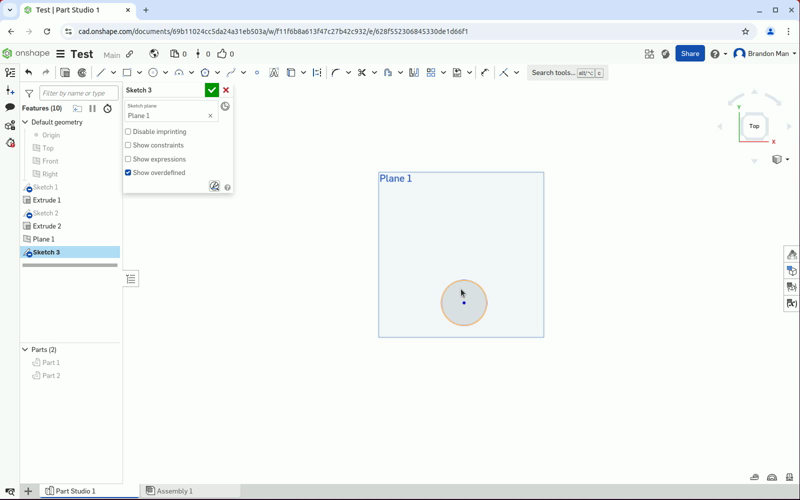
scroll(6)
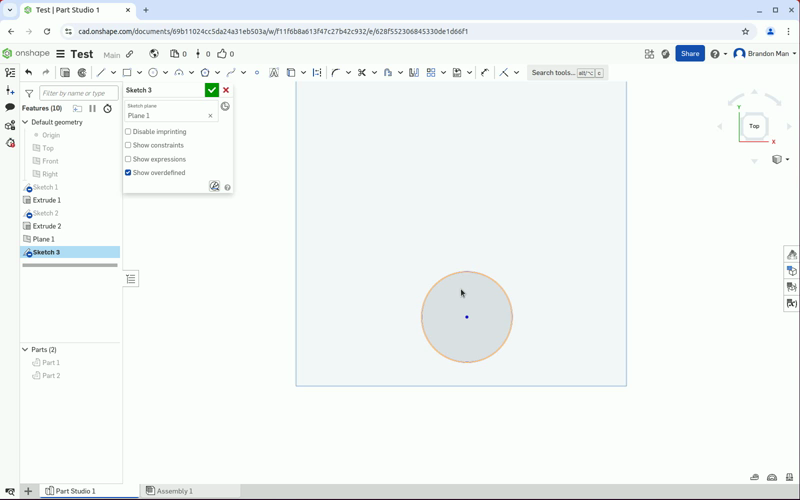
click(461, 288)
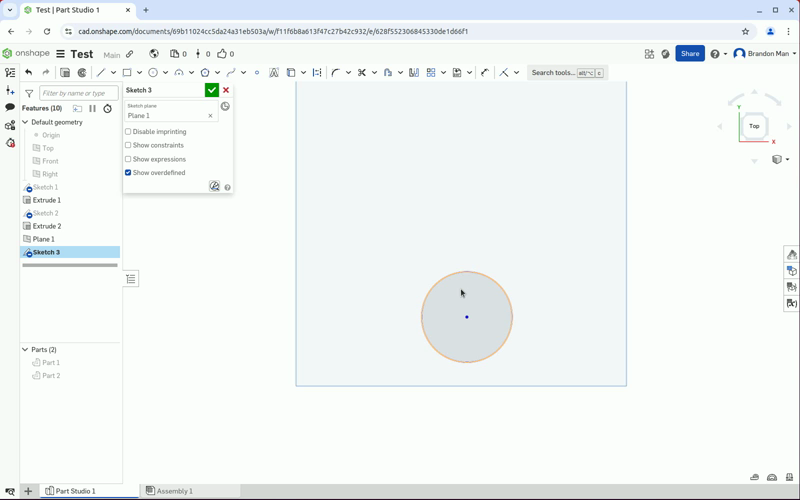
scroll(-6)
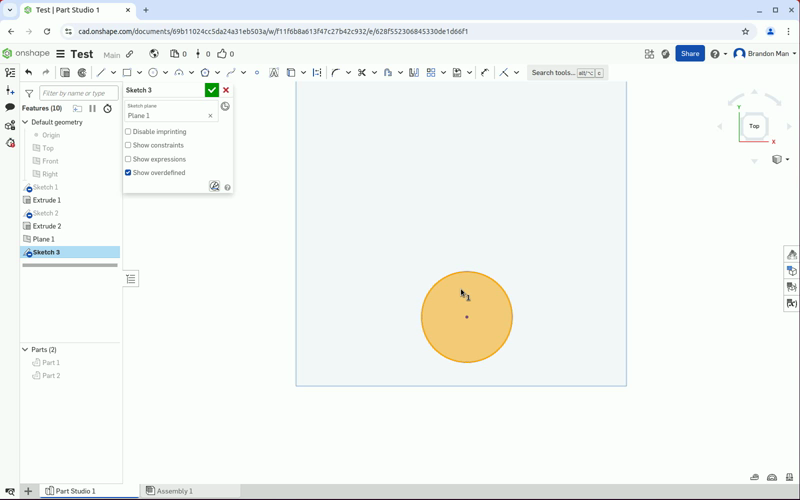
scroll(-6)
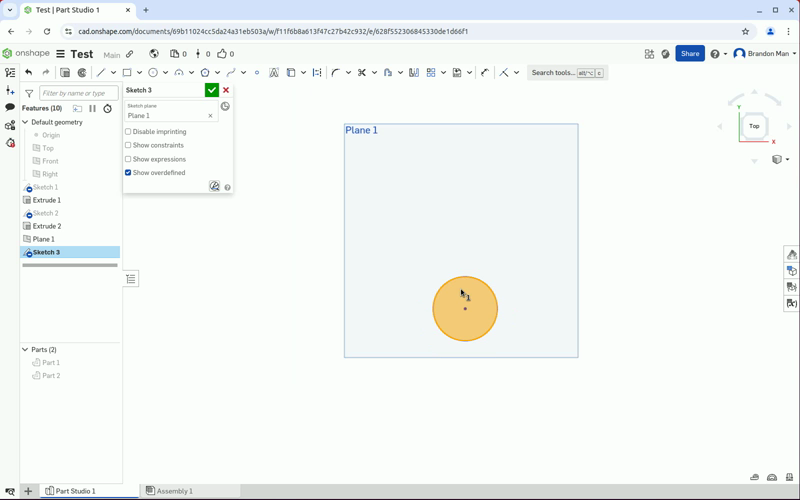
scroll(-6)
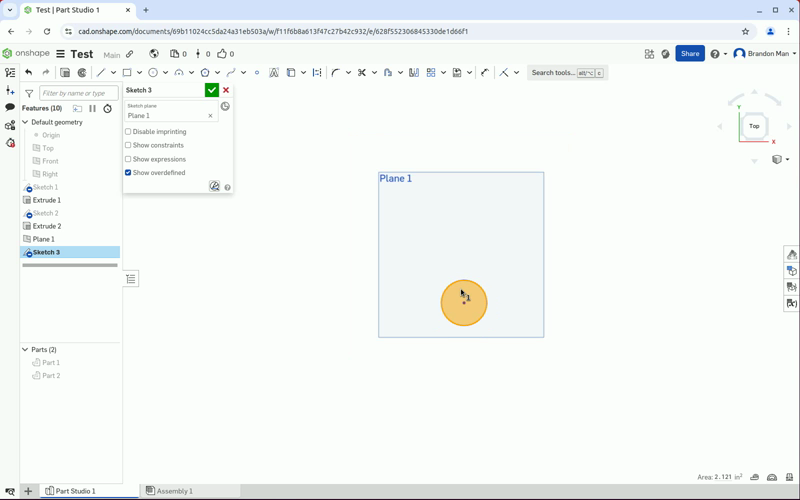
scroll(-6)
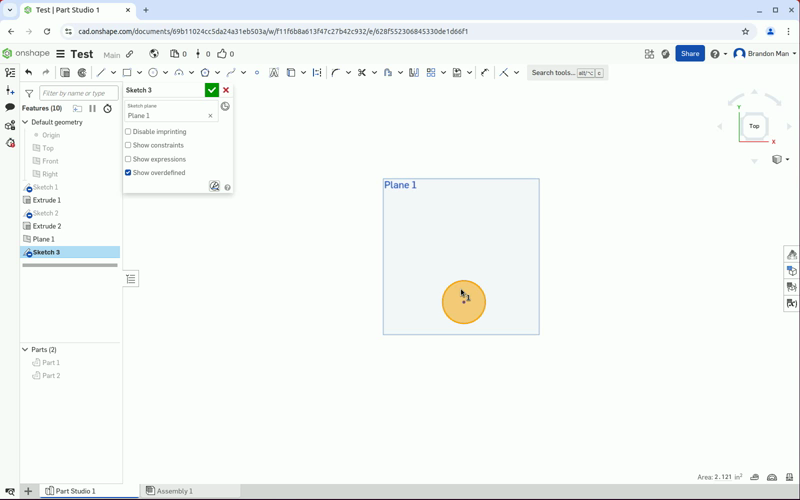
scroll(-6)
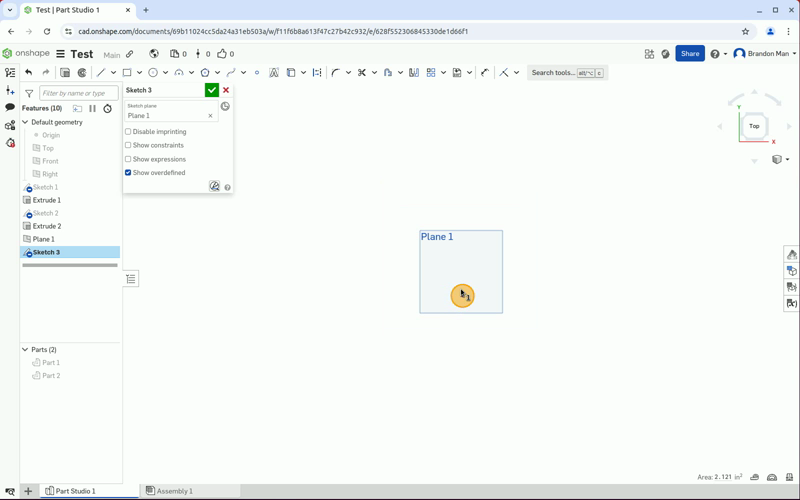
scroll(-6)
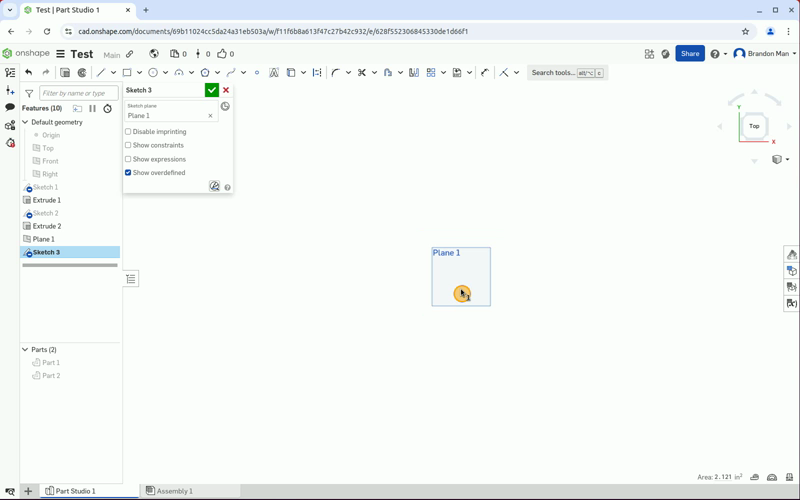
scroll(-6)
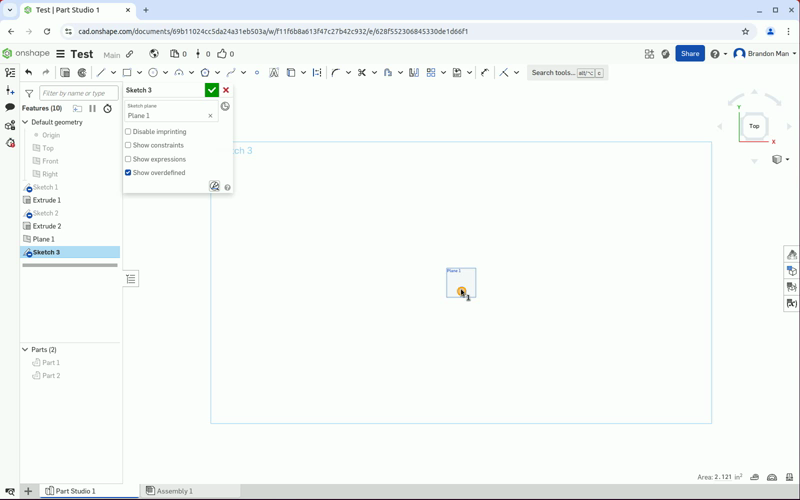
mouse_move(73, 352)
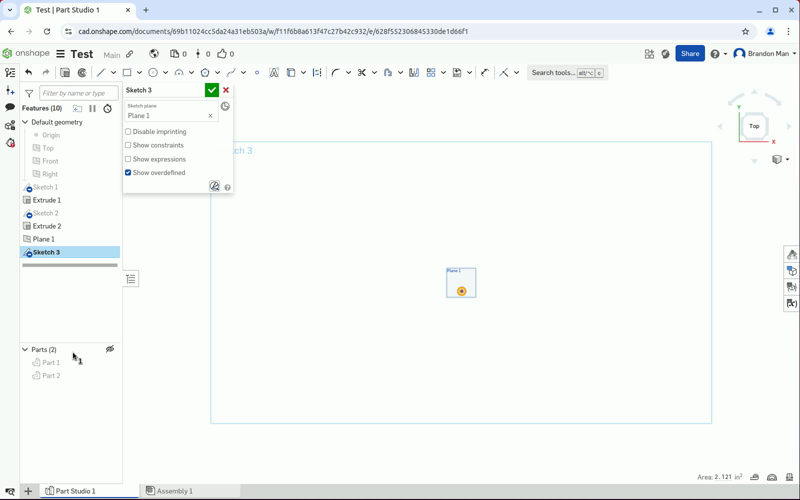
key(shift+y)
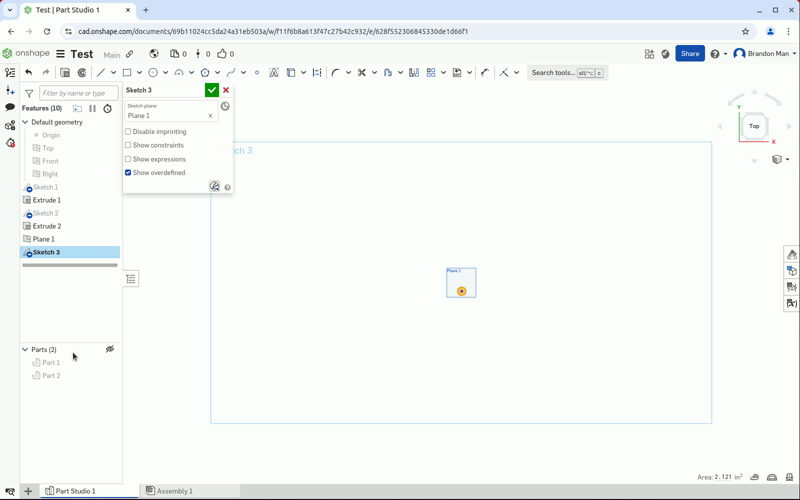
key(shift+e)
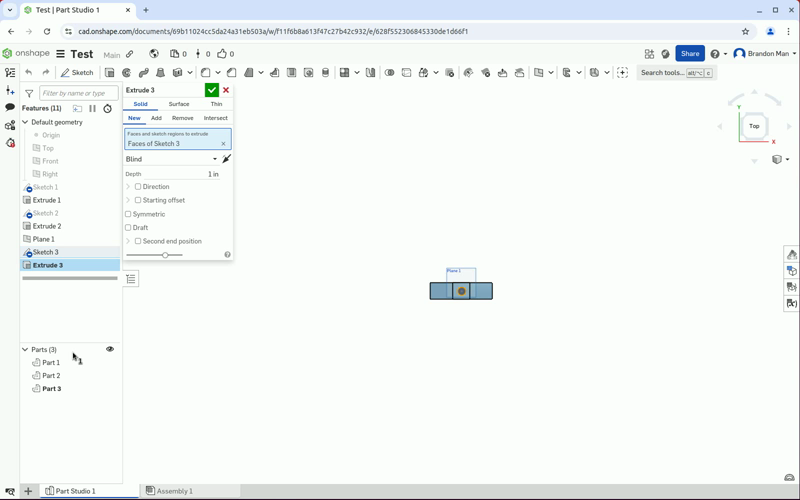
mouse_move(143, 106)
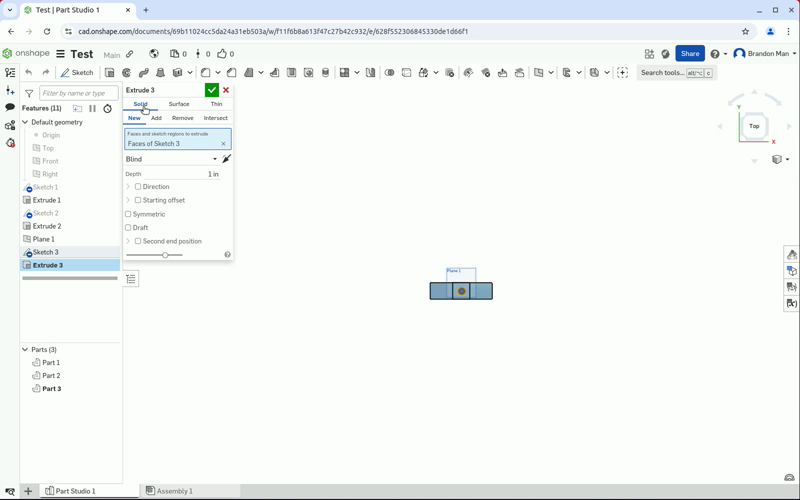
click(143, 106)
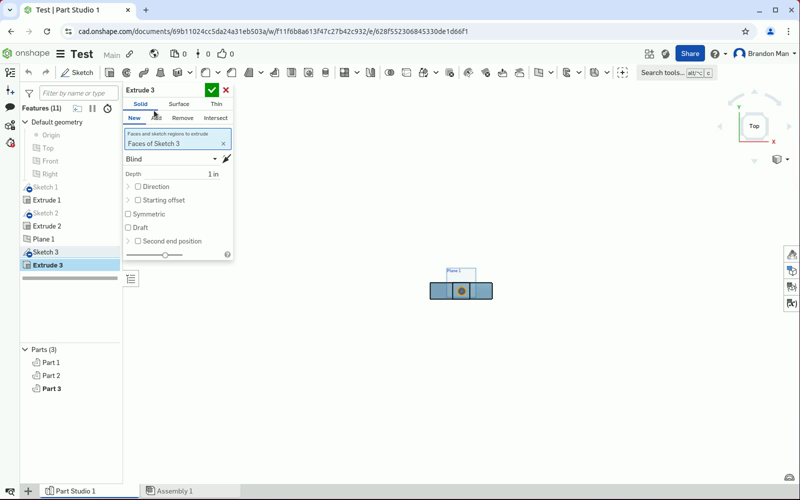
mouse_move(186, 120)
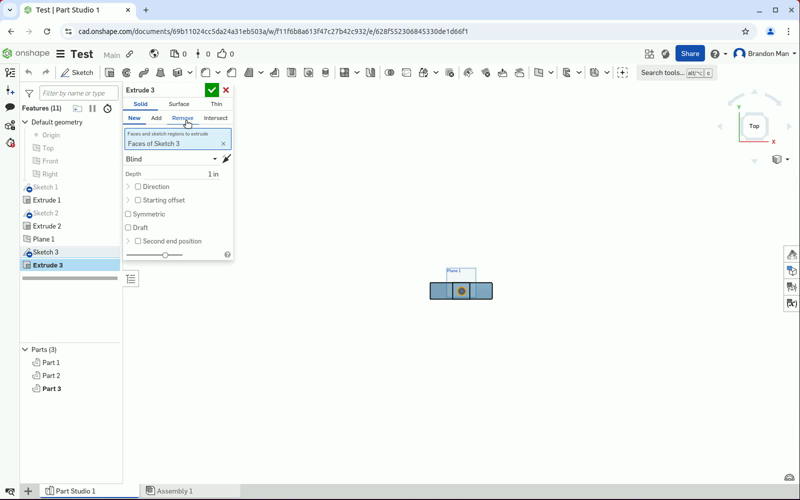
click(186, 120)
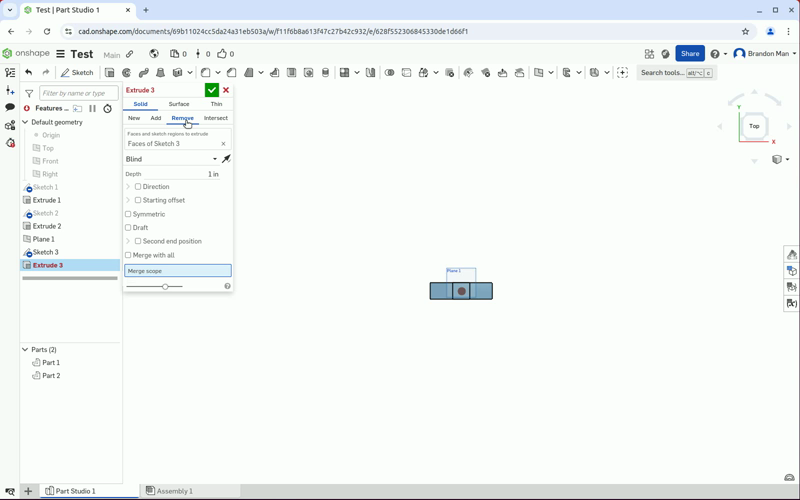
key(tab, 4)
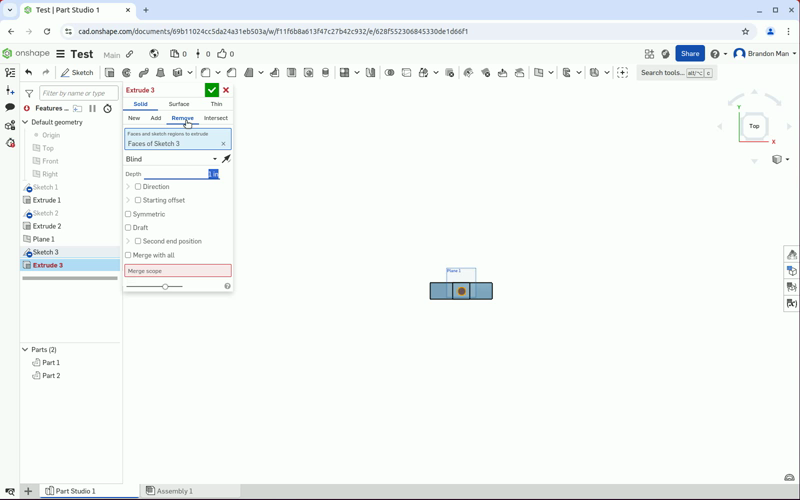
text(2.407)
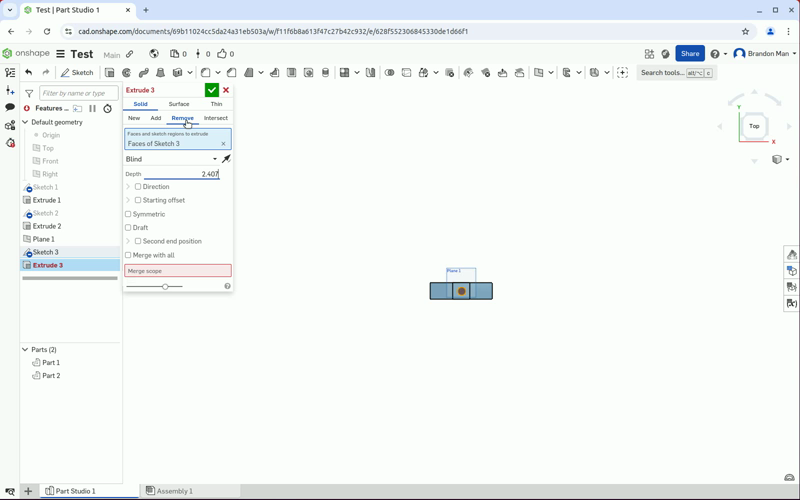
key(tab, 6)
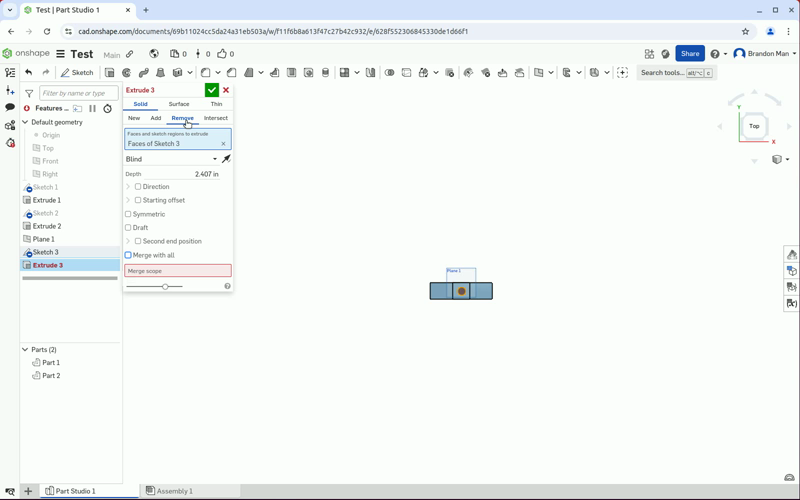
key(space)
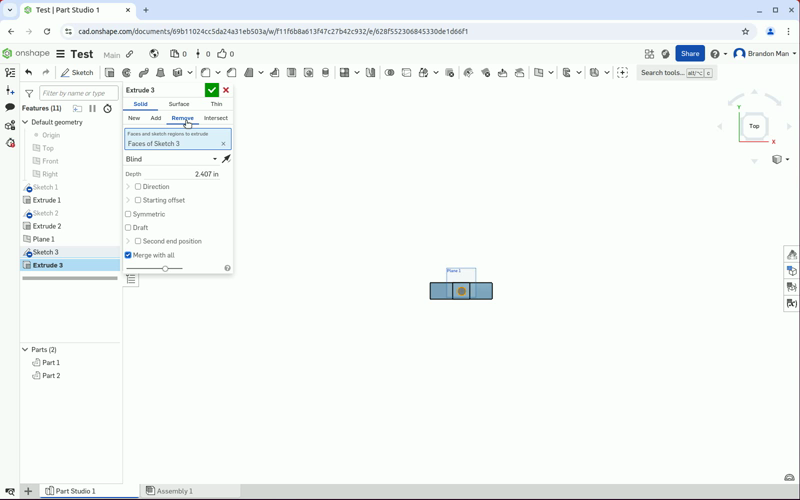
key(enter)
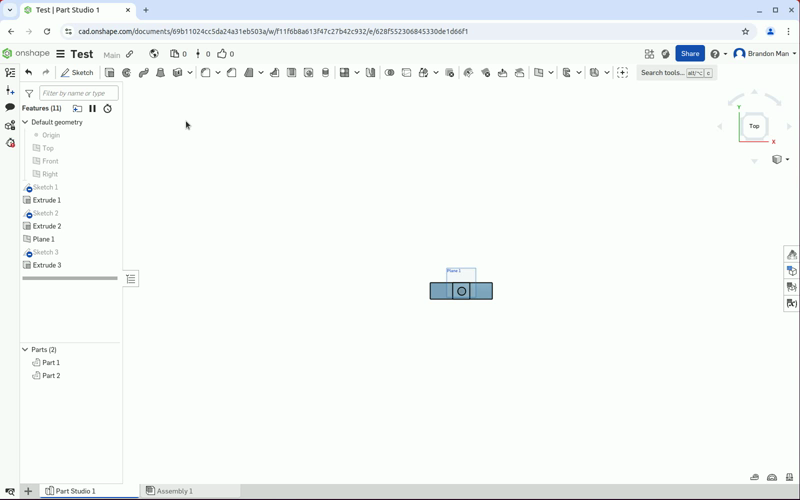
key(shift+h)
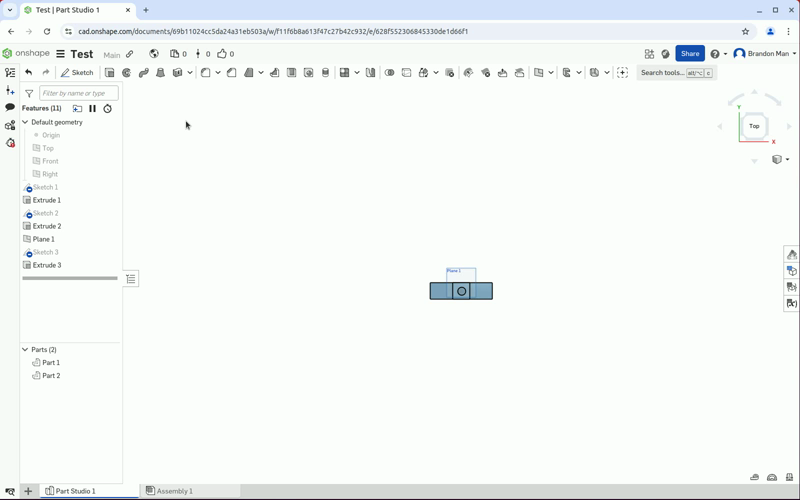
key(shift+h)
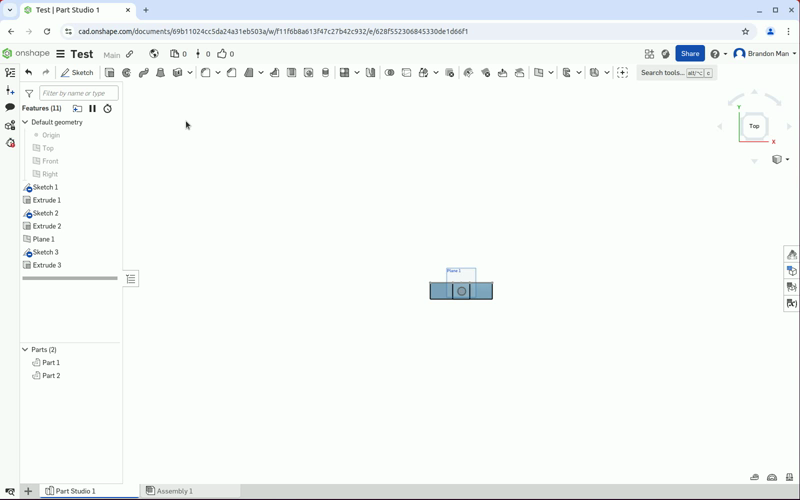
key(shift+7)
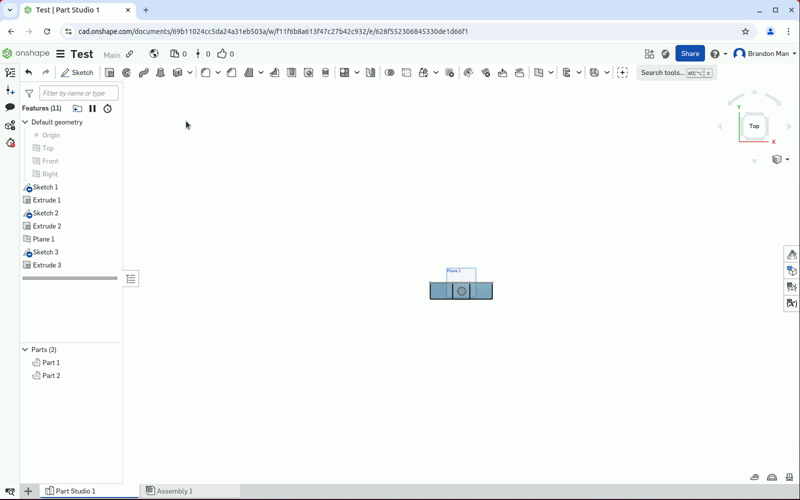
key(up, 3)
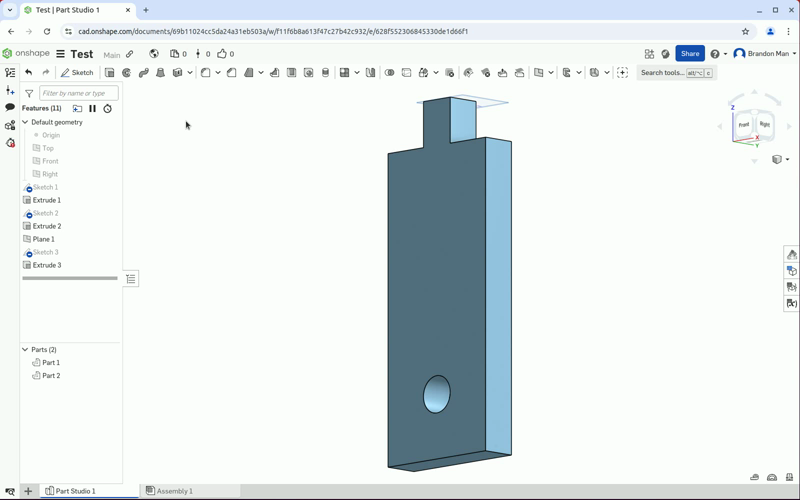
key(left, 3)
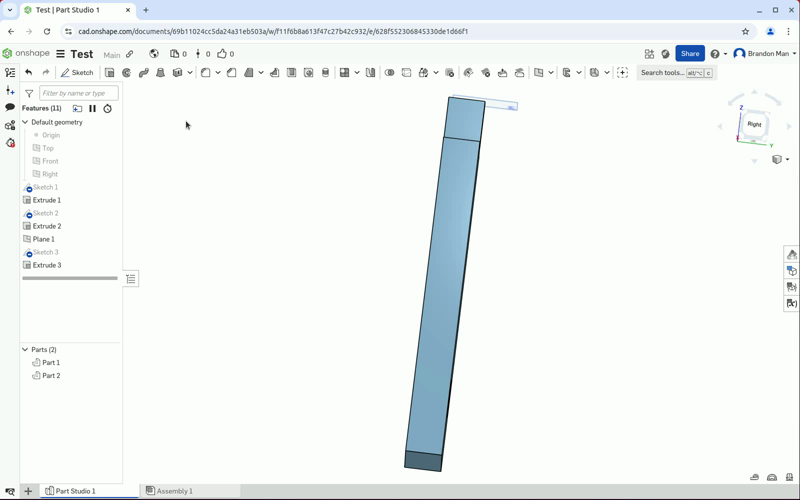
key(right, 3)
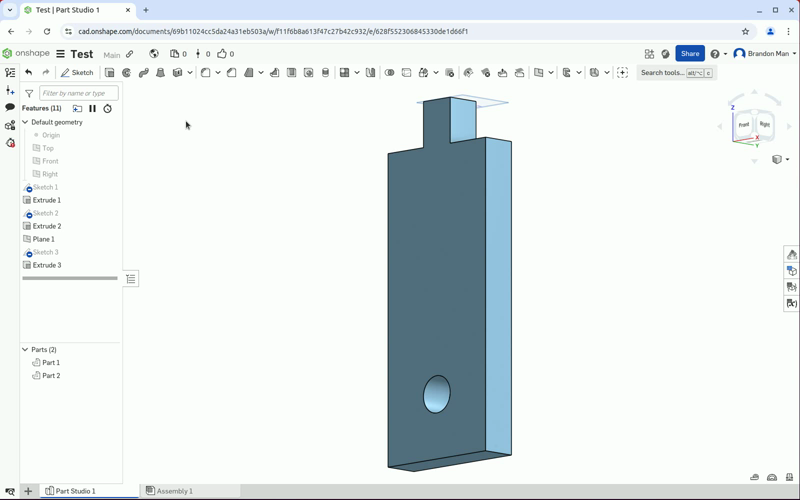
key(down, 3)
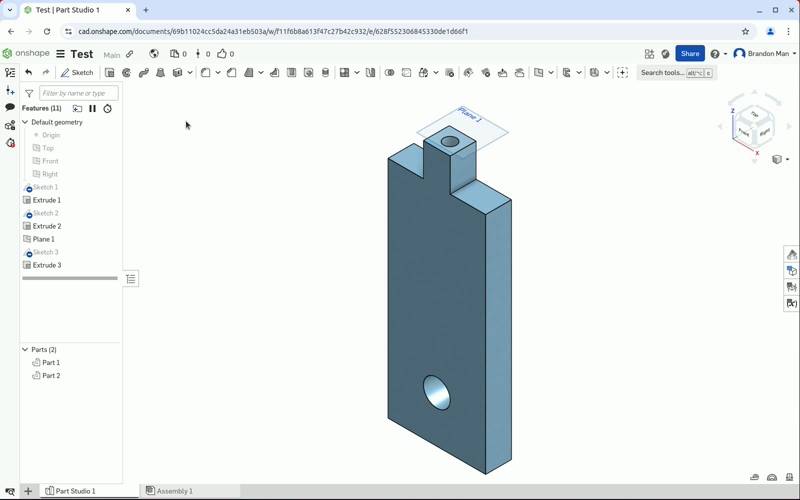
mouse_move(73, 189)
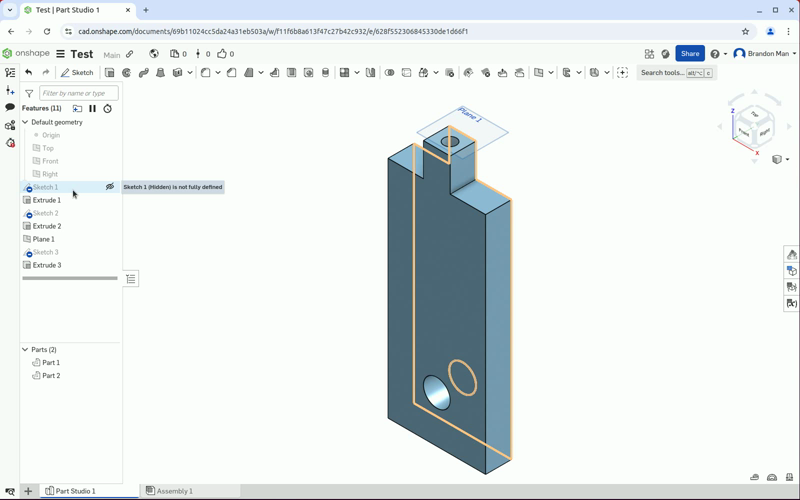
click(73, 189)